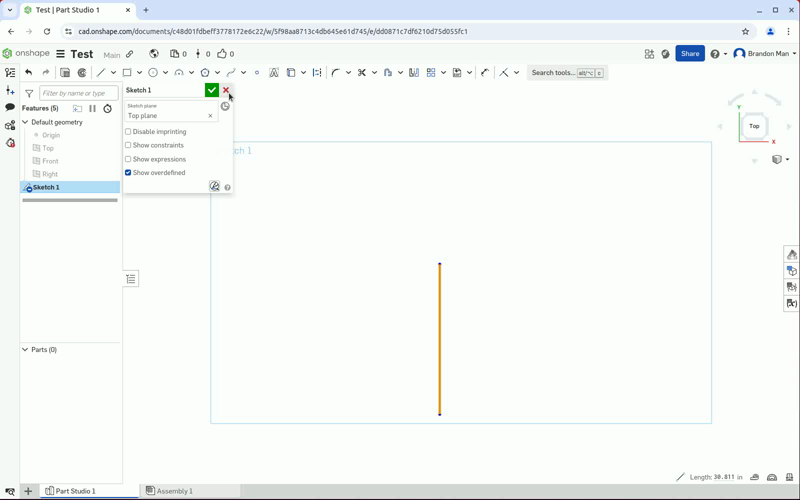
key(shift+h)
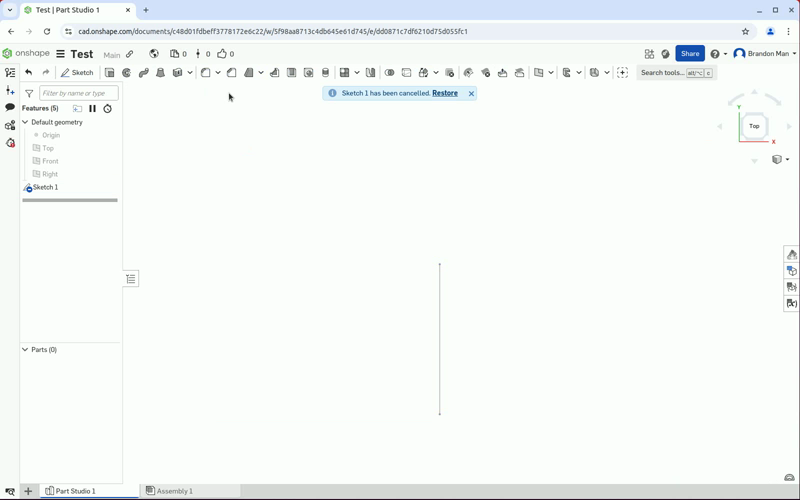
key(shift+s)
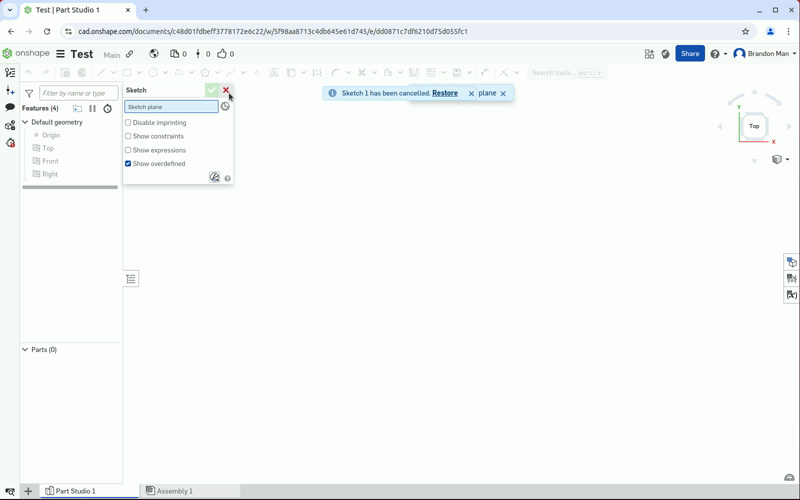
mouse_move(73, 150)
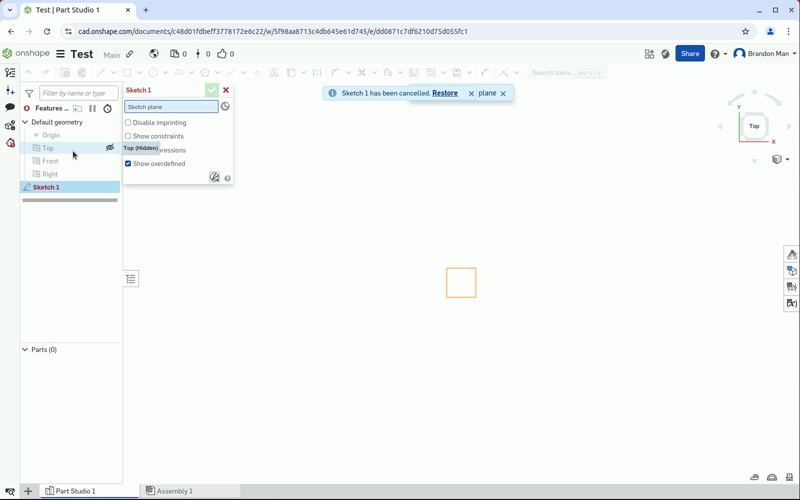
click(73, 150)
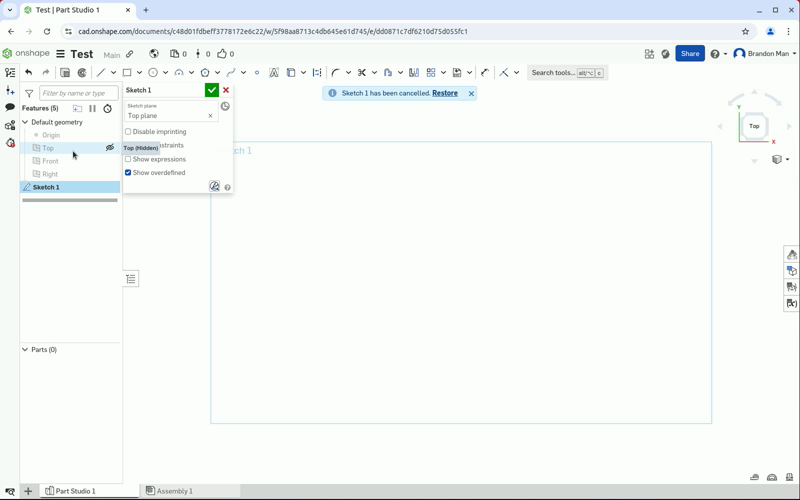
mouse_move(73, 352)
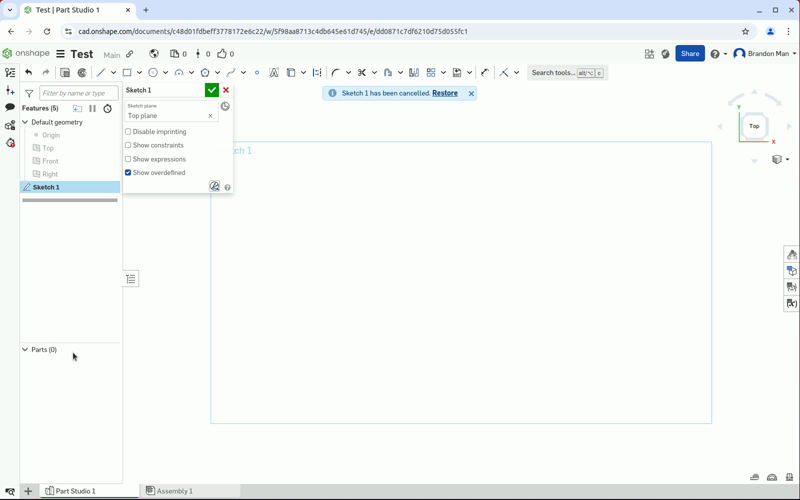
key(y)
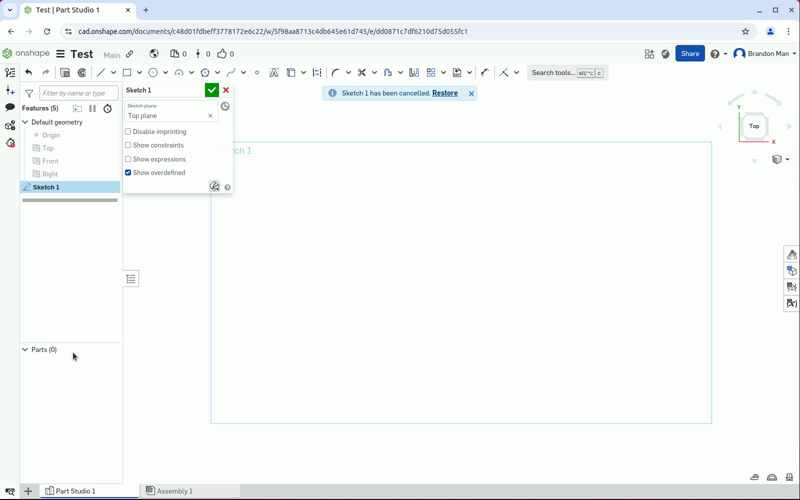
key(c)
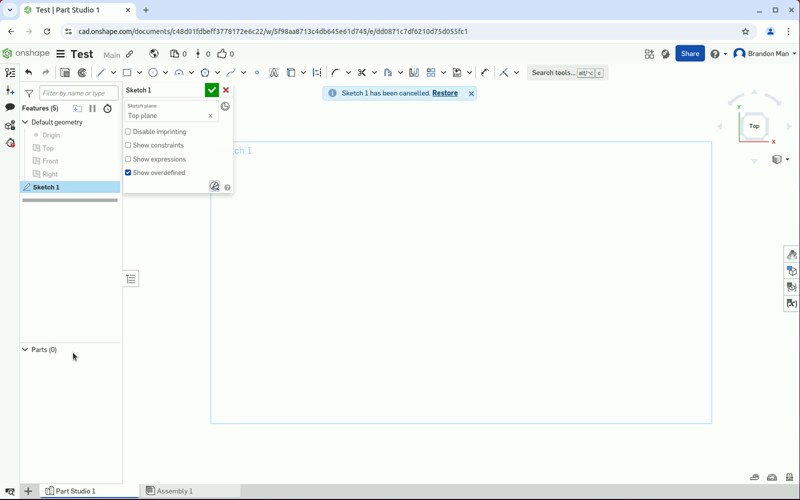
key_down(shift)
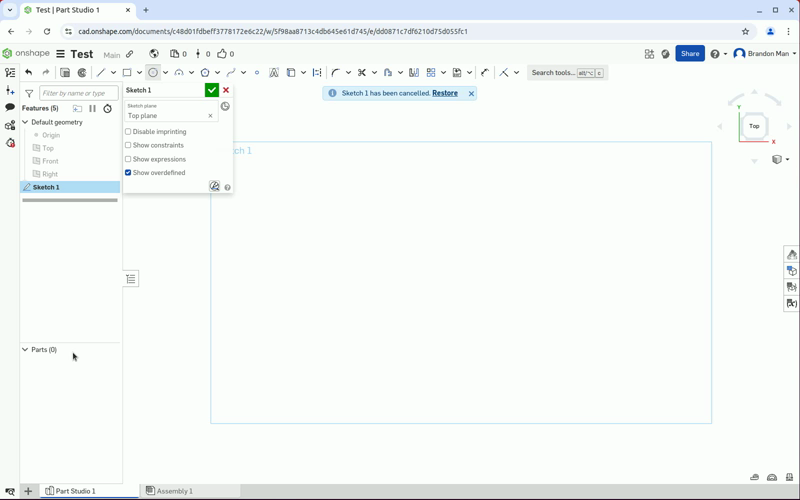
mouse_move(472, 271)
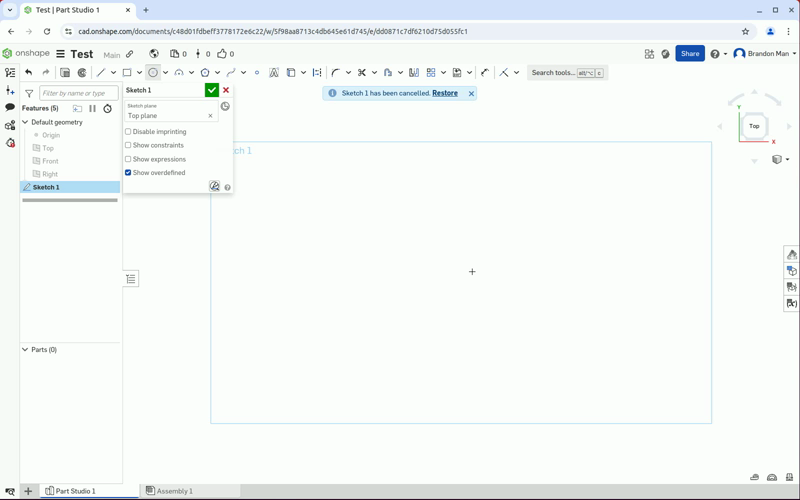
click(472, 271)
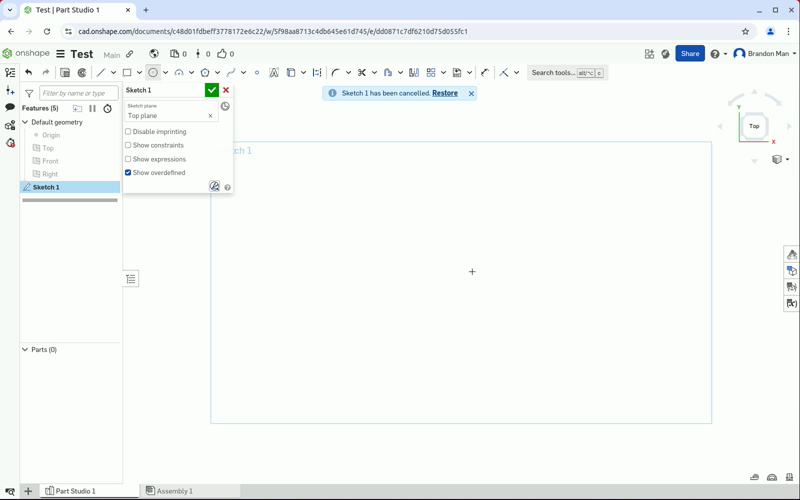
key_up(shift)
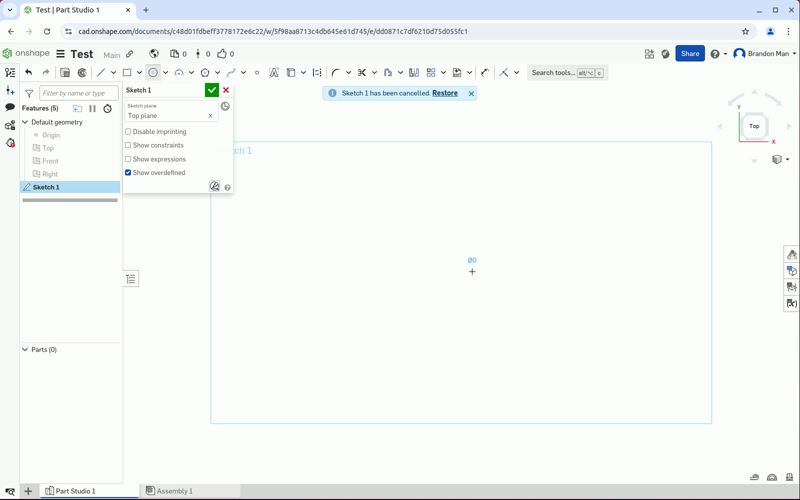
mouse_move(475, 271)
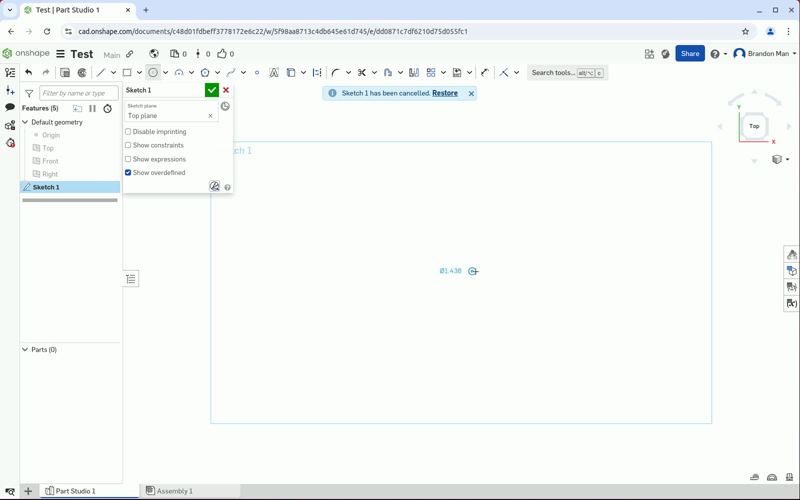
click(475, 271)
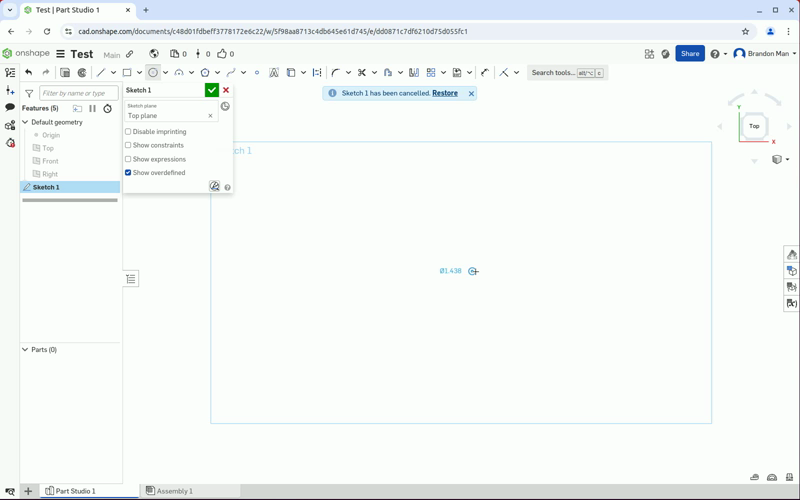
key(esc)
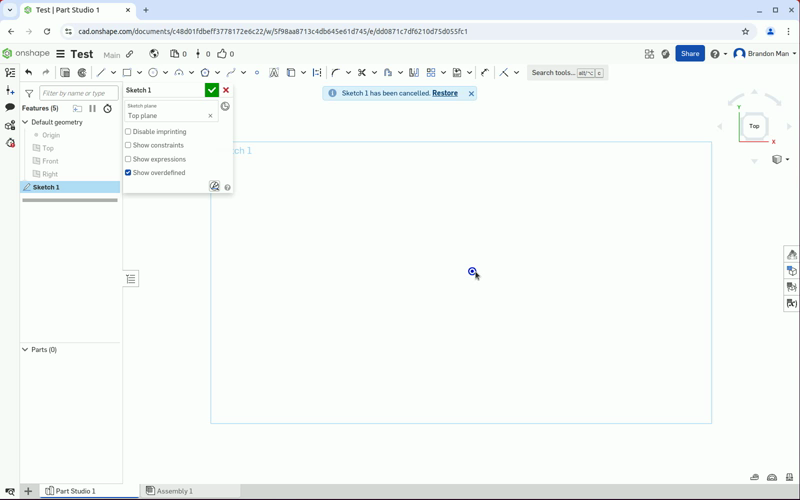
mouse_move(472, 268)
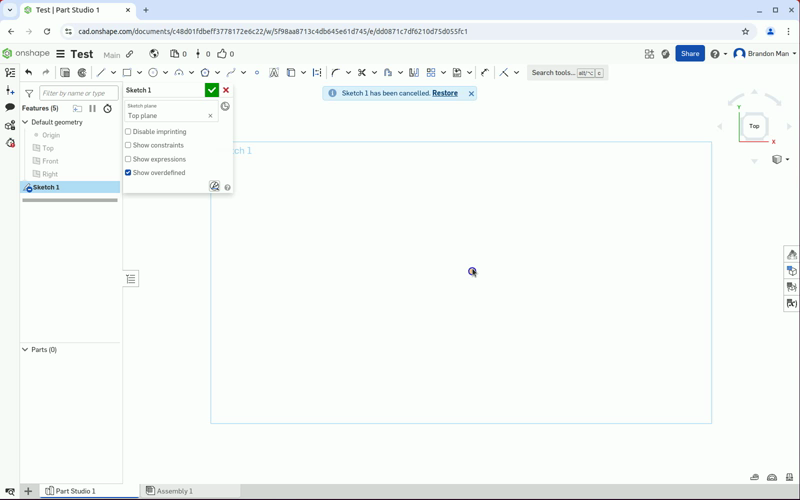
scroll(6)
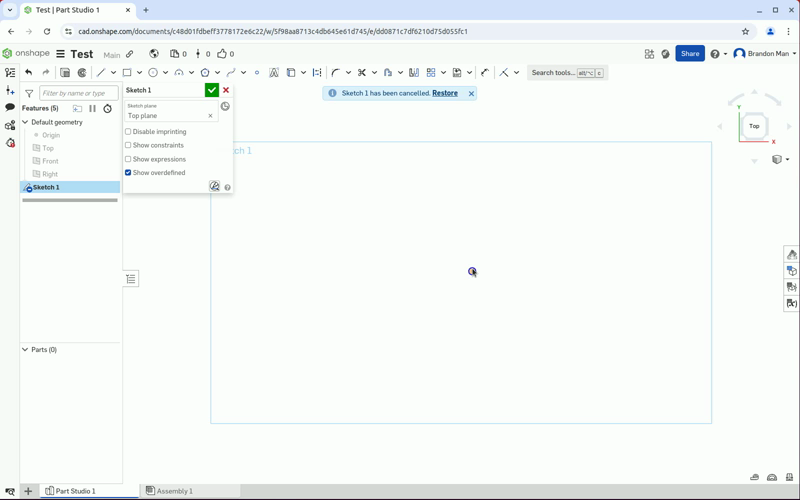
scroll(6)
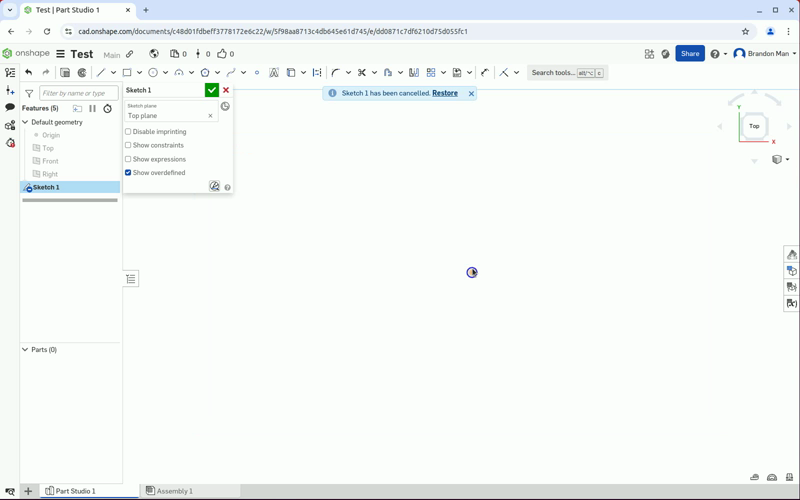
scroll(6)
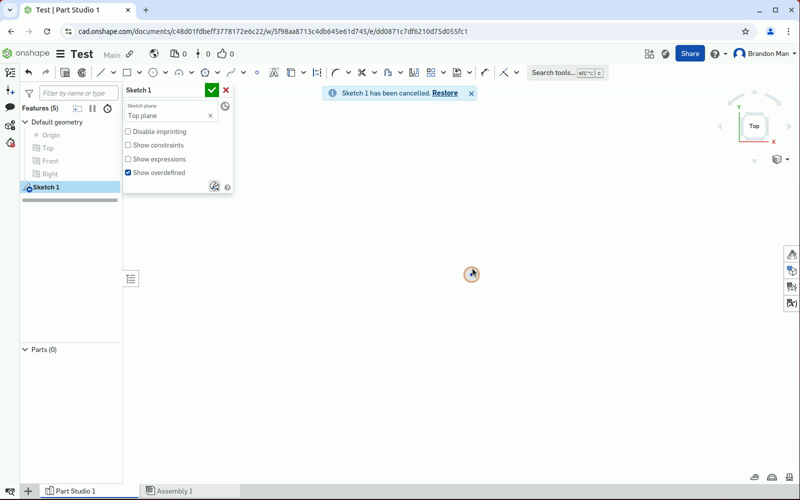
scroll(6)
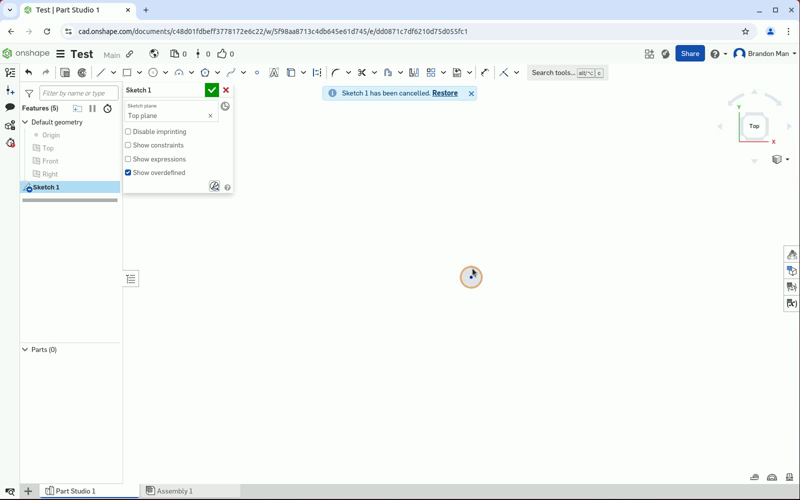
scroll(6)
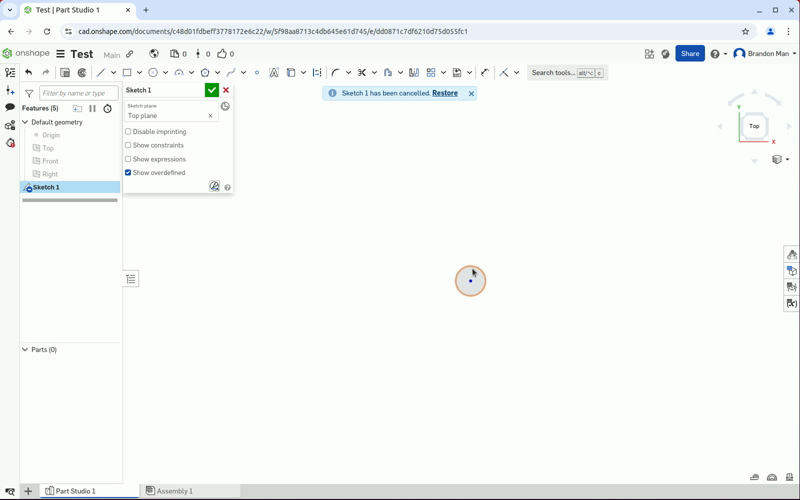
scroll(6)
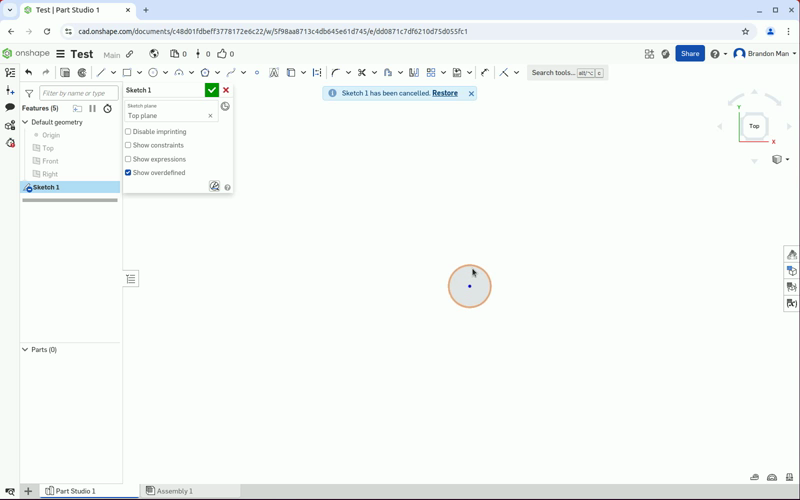
scroll(6)
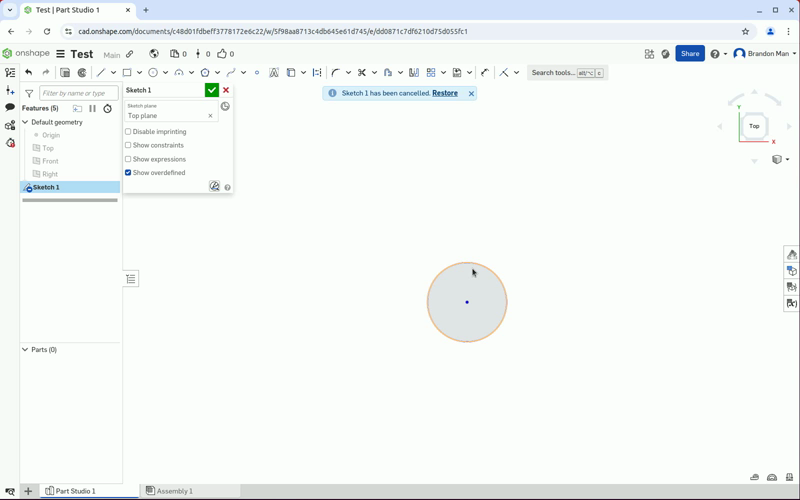
click(472, 268)
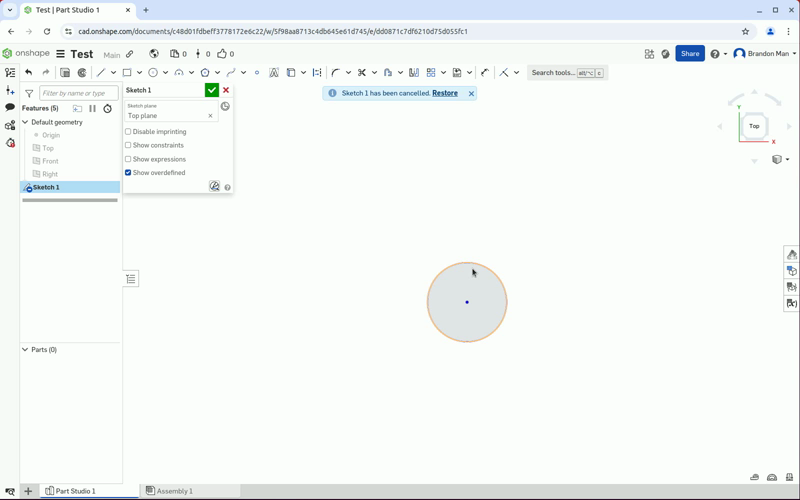
scroll(-6)
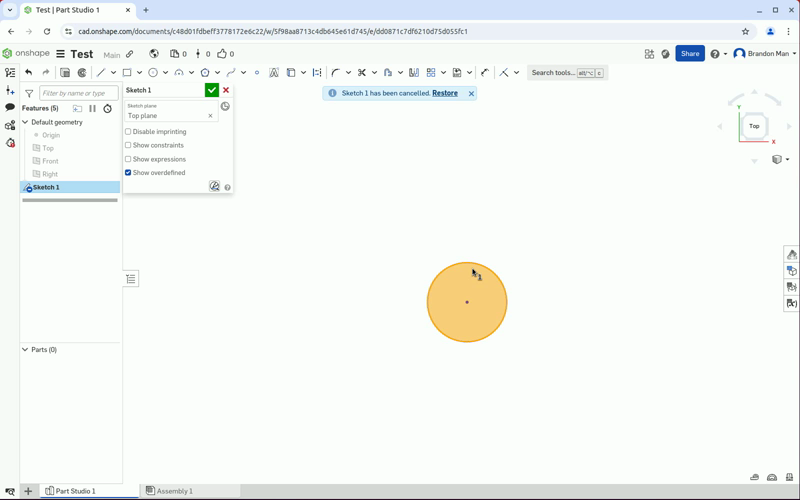
scroll(-6)
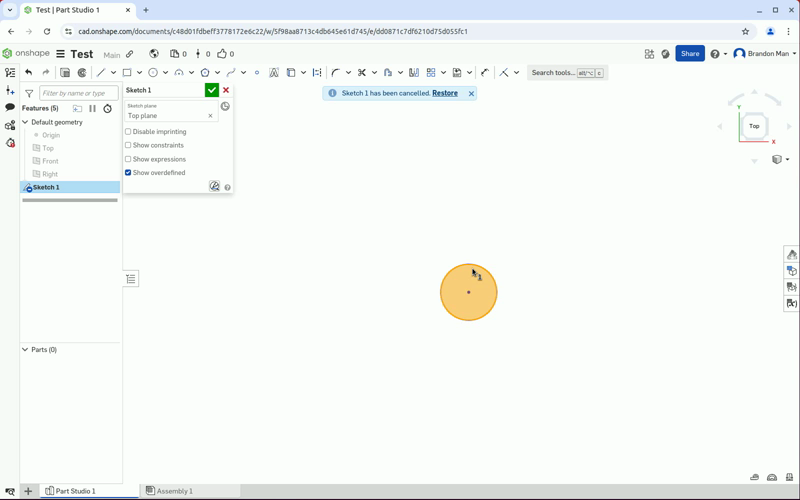
scroll(-6)
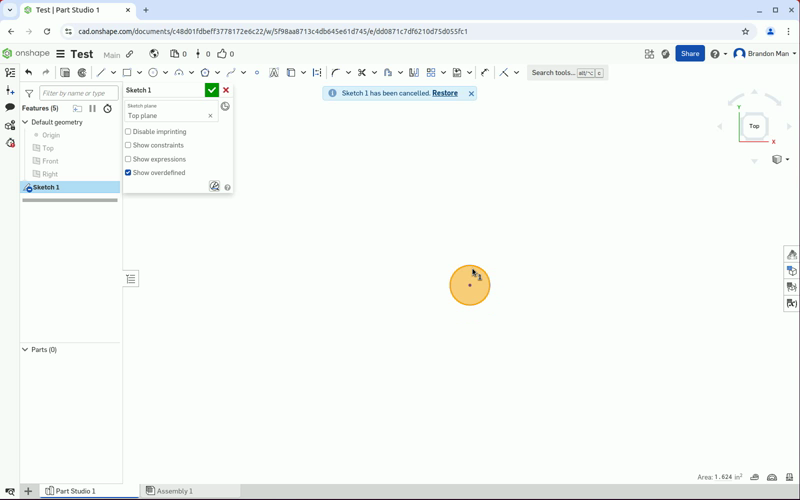
scroll(-6)
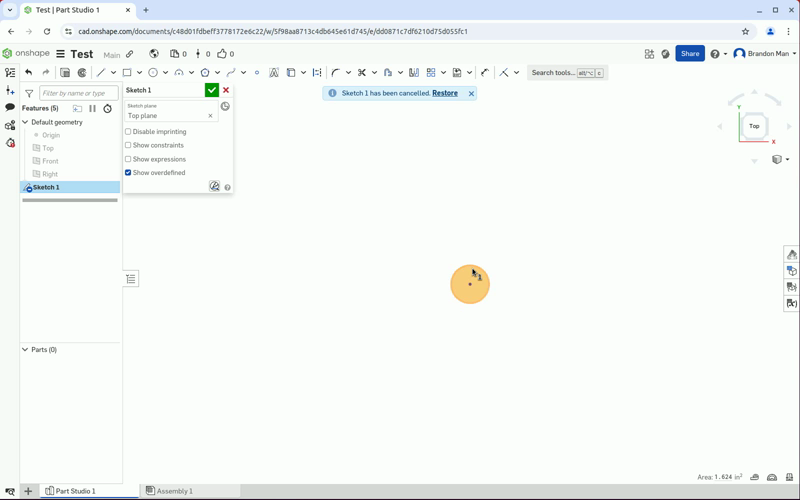
scroll(-6)
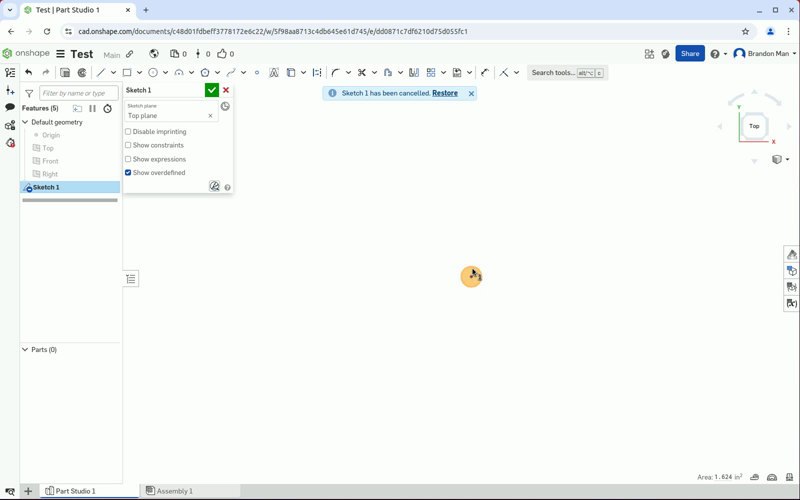
scroll(-6)
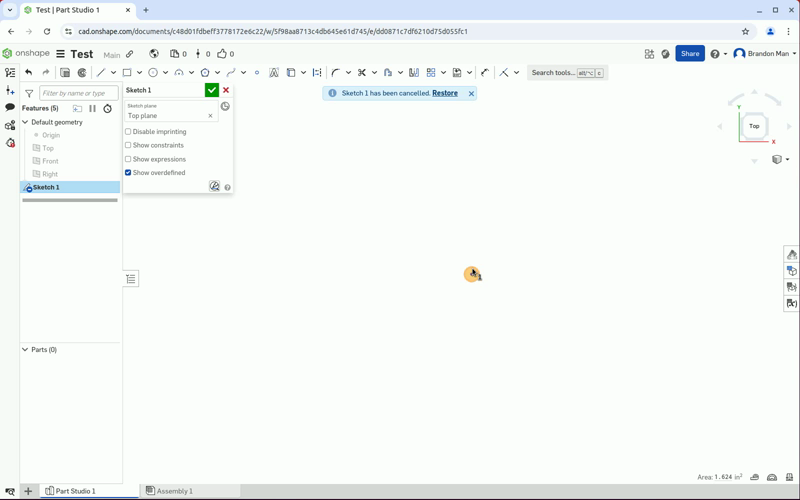
scroll(-6)
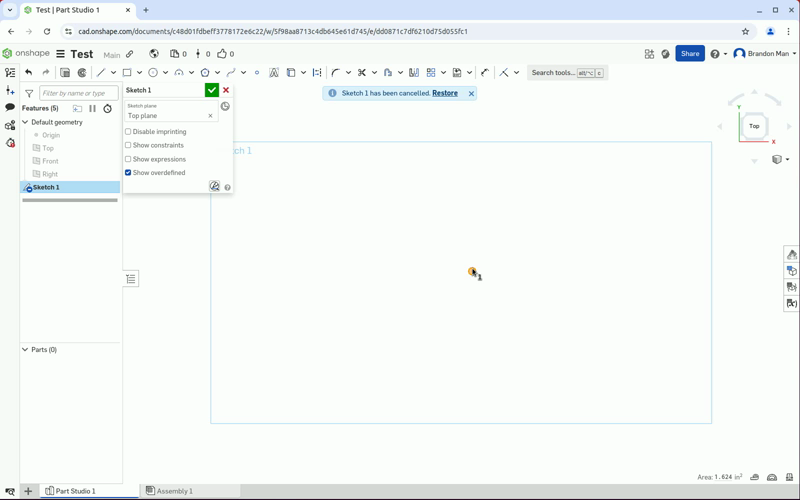
mouse_move(73, 352)
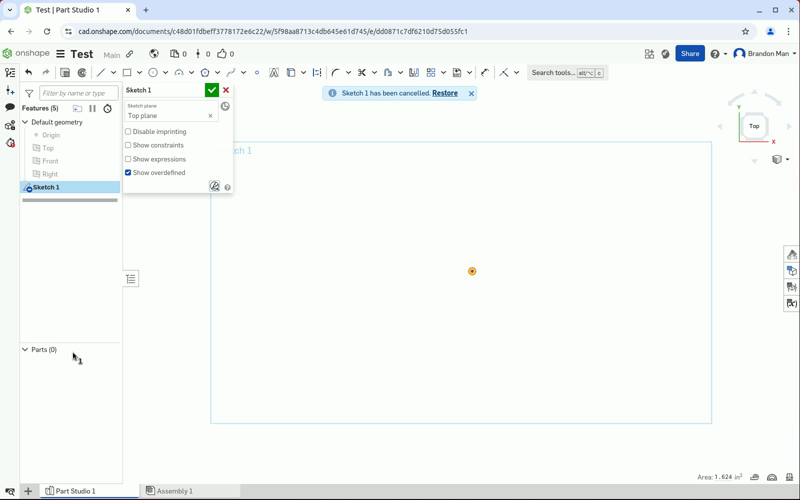
key(shift+y)
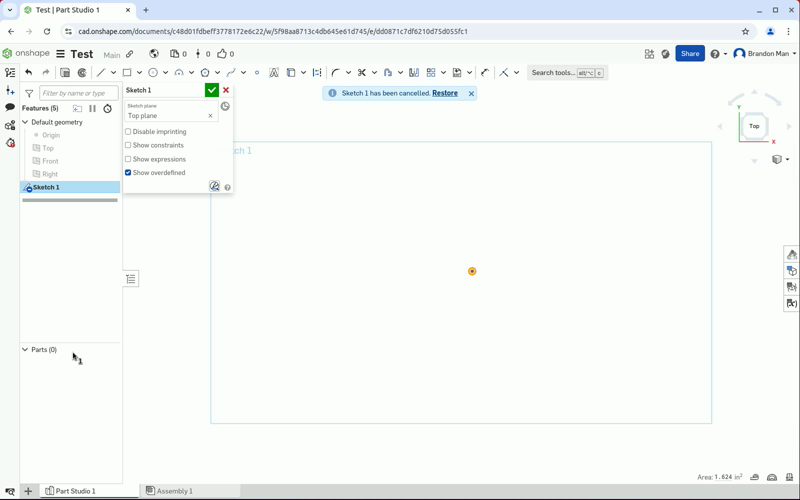
key(shift+e)
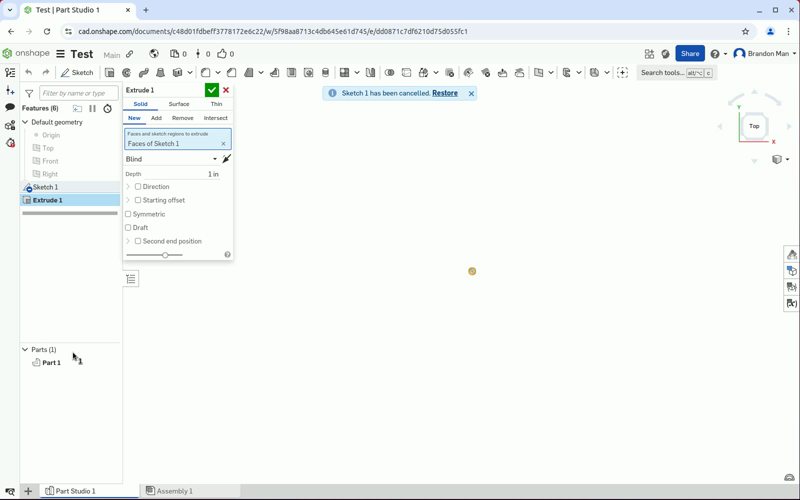
mouse_move(143, 106)
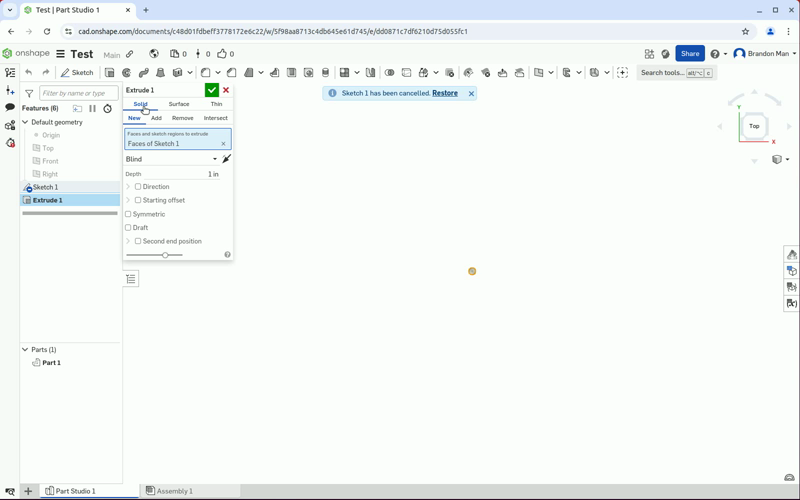
click(143, 106)
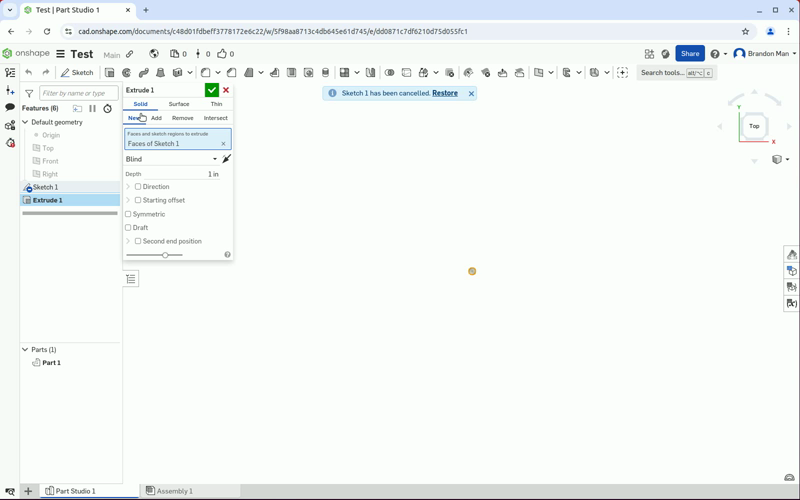
mouse_move(137, 120)
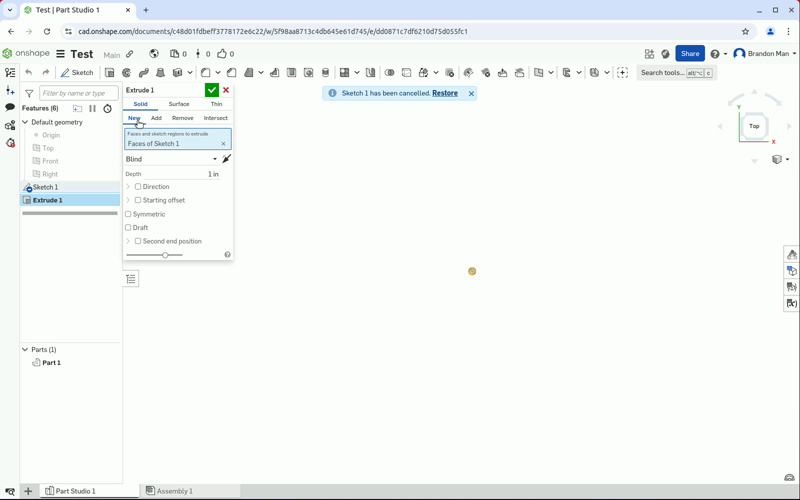
click(137, 120)
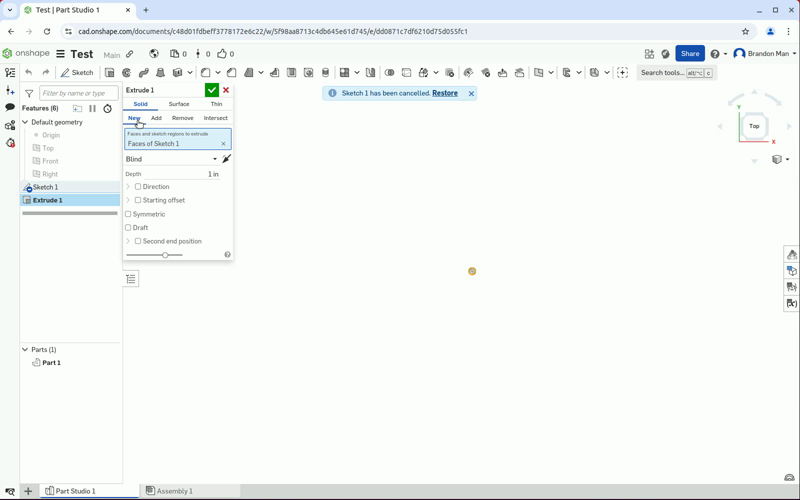
key(tab, 4)
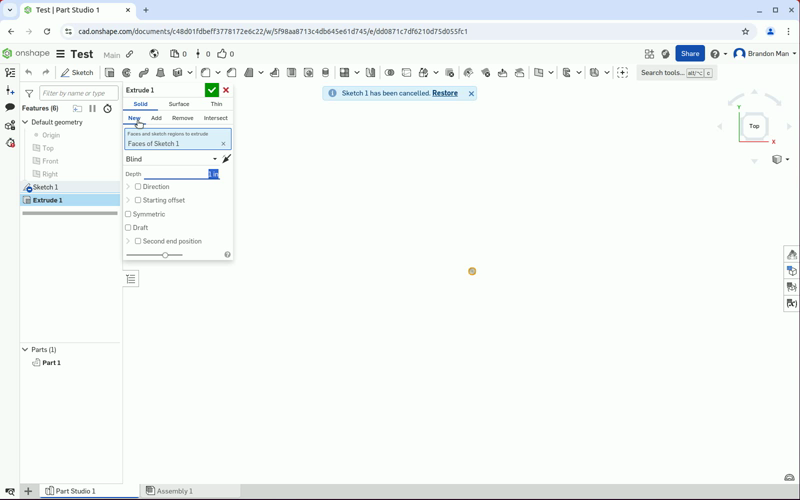
text(23.108)
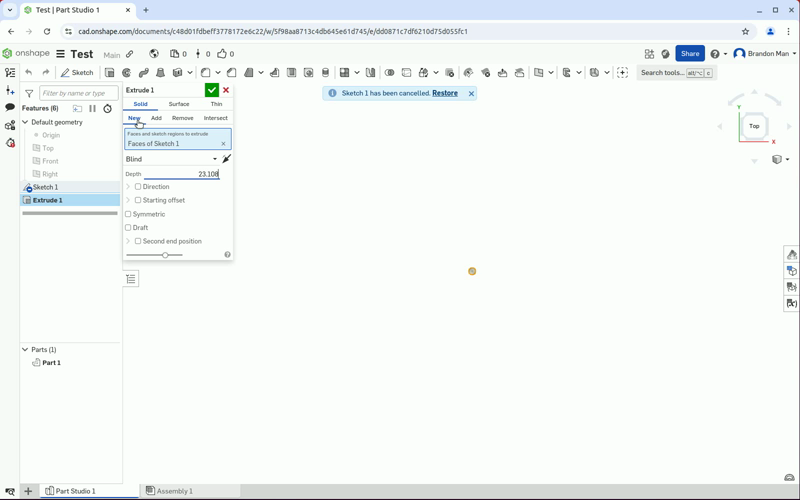
key(enter)
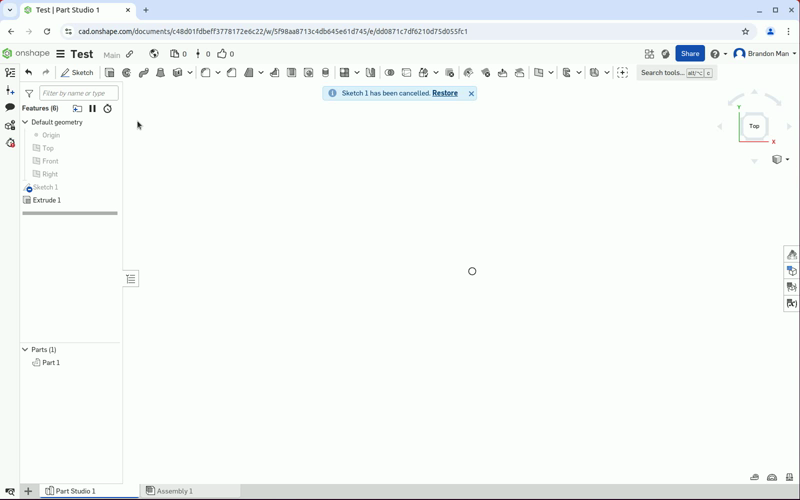
key(shift+h)
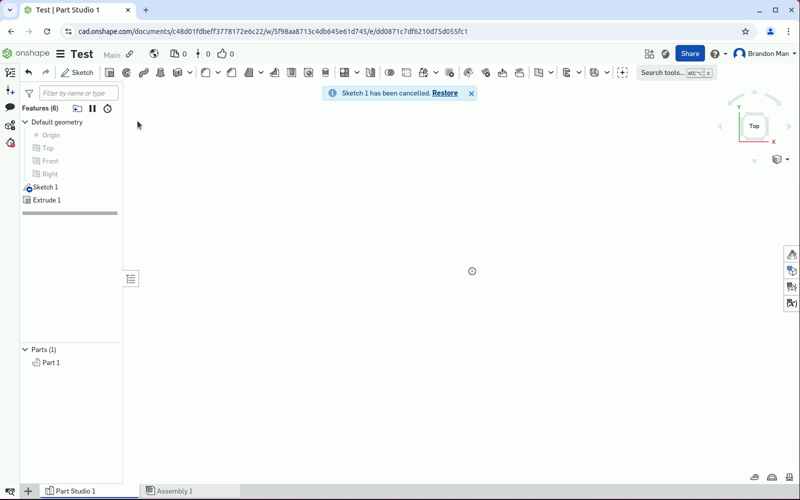
key(shift+h)
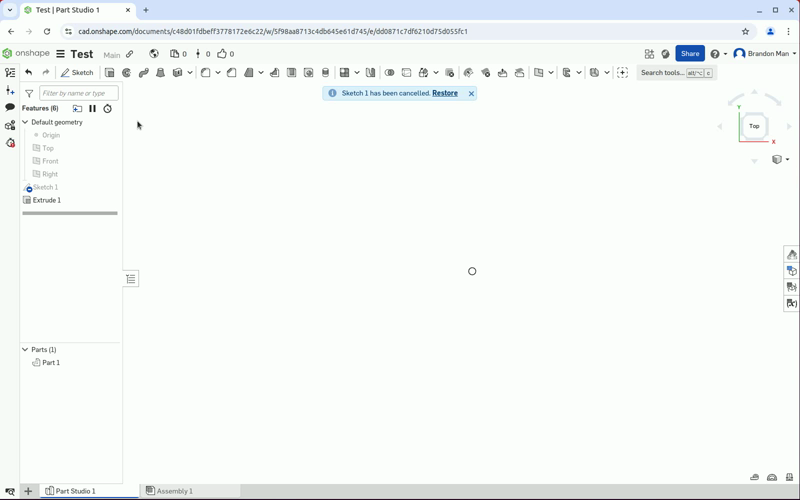
mouse_move(73, 189)
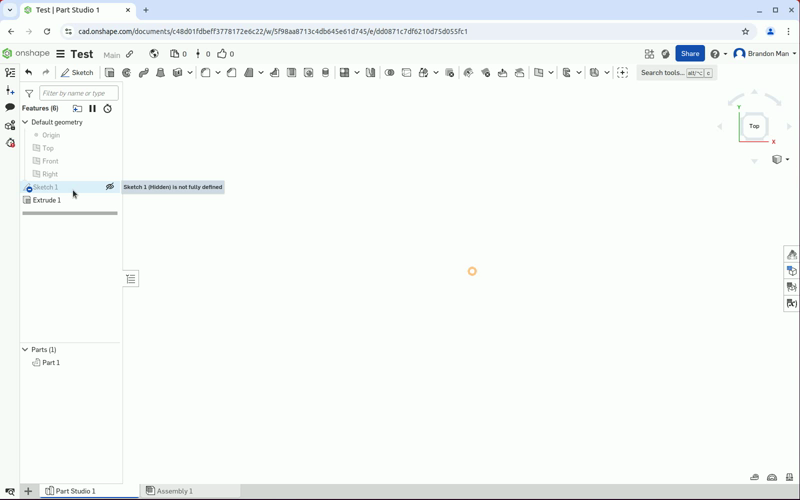
click(73, 189)
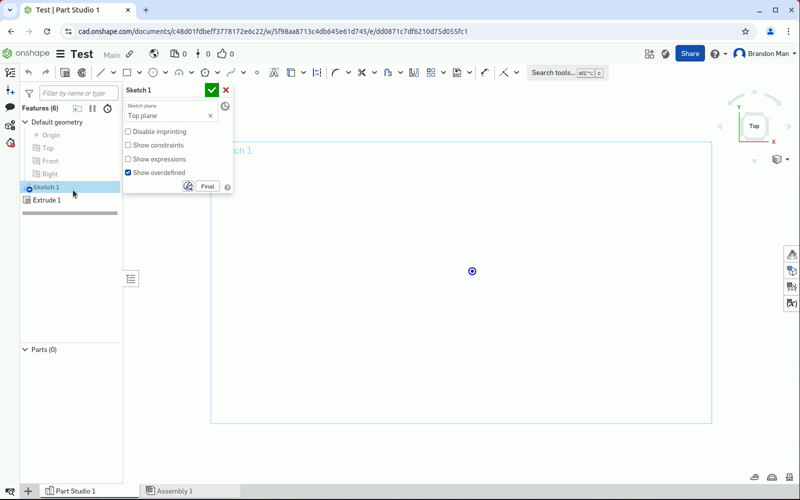
mouse_move(229, 92)
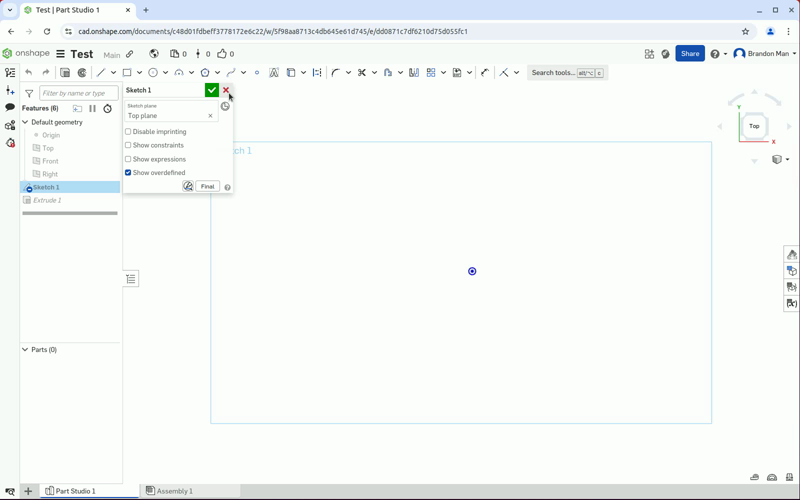
click(229, 92)
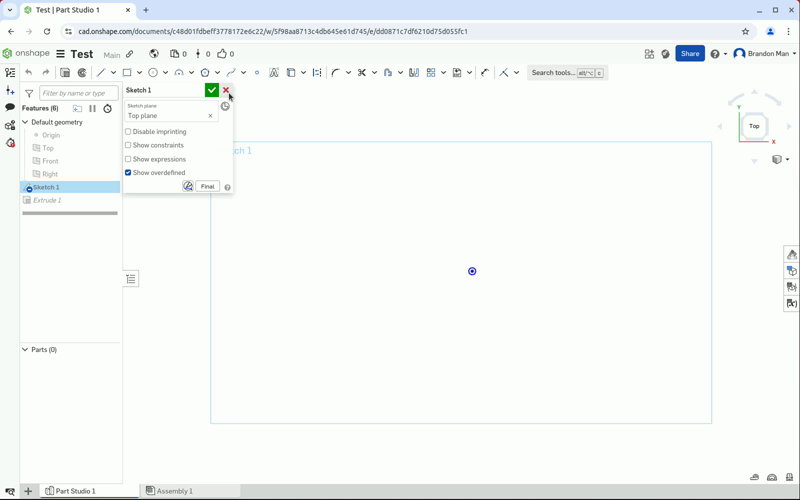
key(shift+s)
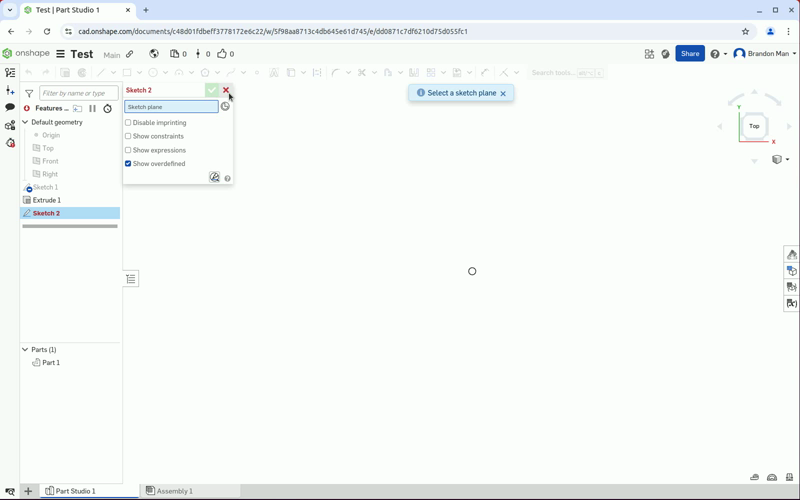
mouse_move(73, 150)
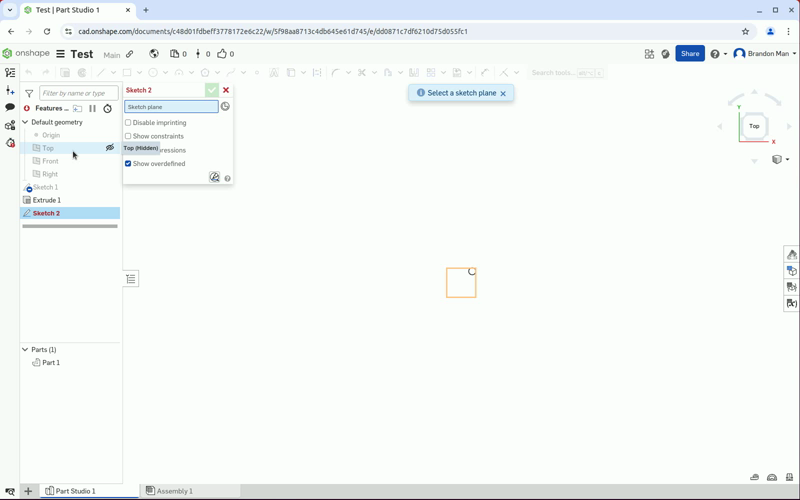
click(73, 150)
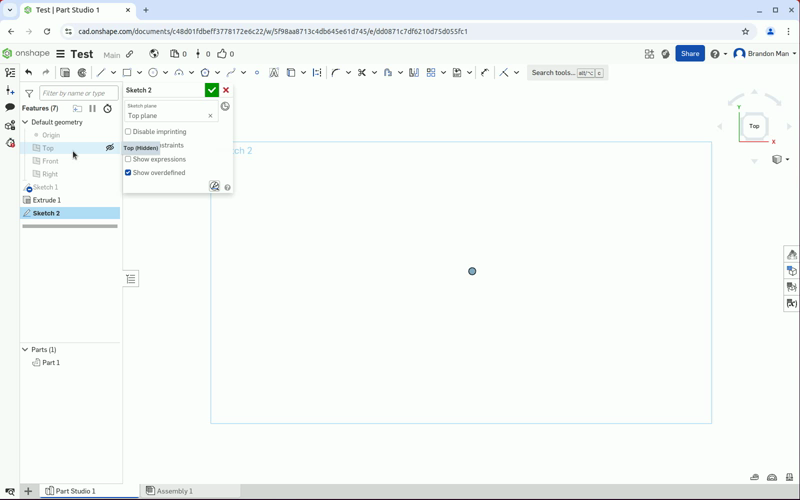
mouse_move(73, 352)
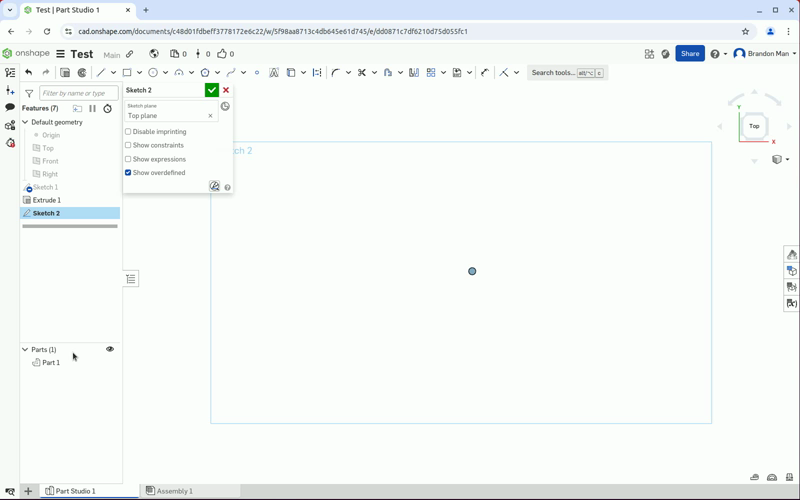
key(y)
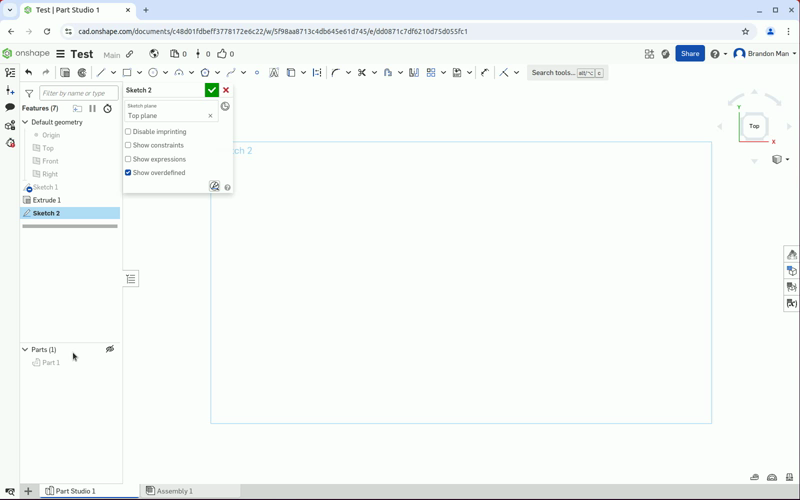
key(l)
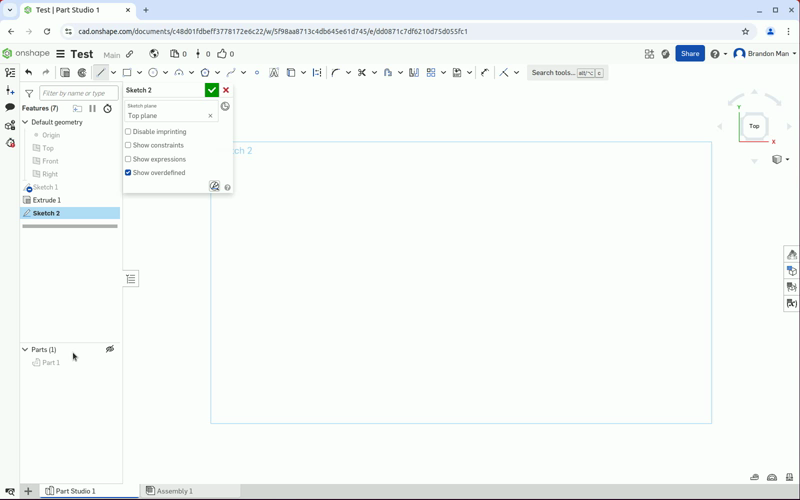
key_down(shift)
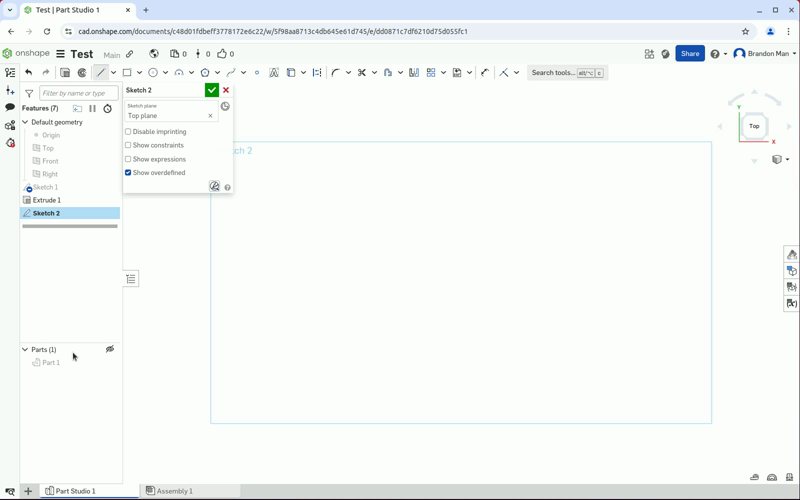
mouse_move(444, 282)
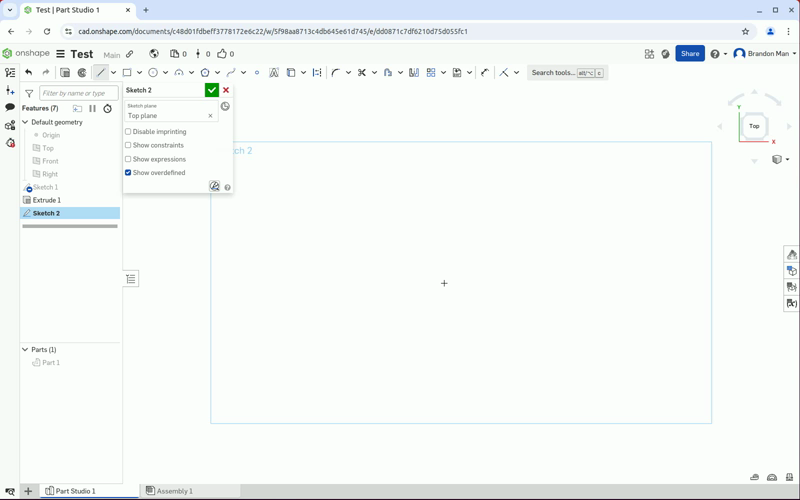
click(444, 282)
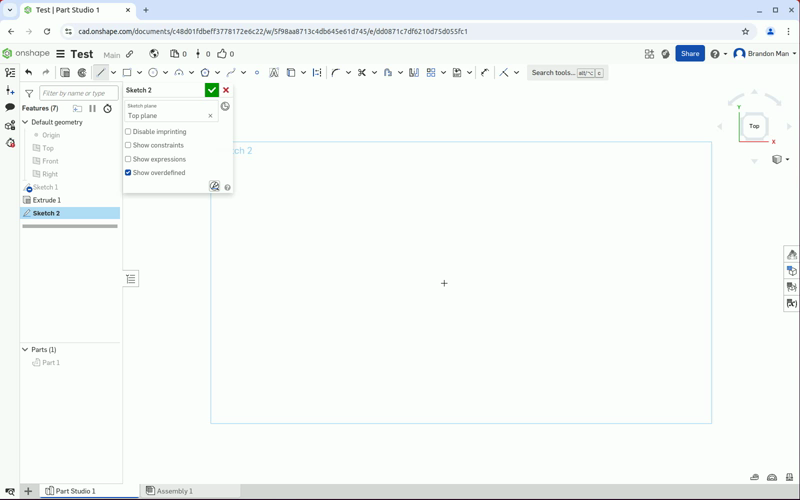
key_up(shift)
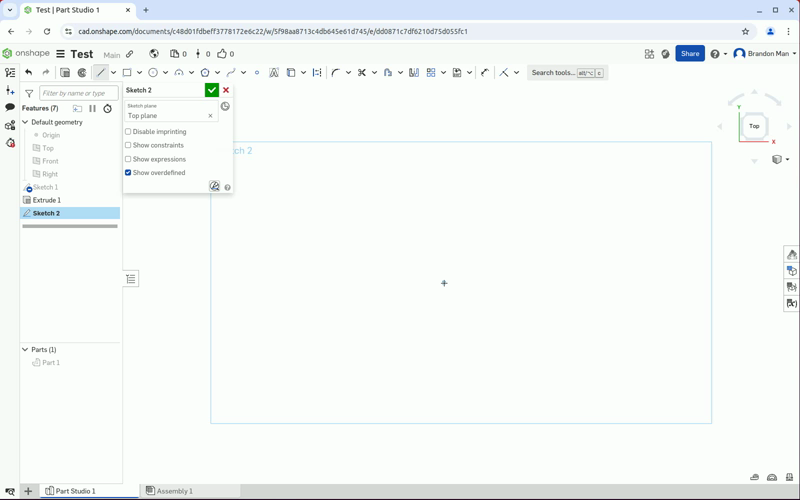
key_down(shift)
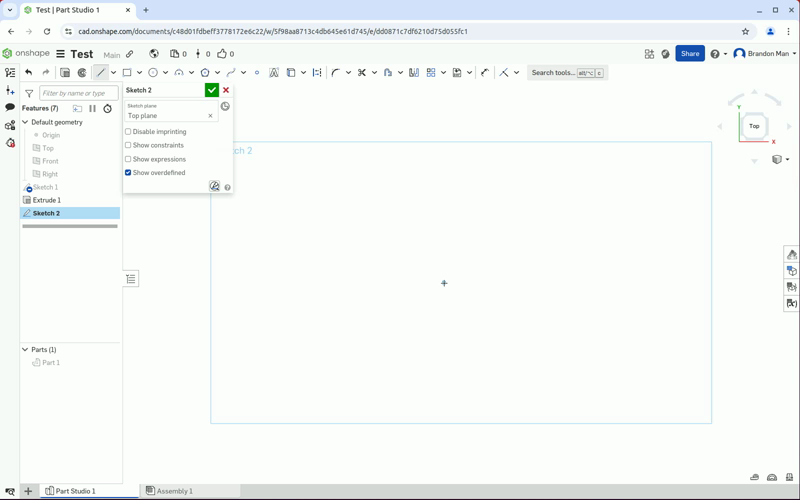
mouse_move(474, 282)
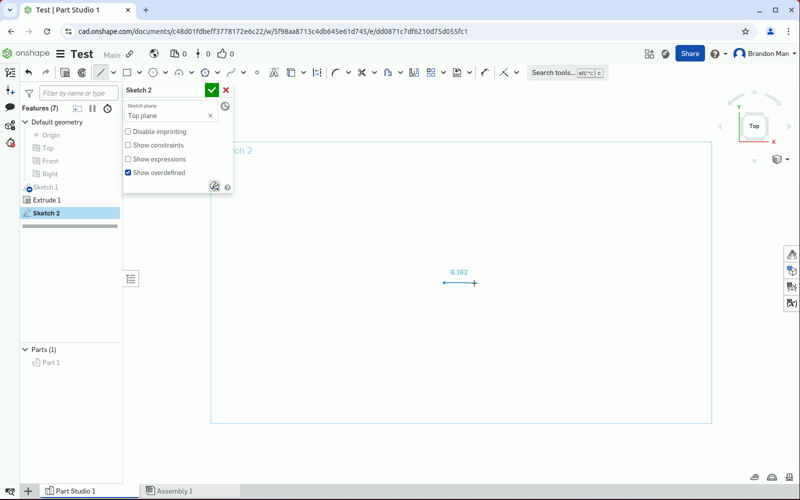
mouse_move(450, 282)
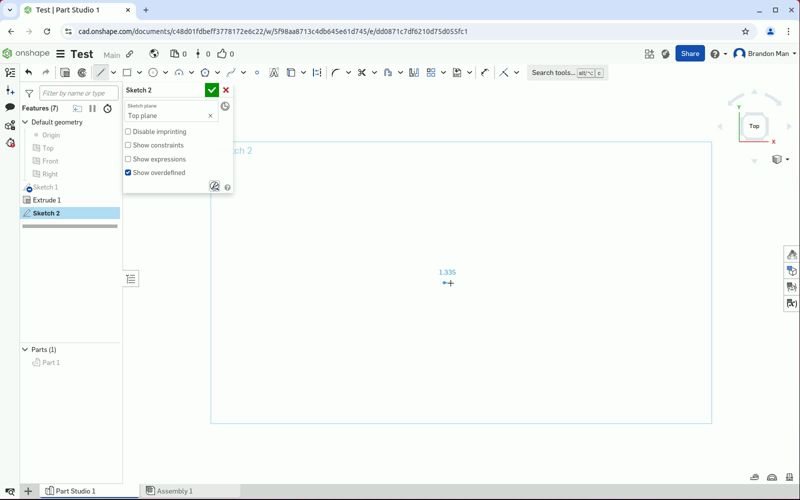
scroll(6)
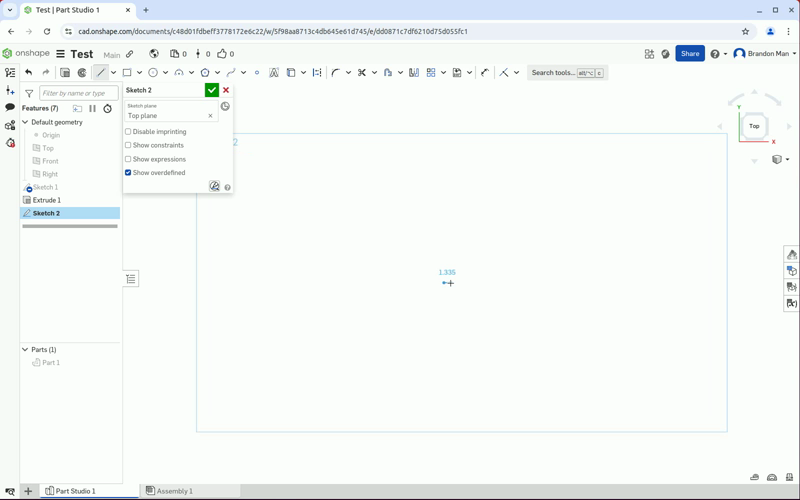
scroll(6)
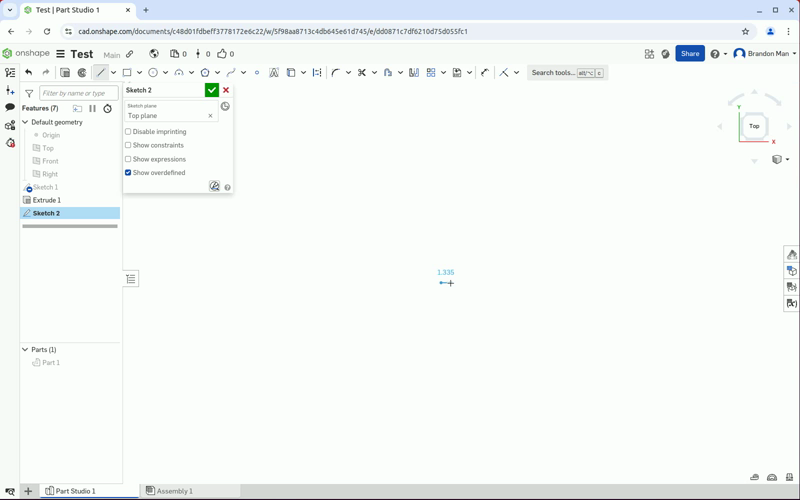
scroll(6)
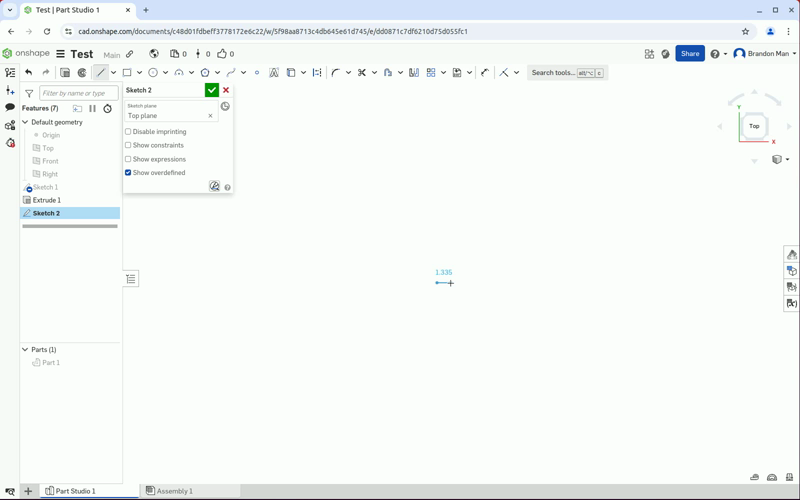
scroll(6)
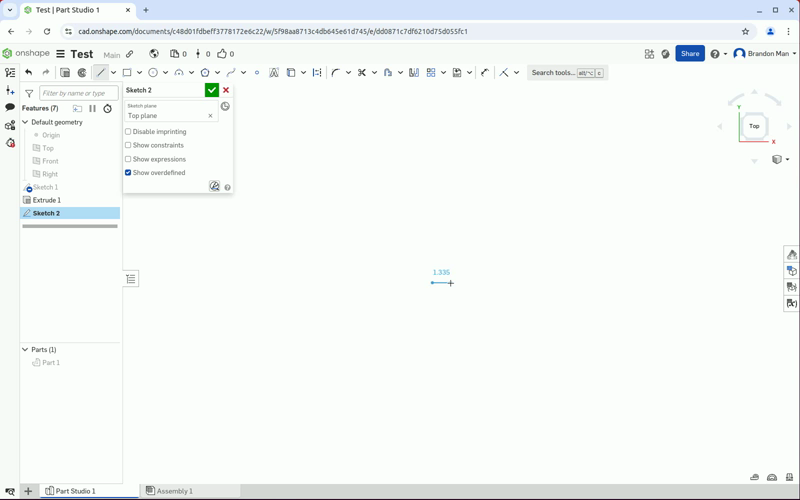
scroll(6)
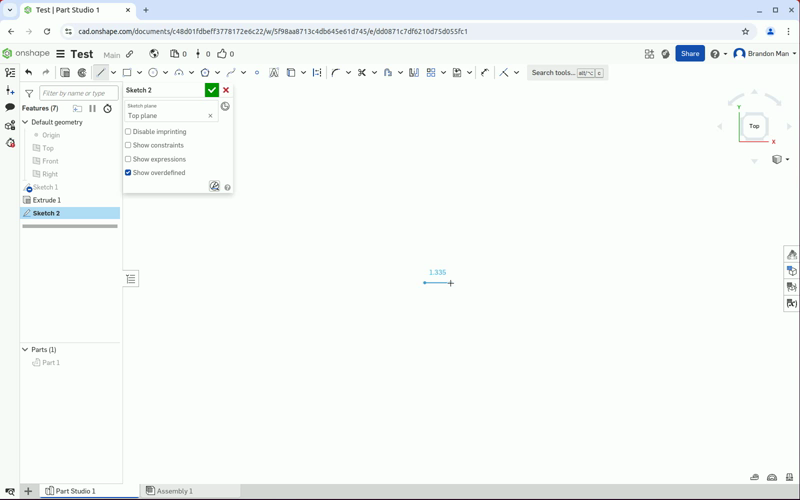
scroll(6)
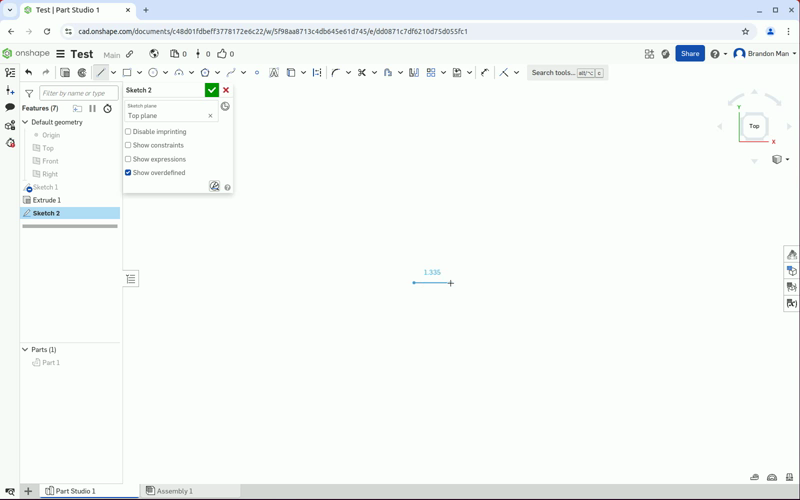
scroll(6)
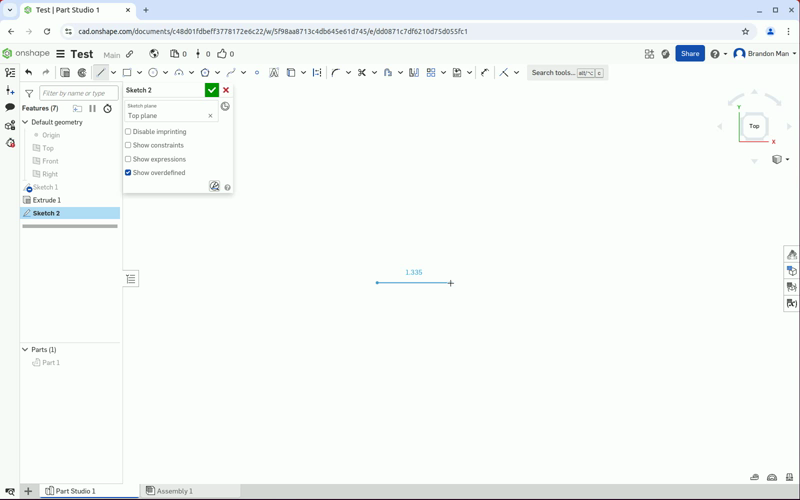
click(450, 282)
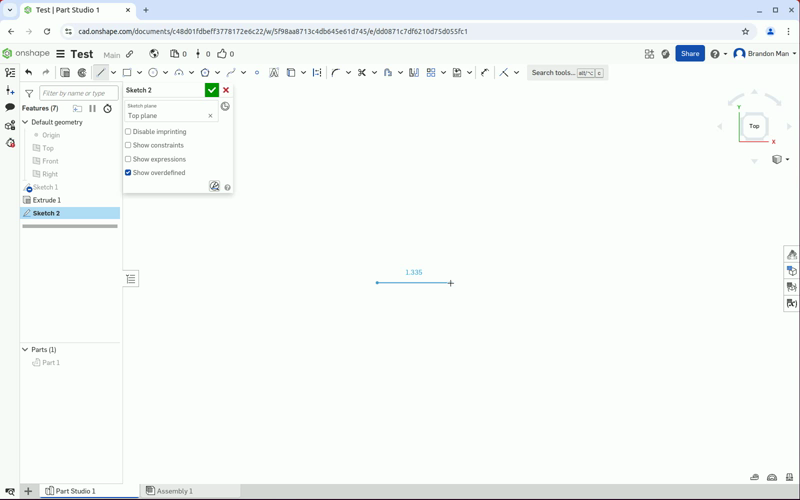
scroll(-6)
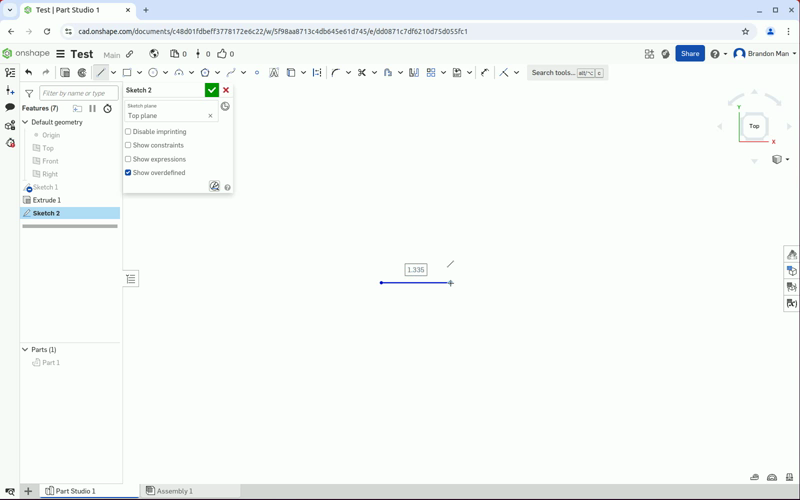
scroll(-6)
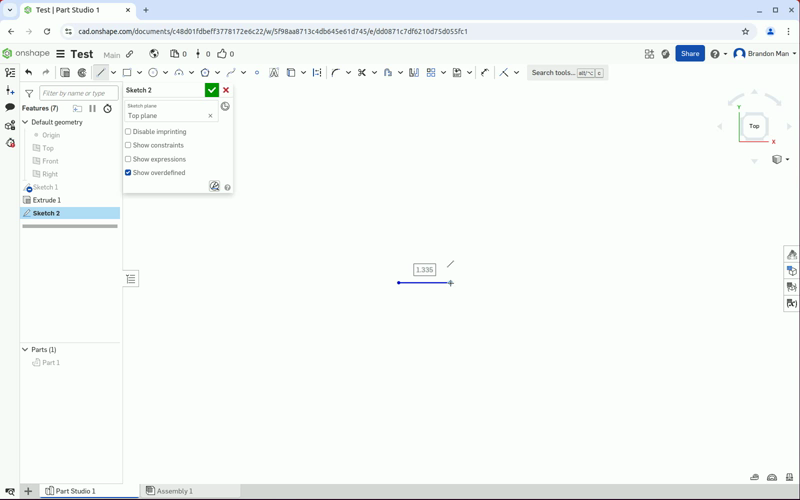
scroll(-6)
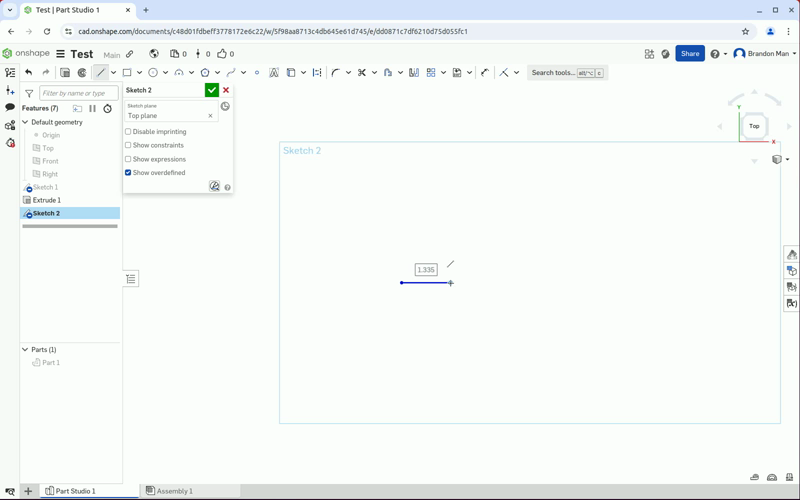
scroll(-6)
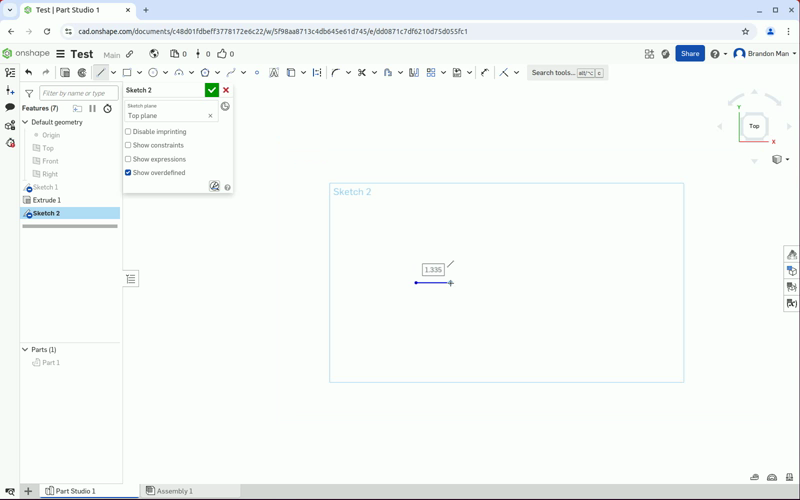
scroll(-6)
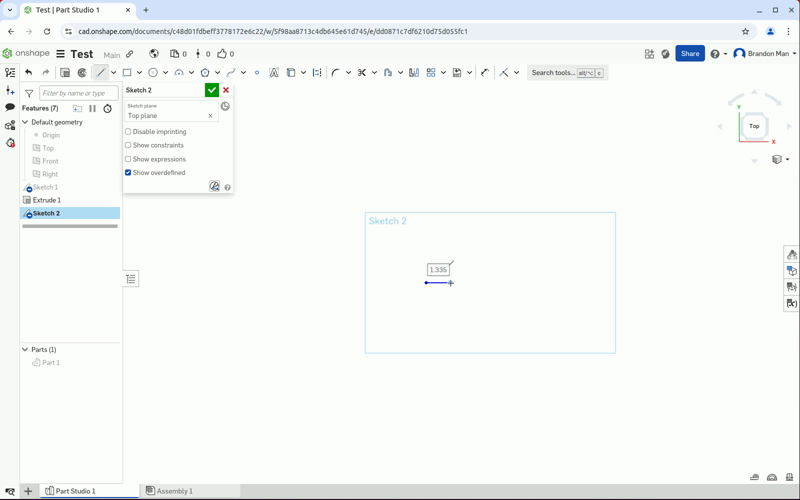
scroll(-6)
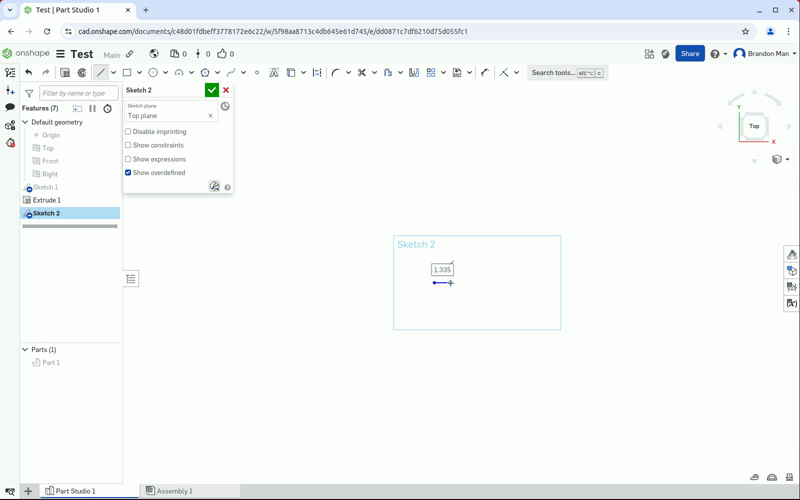
scroll(-6)
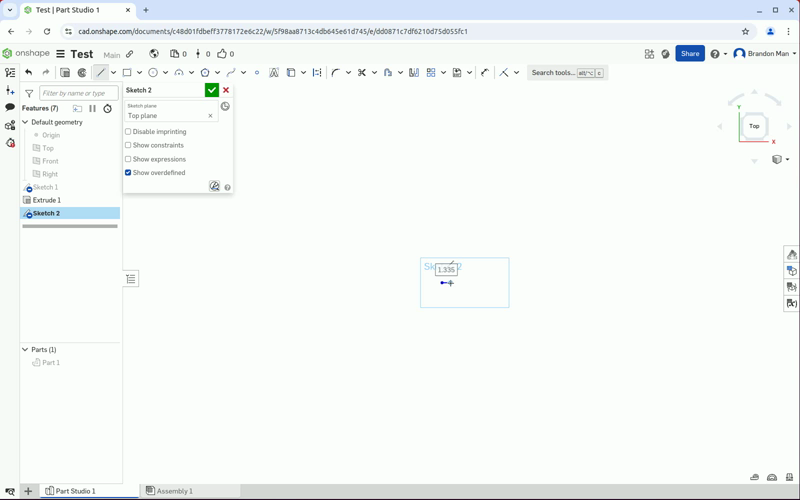
key_up(shift)
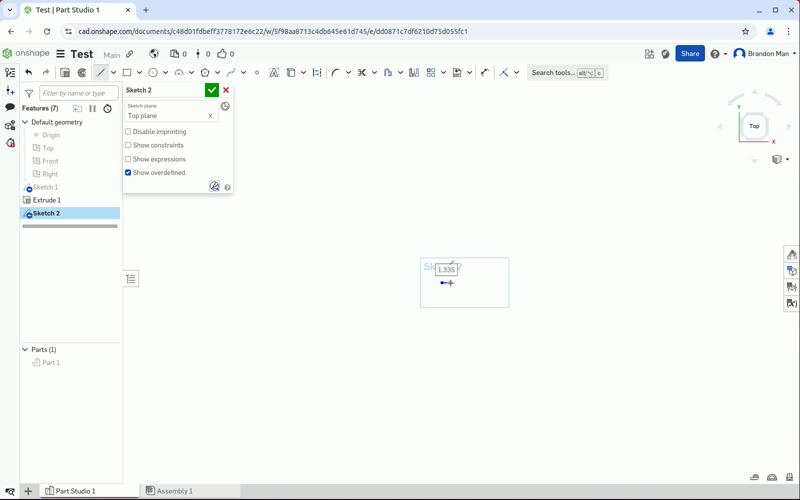
key(esc)
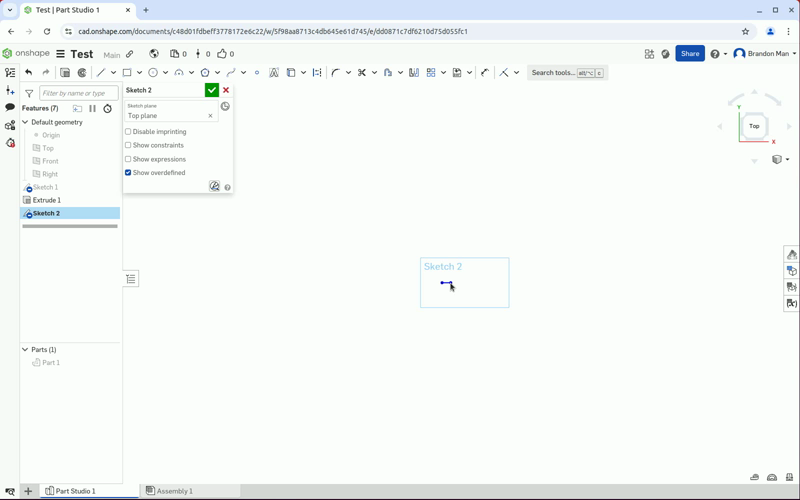
key(a)
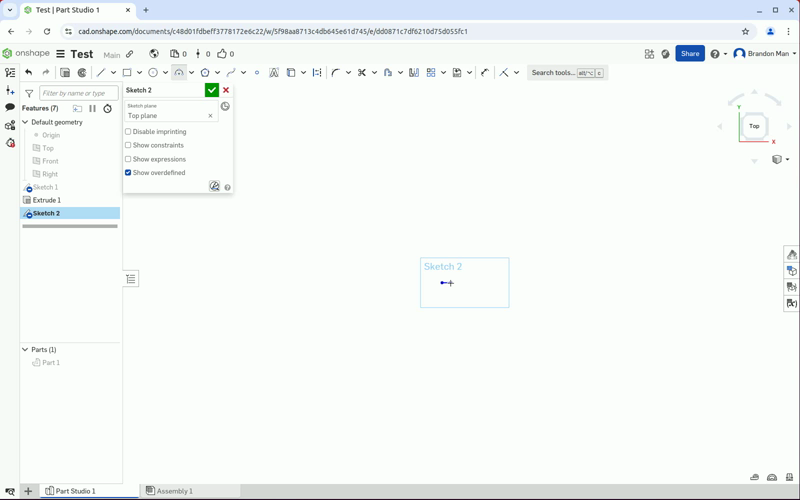
mouse_move(450, 282)
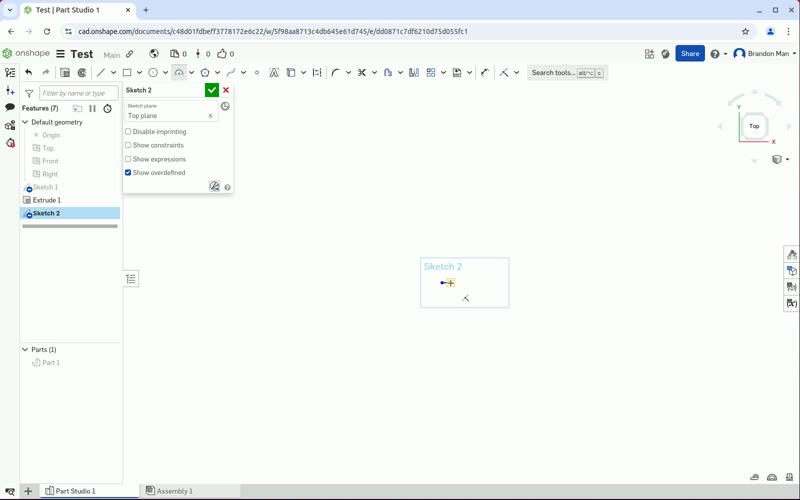
click(450, 282)
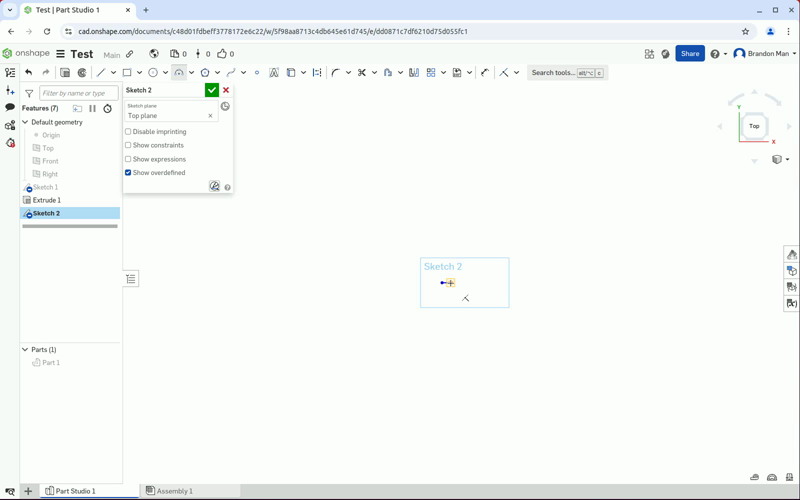
key_down(shift)
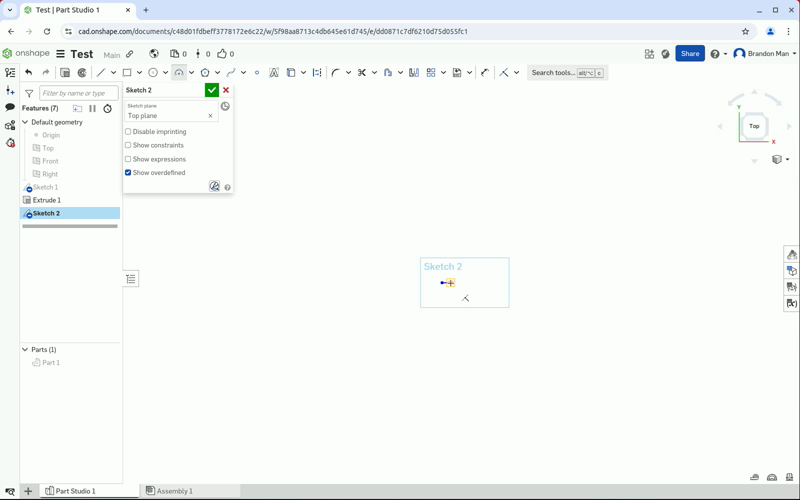
mouse_move(471, 282)
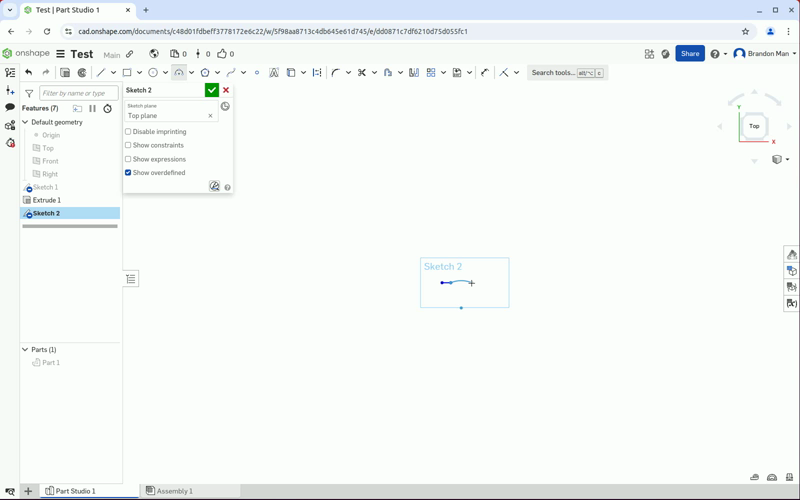
click(471, 282)
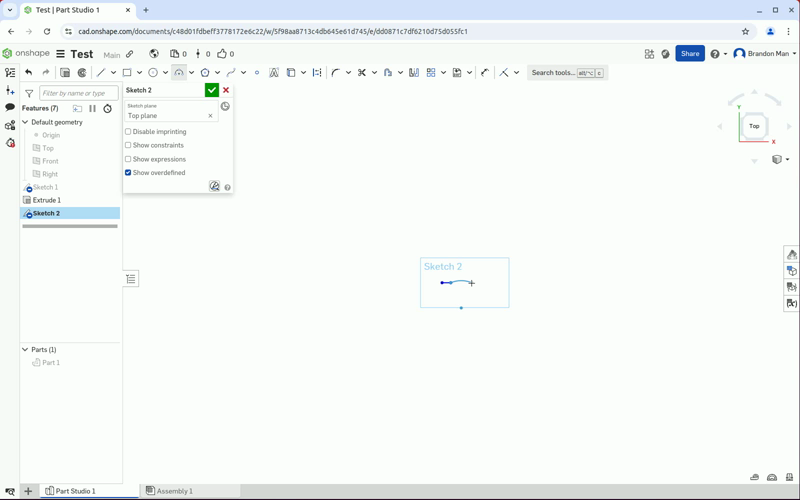
mouse_move(461, 272)
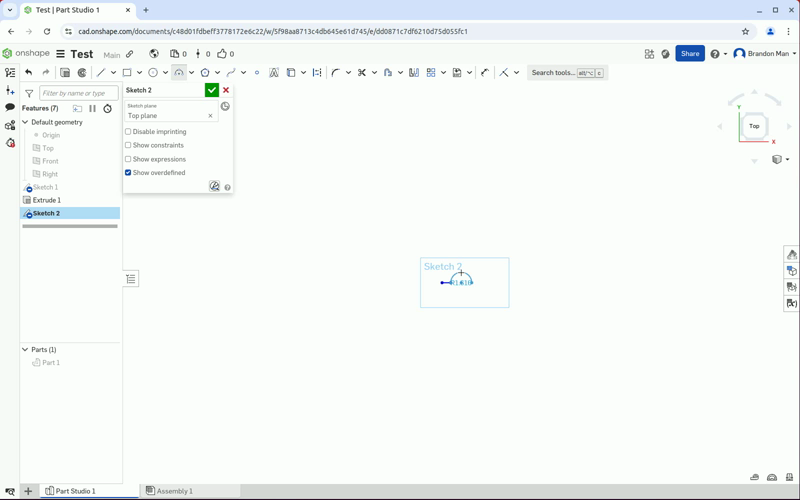
click(461, 272)
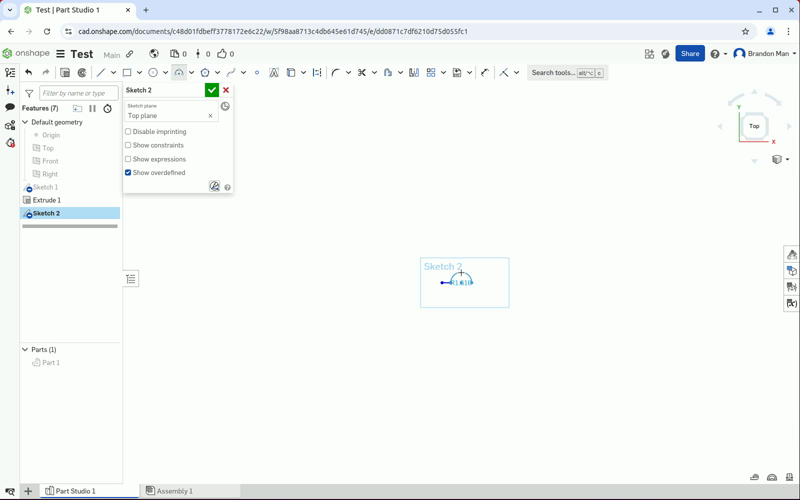
key_up(shift)
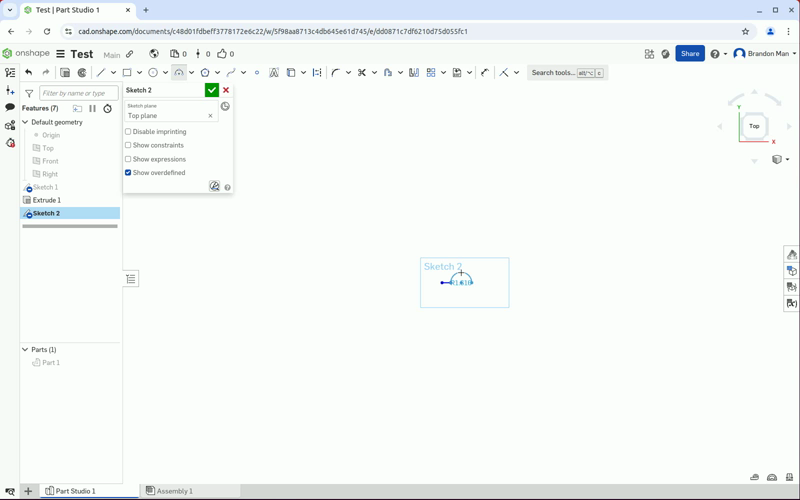
key(esc)
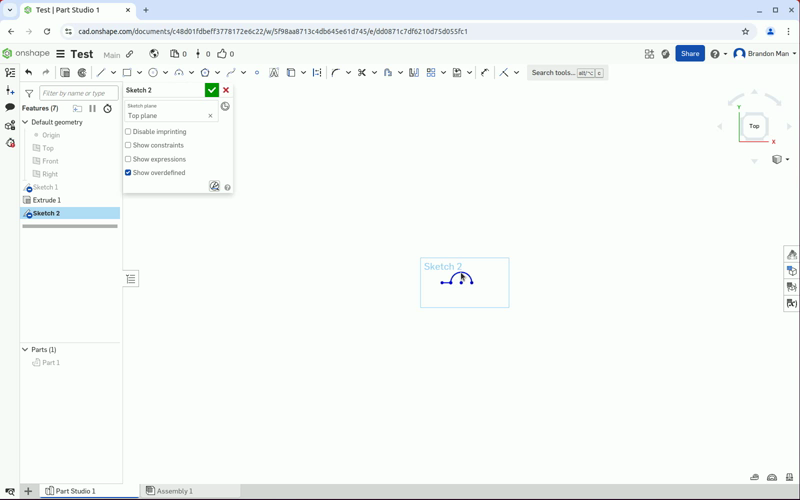
key(l)
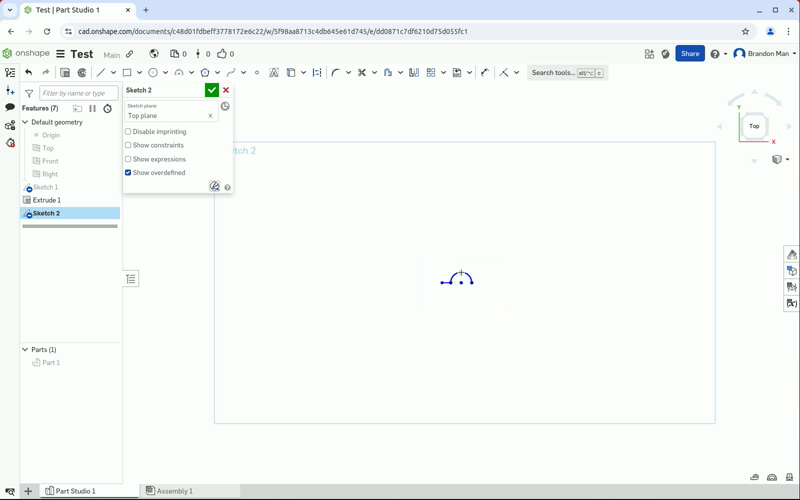
mouse_move(471, 282)
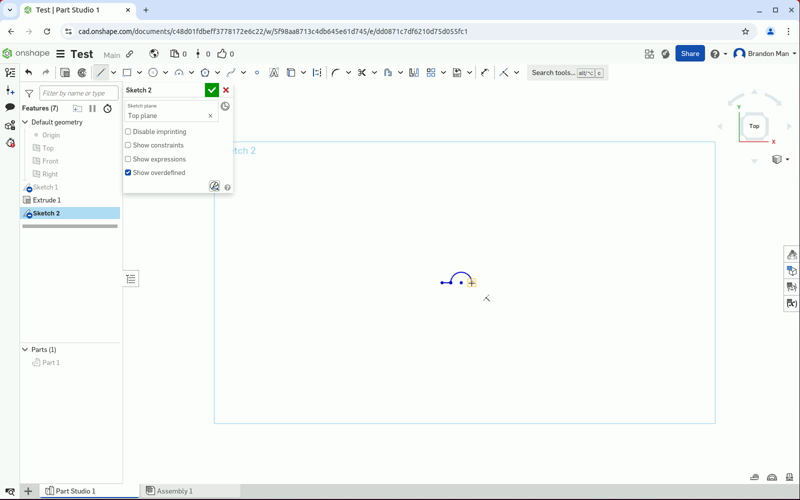
click(471, 282)
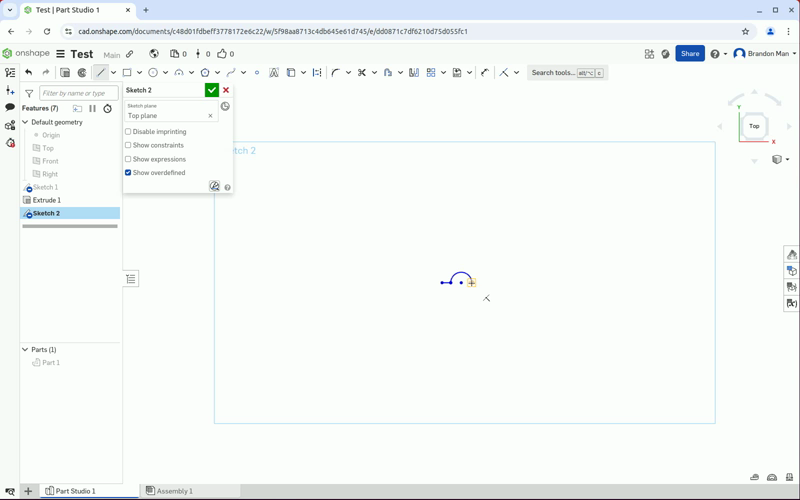
key_down(shift)
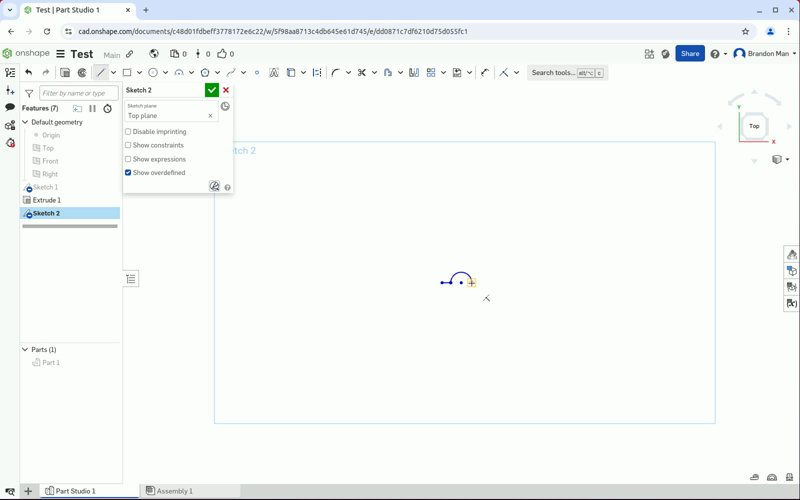
mouse_move(501, 282)
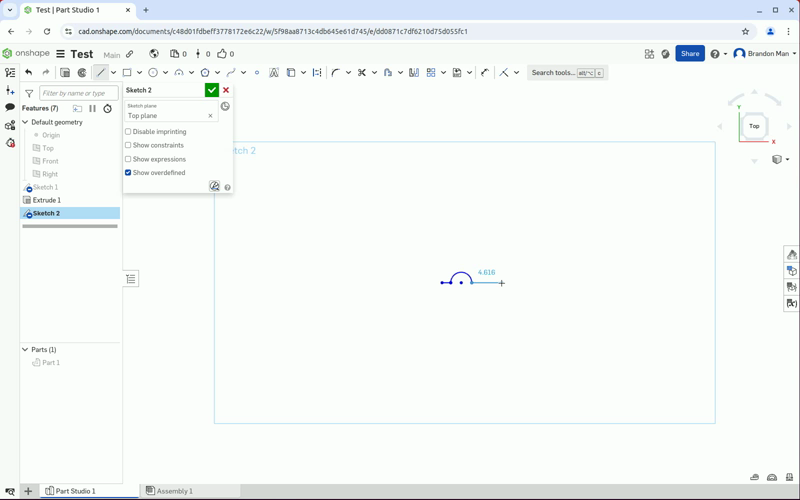
mouse_move(478, 282)
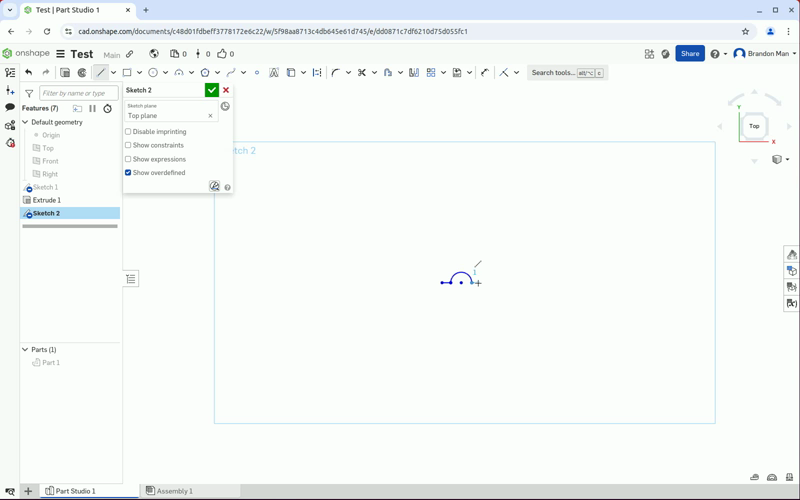
scroll(6)
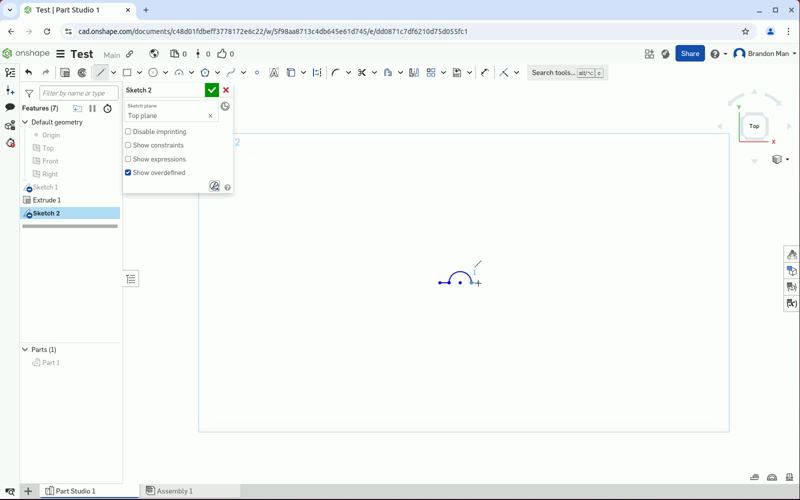
scroll(6)
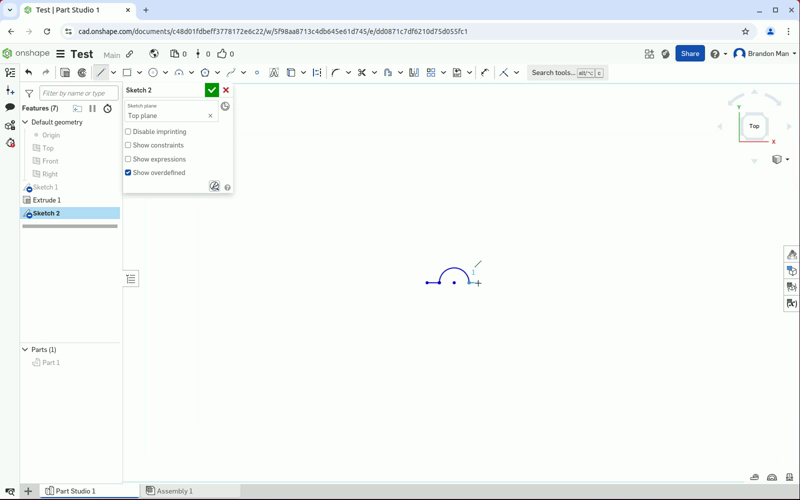
scroll(6)
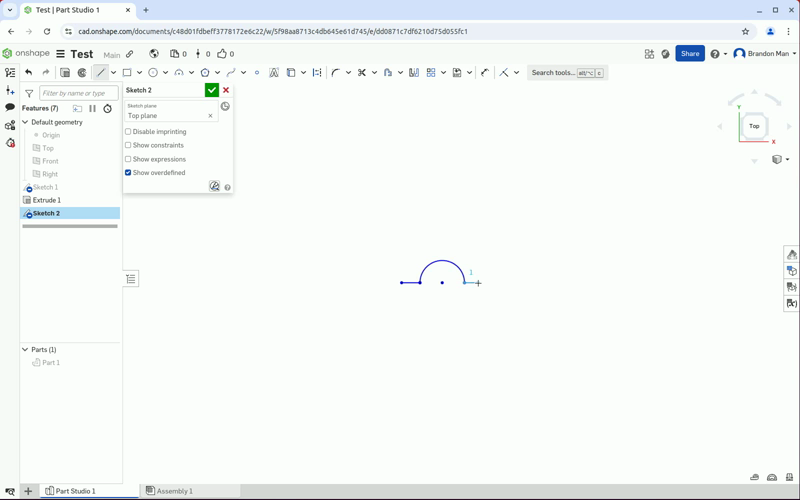
scroll(6)
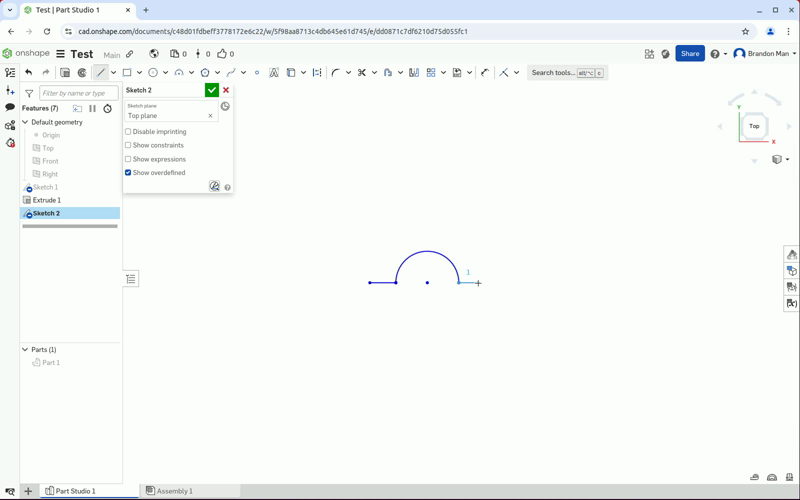
scroll(6)
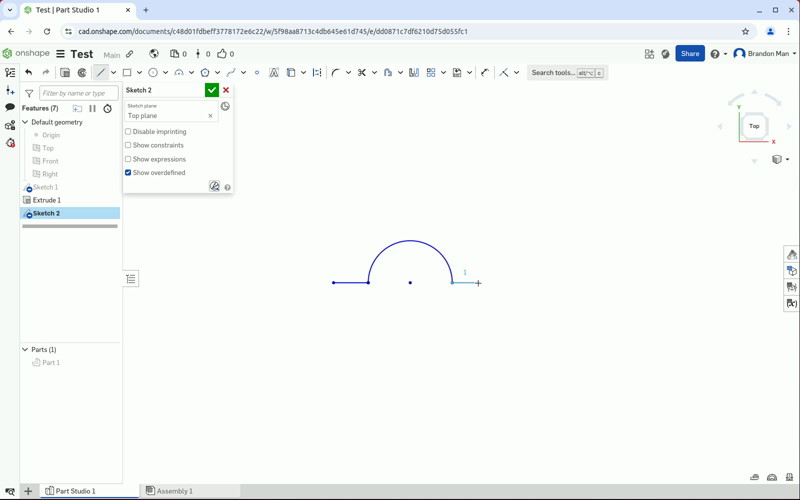
scroll(6)
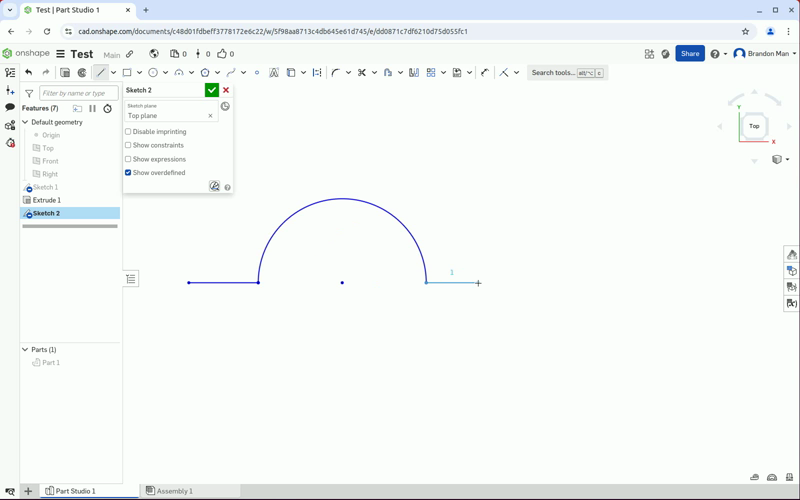
scroll(6)
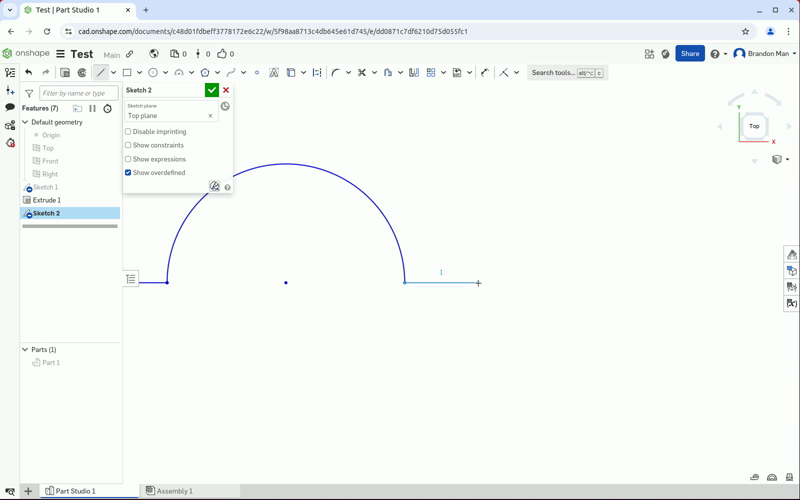
click(478, 282)
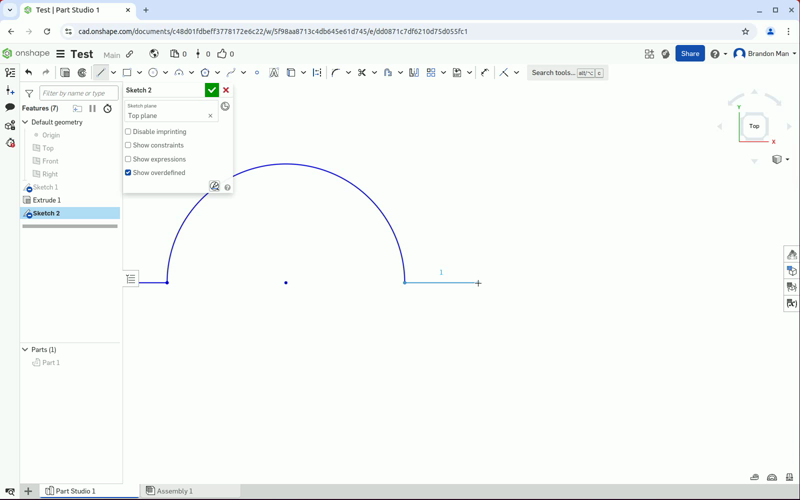
scroll(-6)
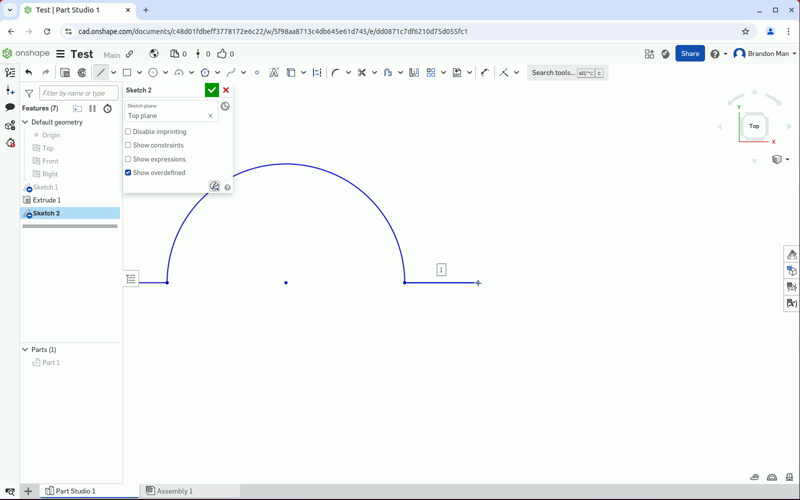
scroll(-6)
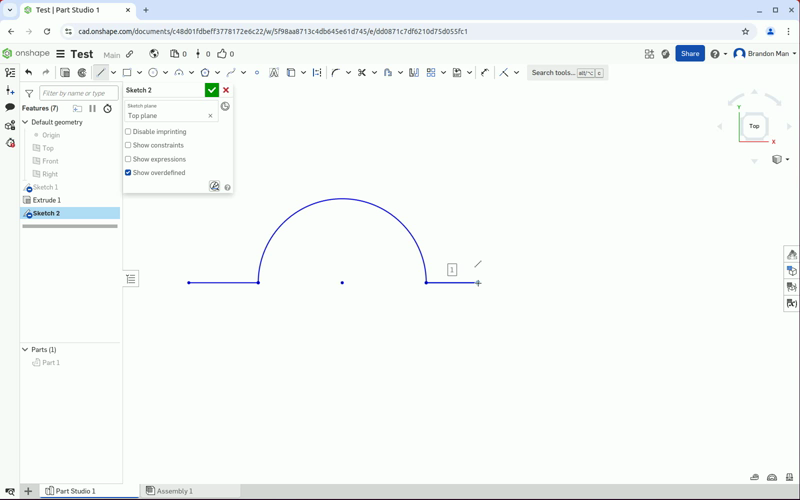
scroll(-6)
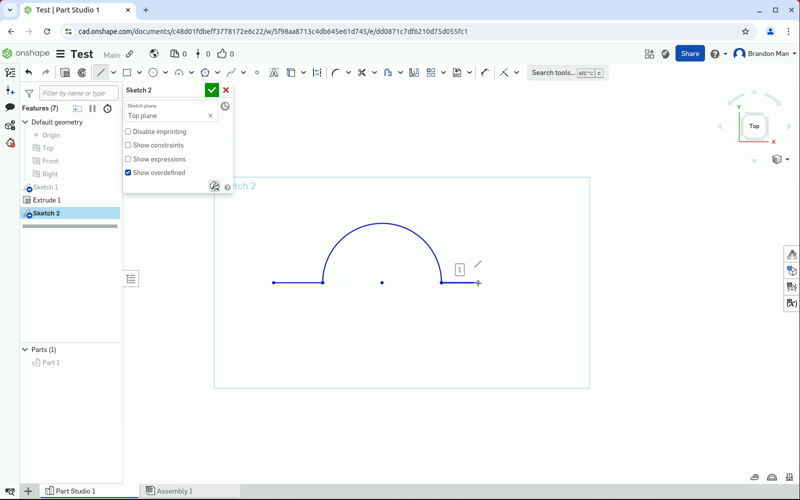
scroll(-6)
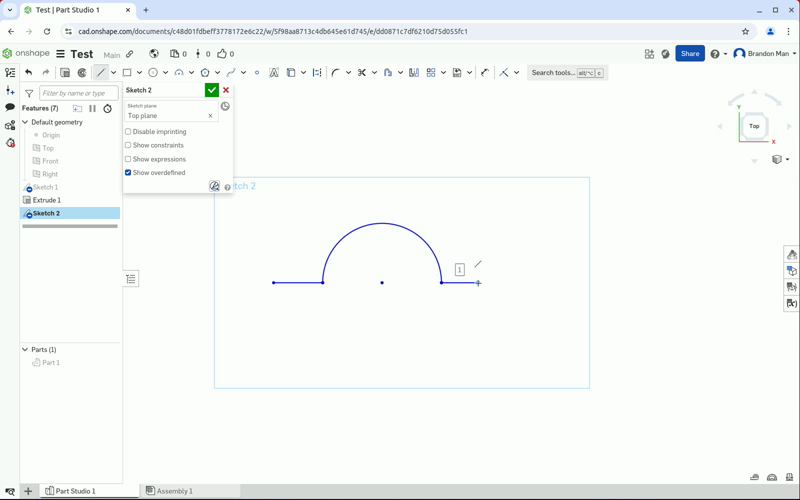
scroll(-6)
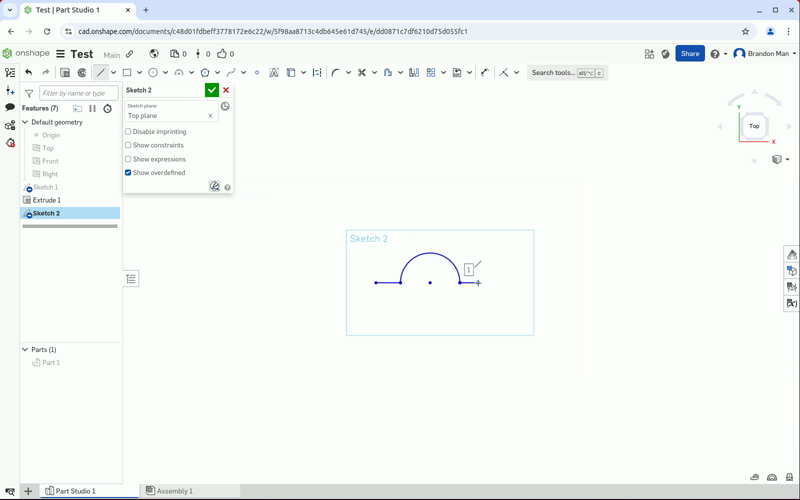
scroll(-6)
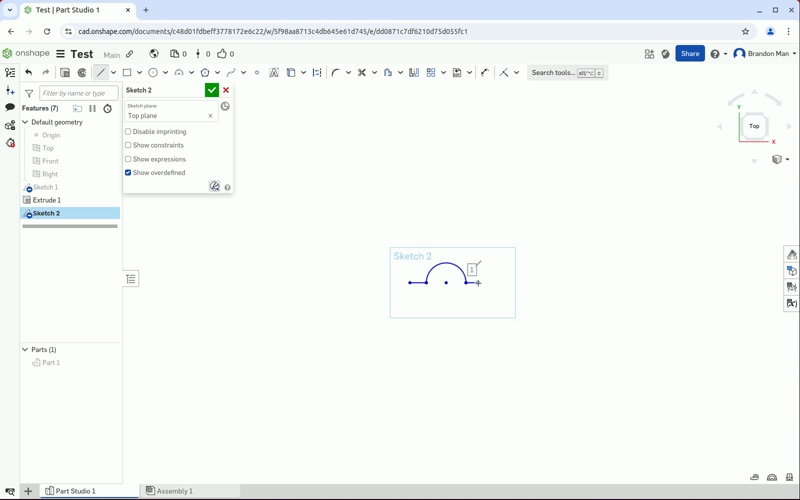
scroll(-6)
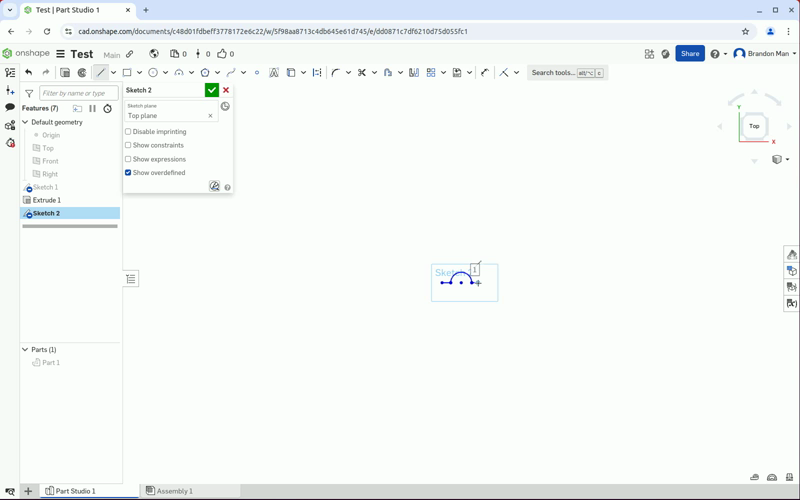
key_up(shift)
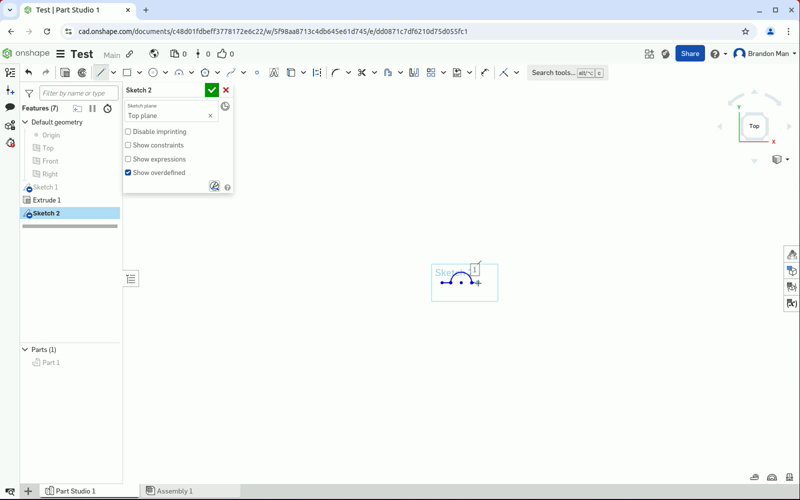
key_down(shift)
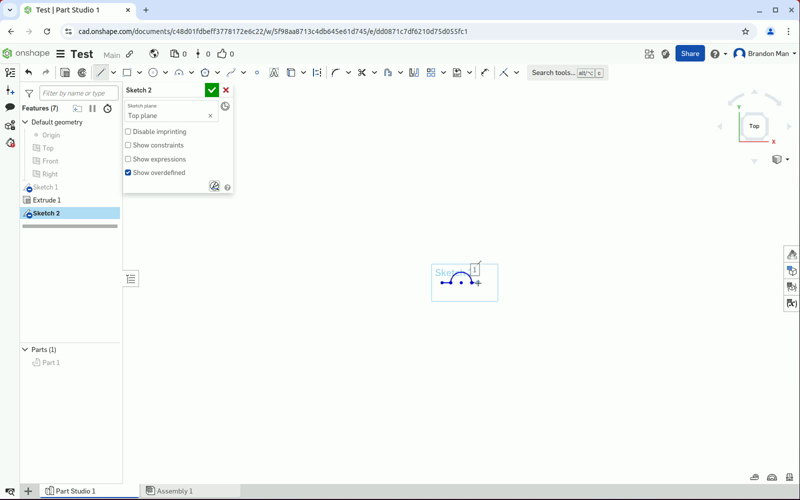
mouse_move(508, 282)
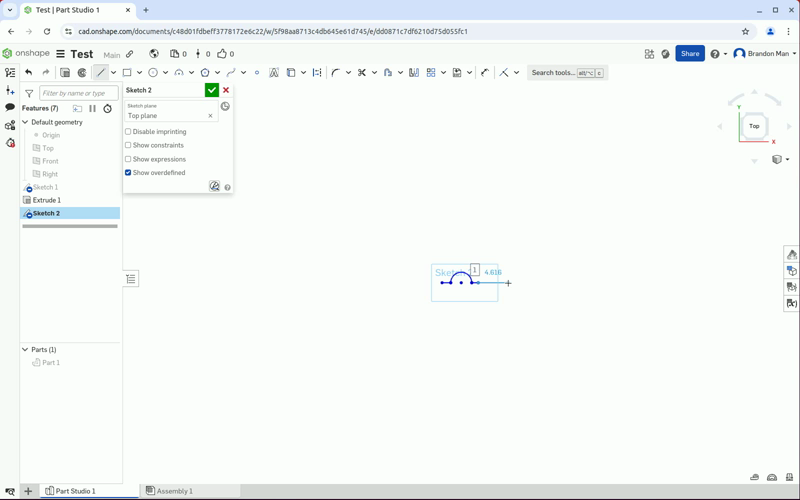
mouse_move(478, 265)
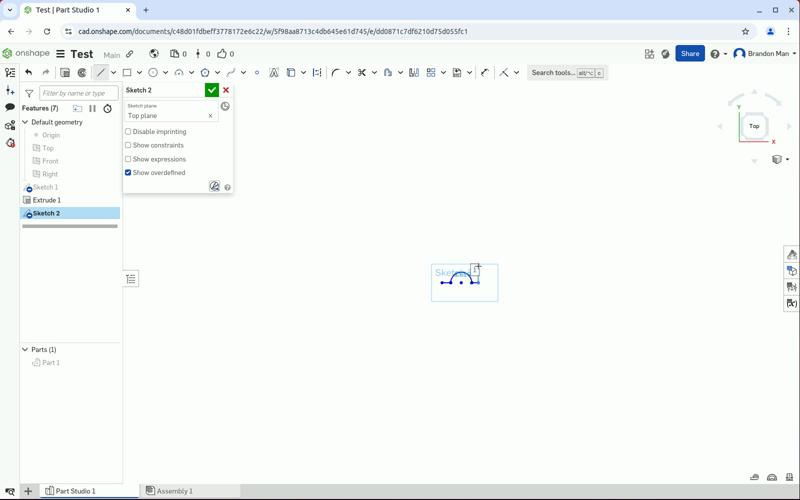
click(478, 265)
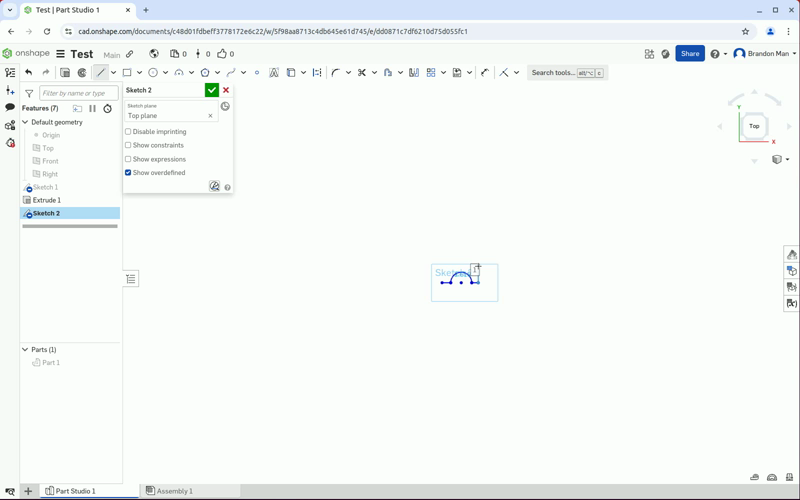
key_up(shift)
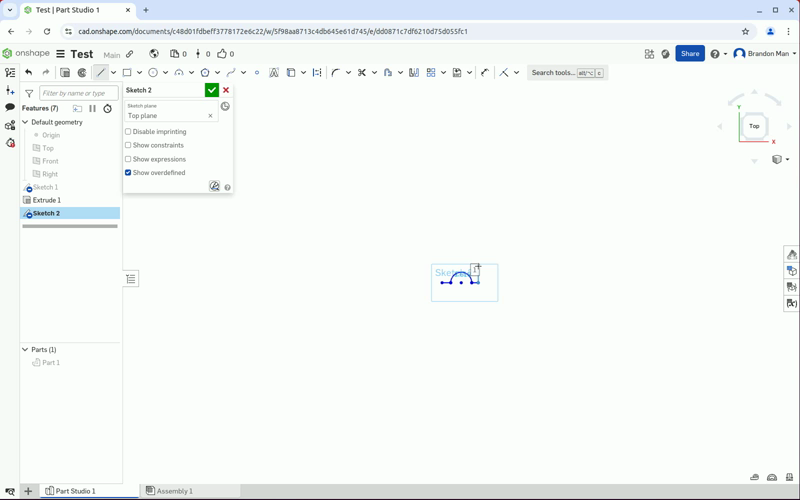
key_down(shift)
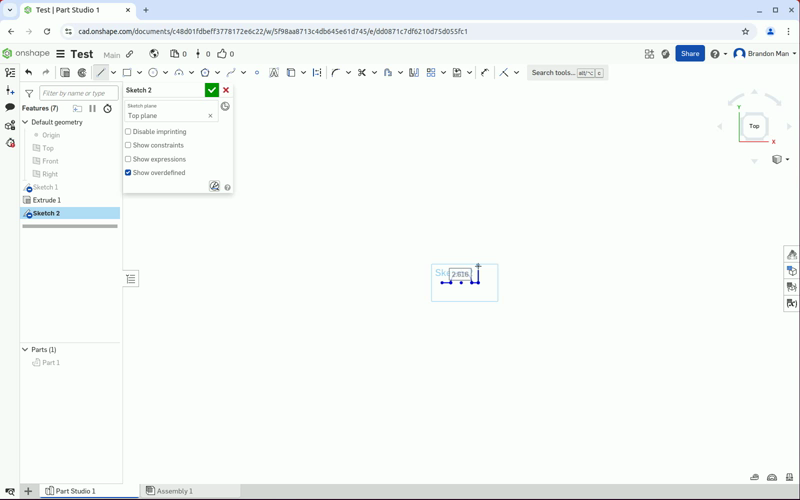
mouse_move(508, 265)
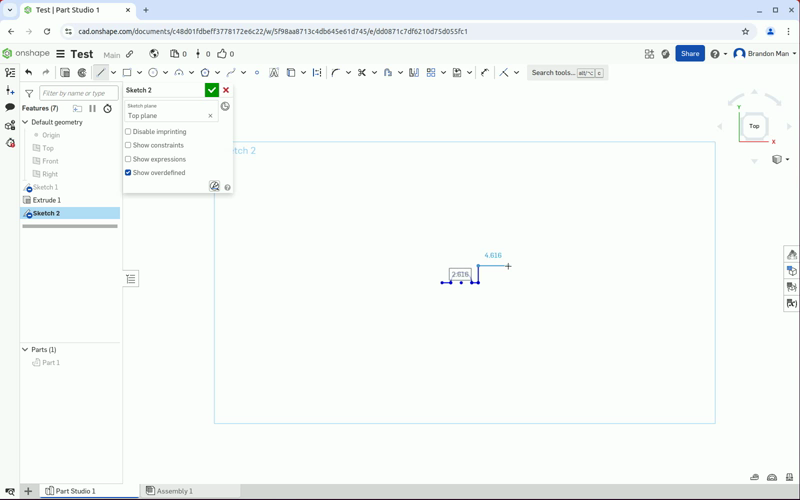
mouse_move(444, 265)
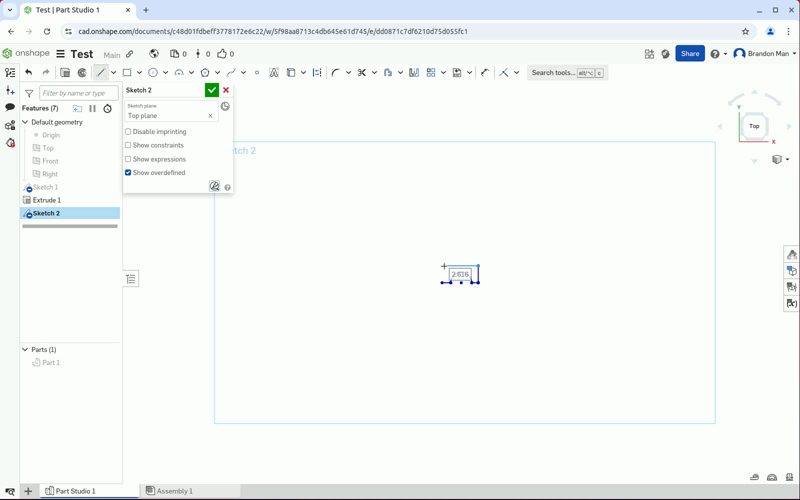
click(444, 265)
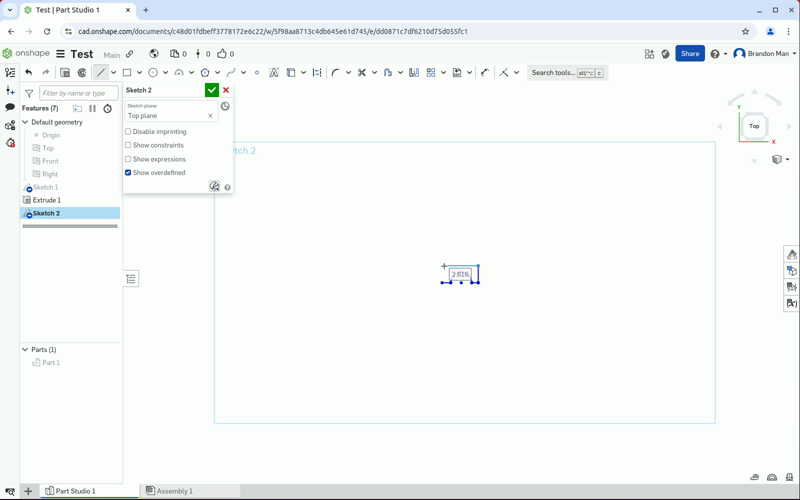
key_up(shift)
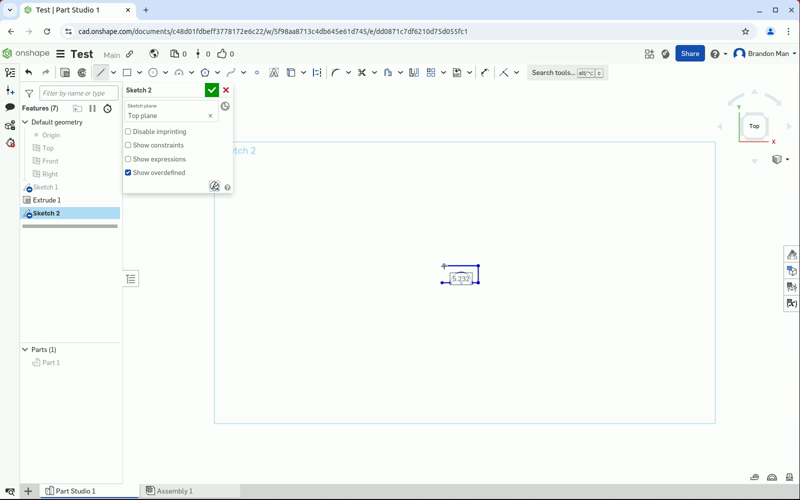
mouse_move(474, 265)
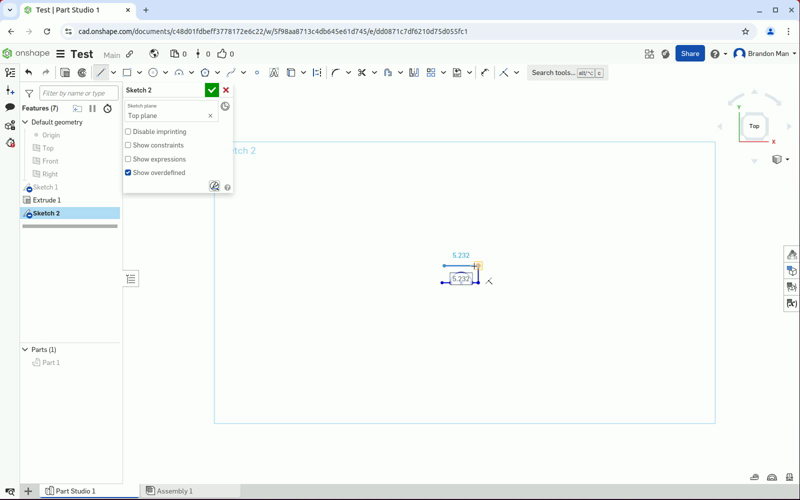
key_down(shift)
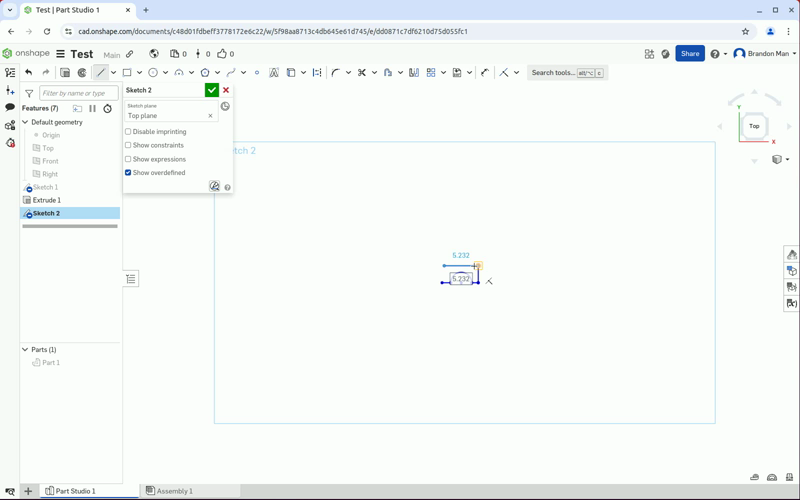
mouse_move(444, 282)
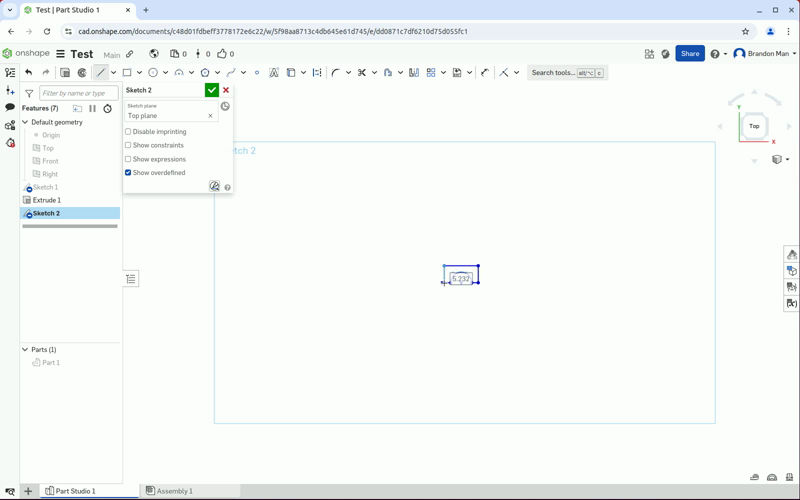
key_up(shift)
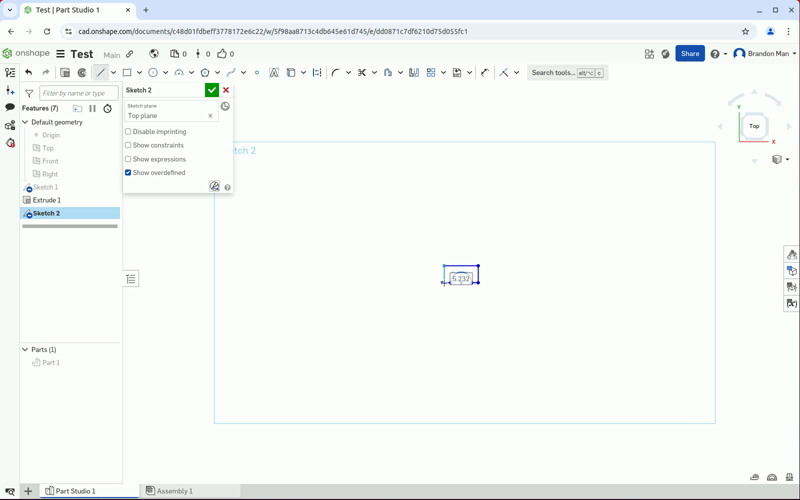
click(444, 282)
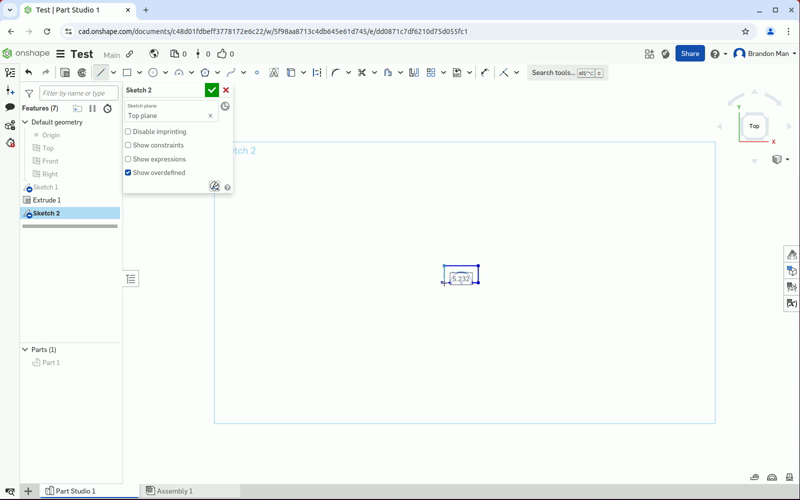
key(esc)
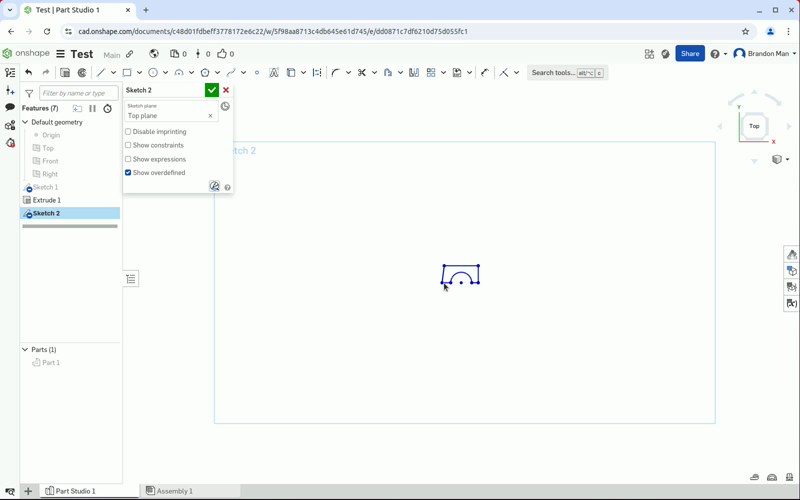
key(c)
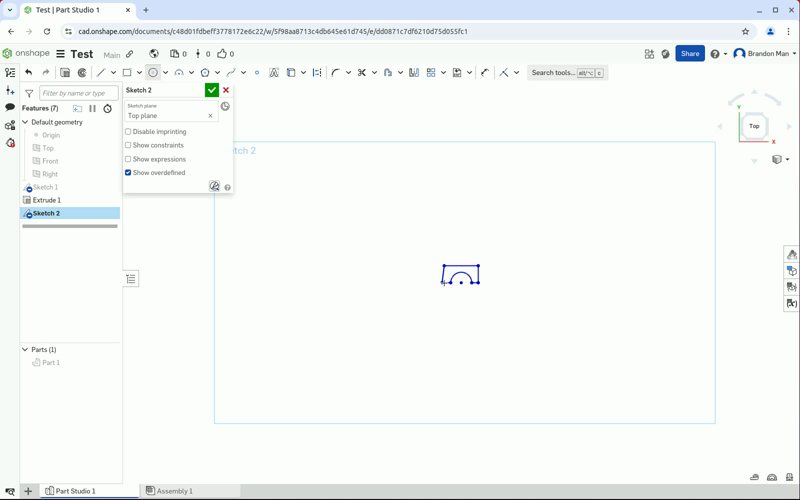
key_down(shift)
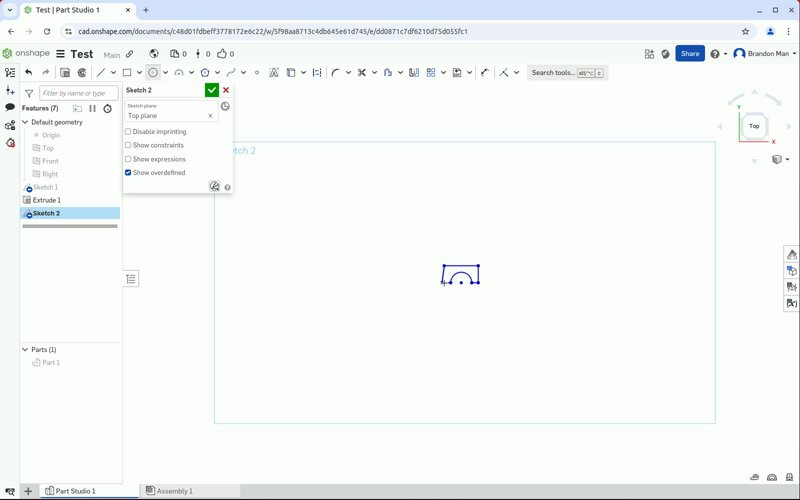
mouse_move(449, 271)
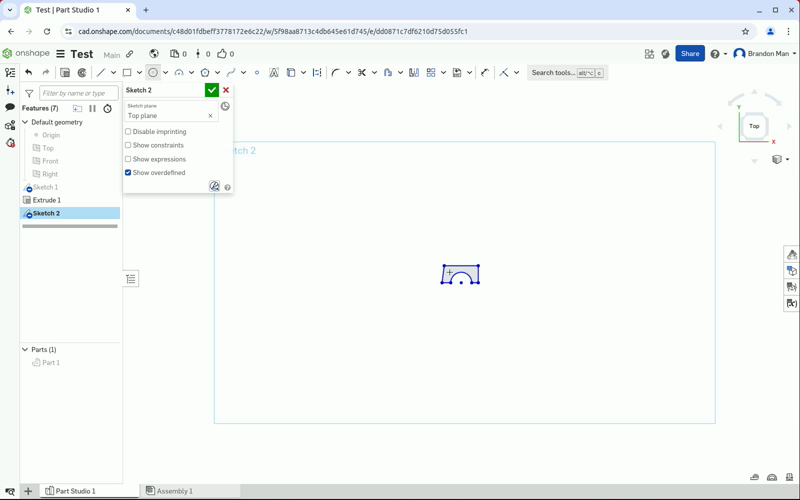
click(449, 271)
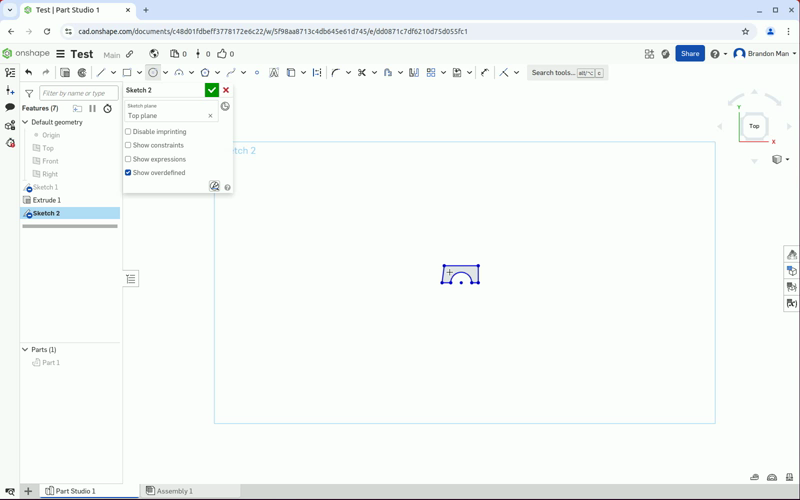
key_up(shift)
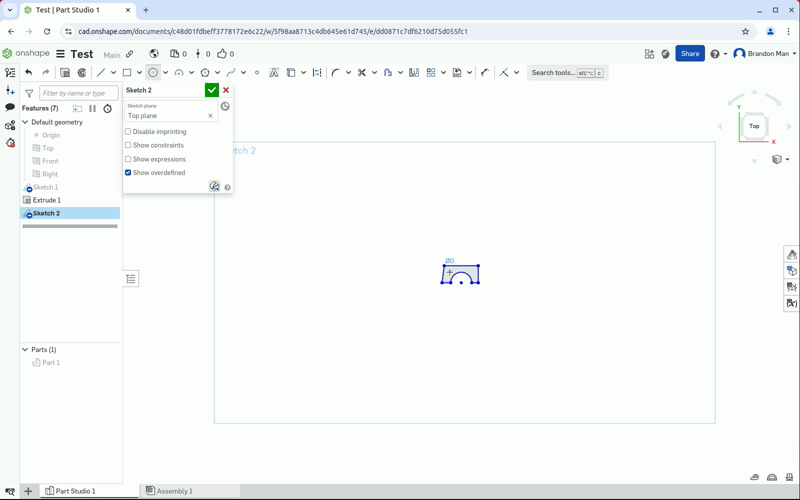
mouse_move(452, 271)
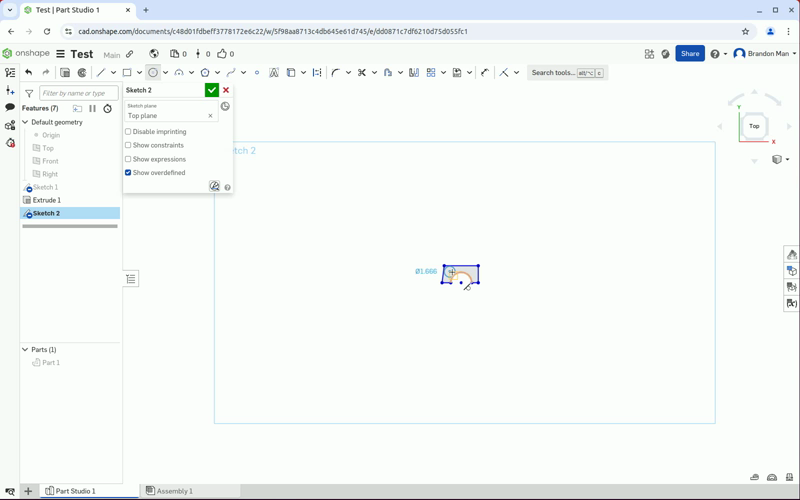
scroll(6)
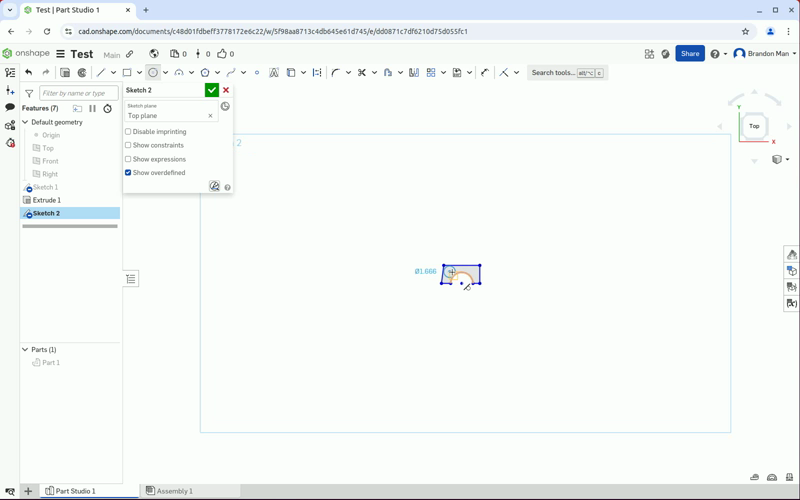
scroll(6)
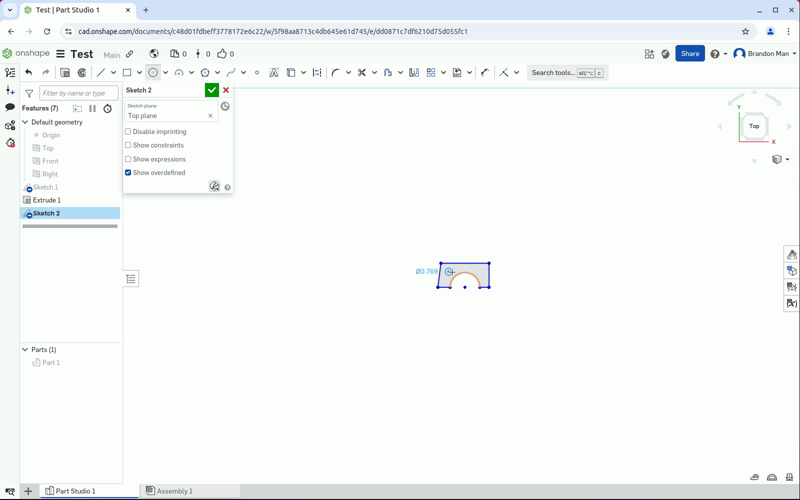
scroll(6)
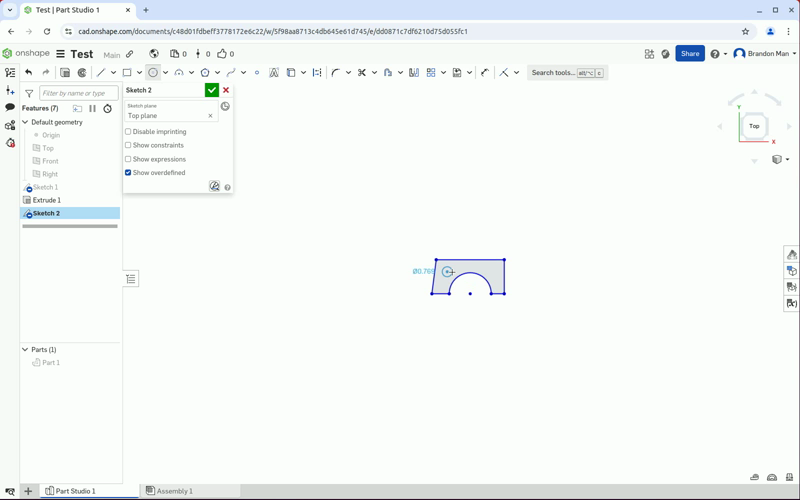
scroll(6)
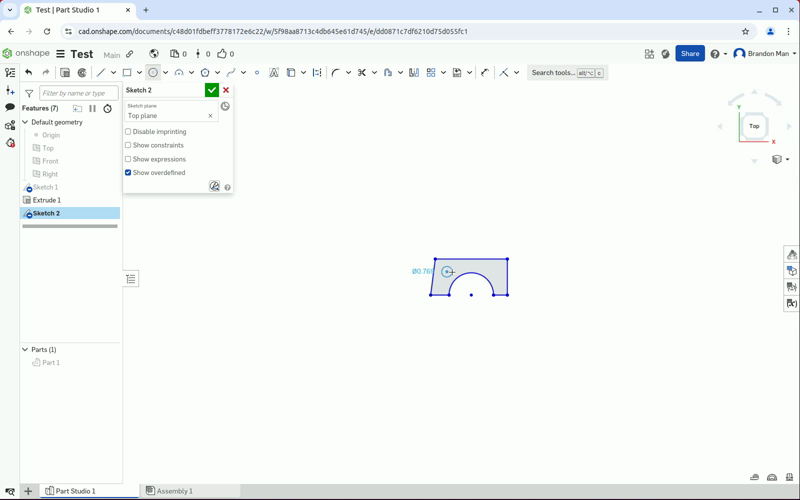
scroll(6)
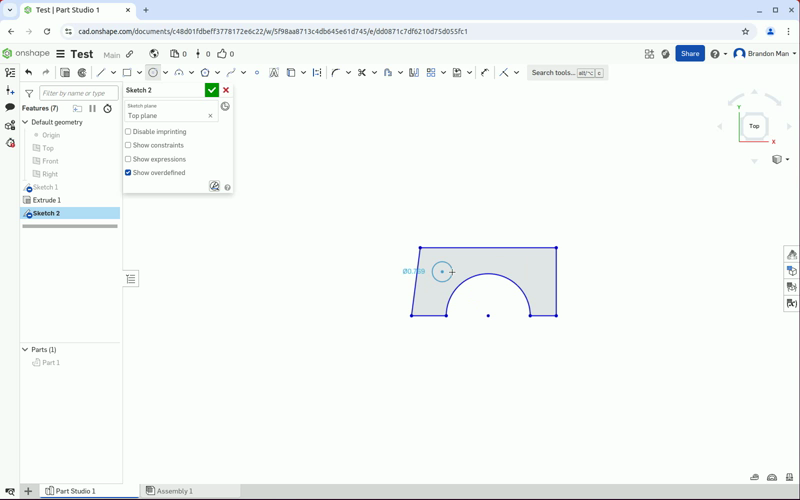
scroll(6)
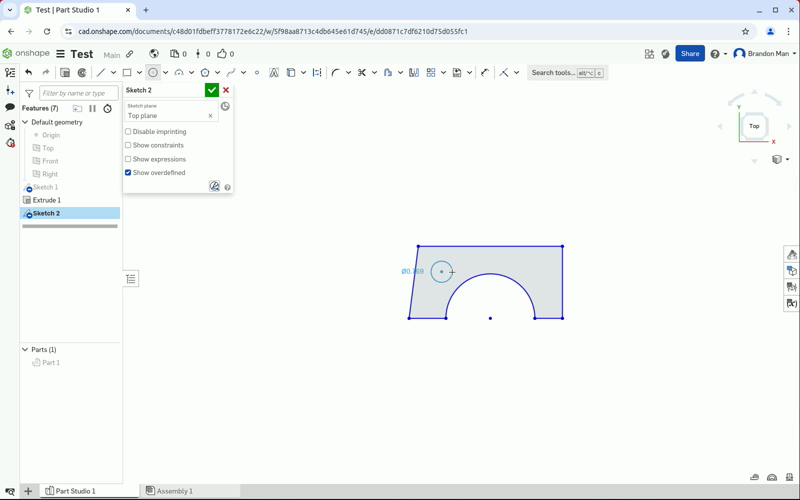
scroll(6)
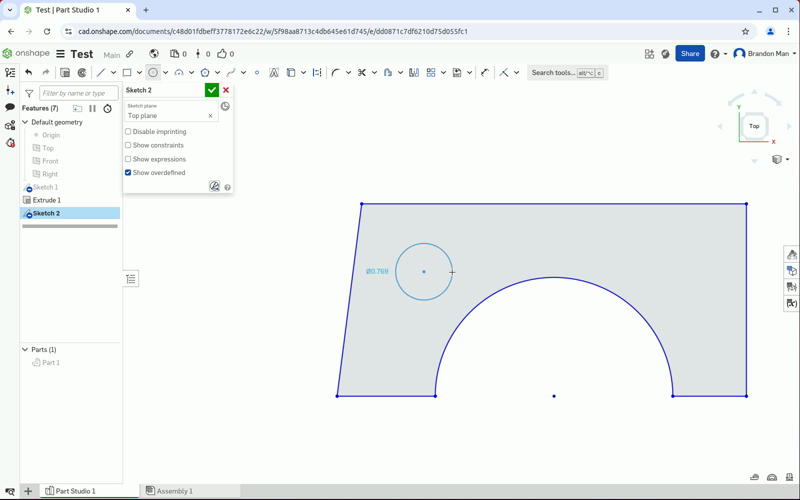
click(452, 271)
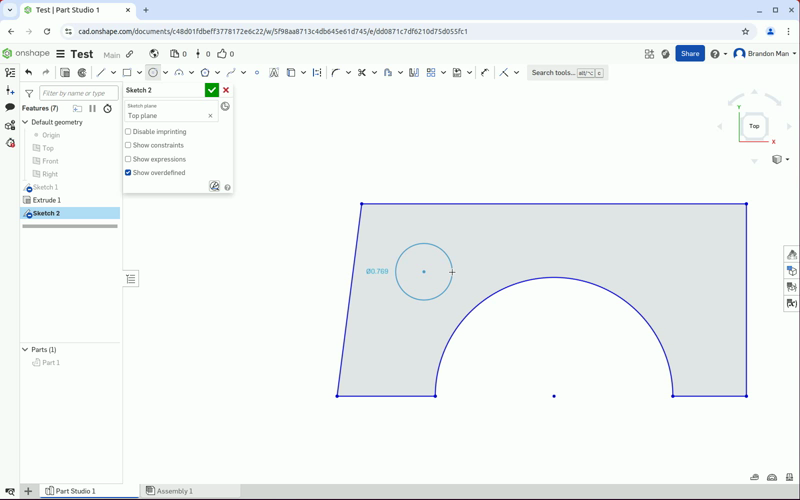
scroll(-6)
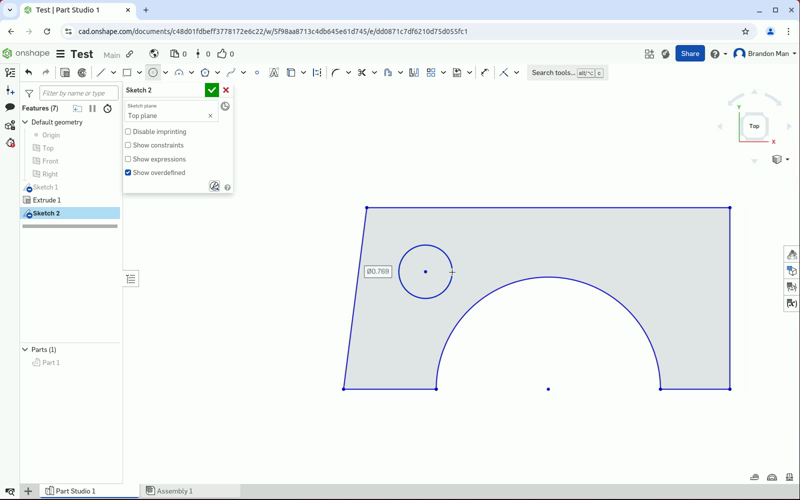
scroll(-6)
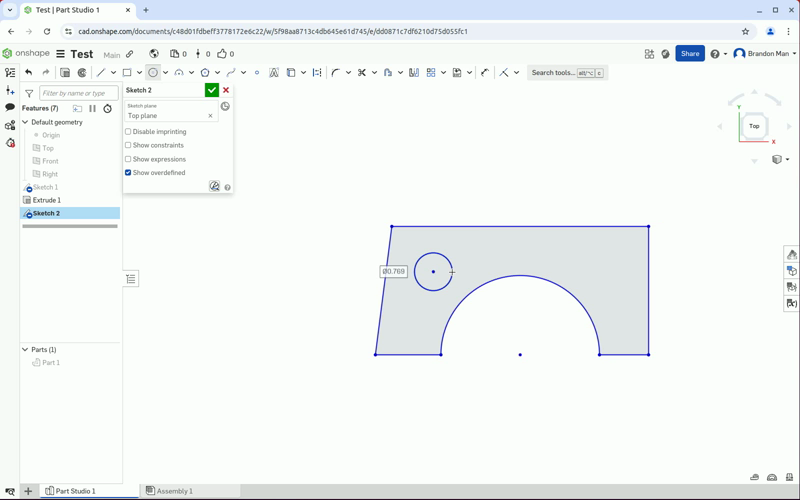
scroll(-6)
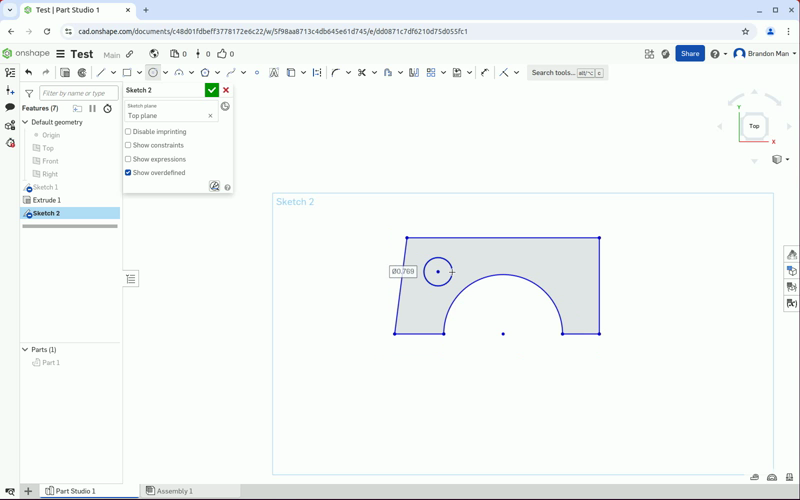
scroll(-6)
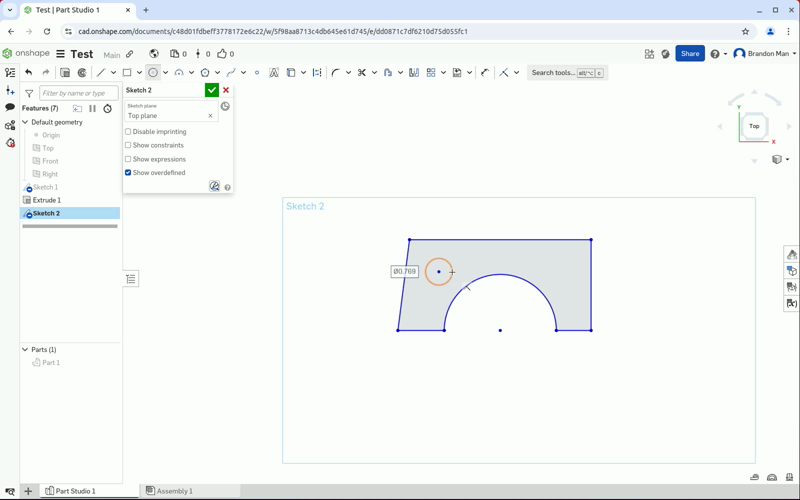
scroll(-6)
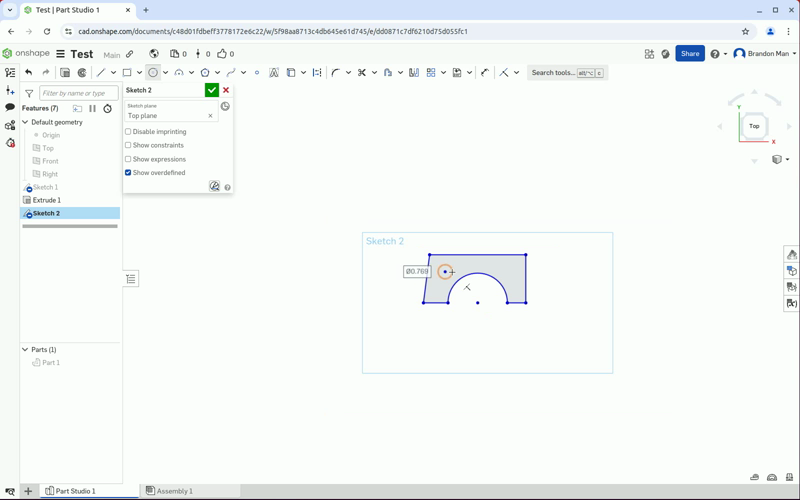
scroll(-6)
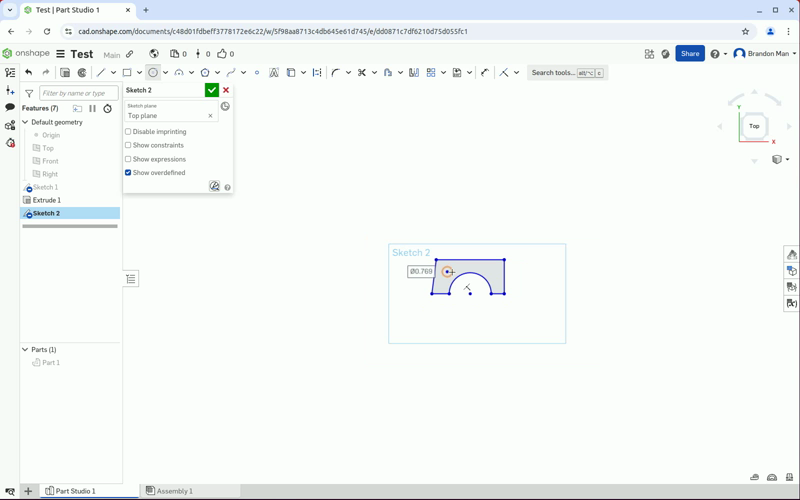
scroll(-6)
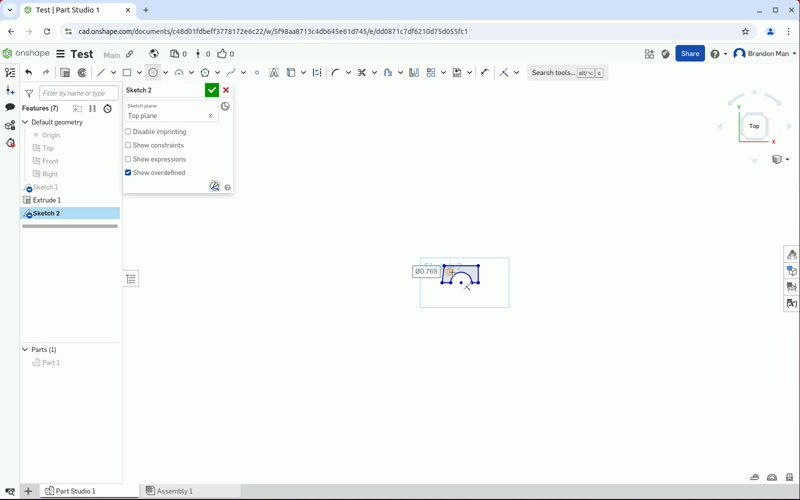
key(esc)
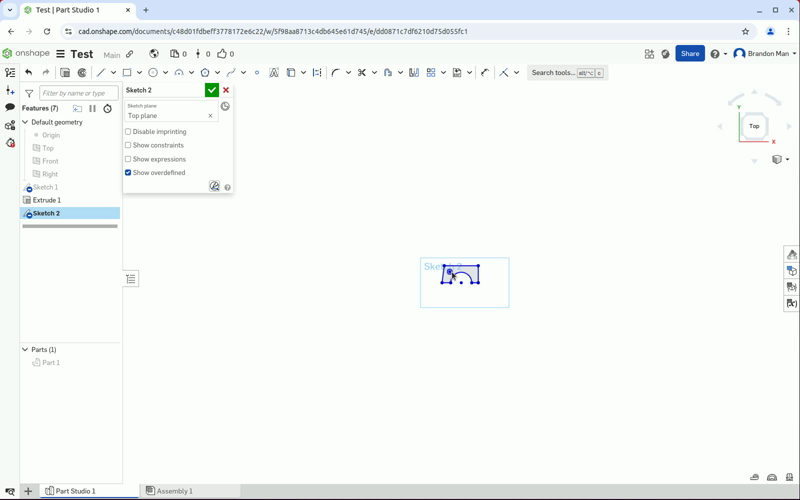
key(c)
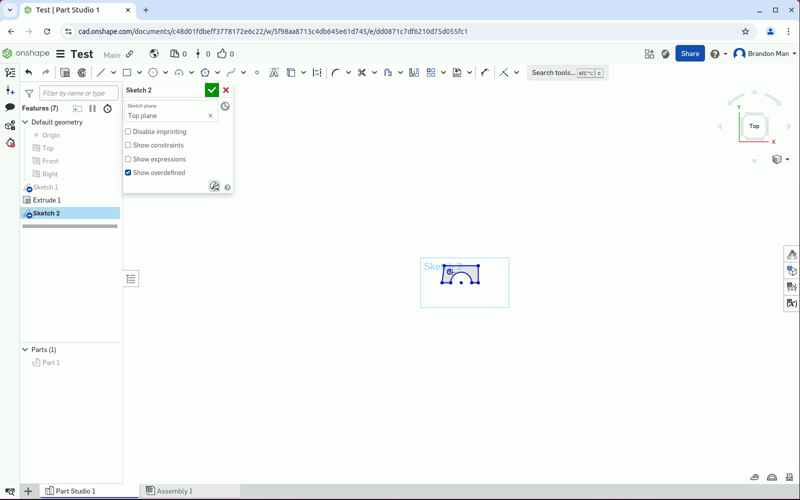
key_down(shift)
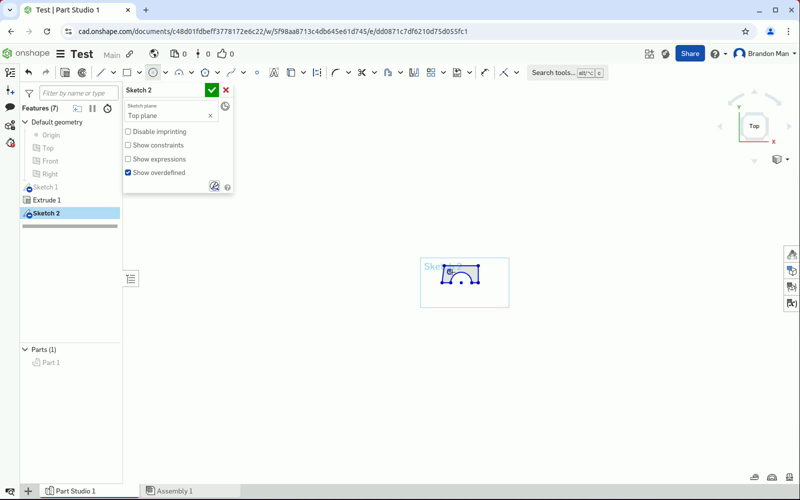
mouse_move(472, 271)
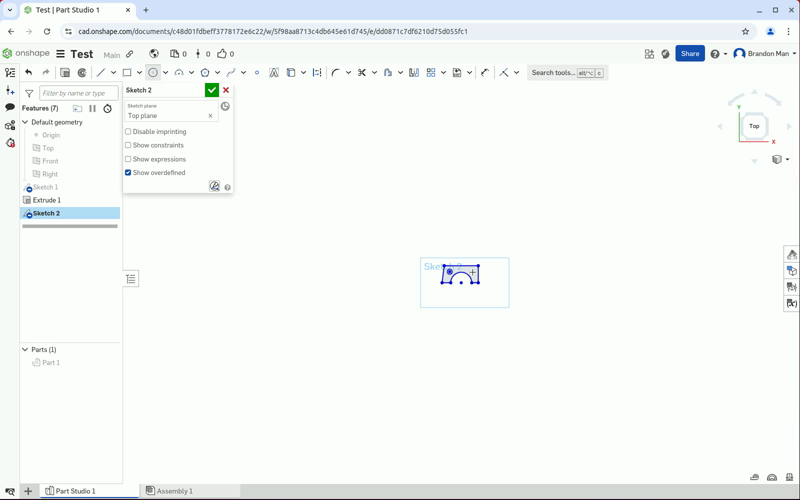
click(472, 271)
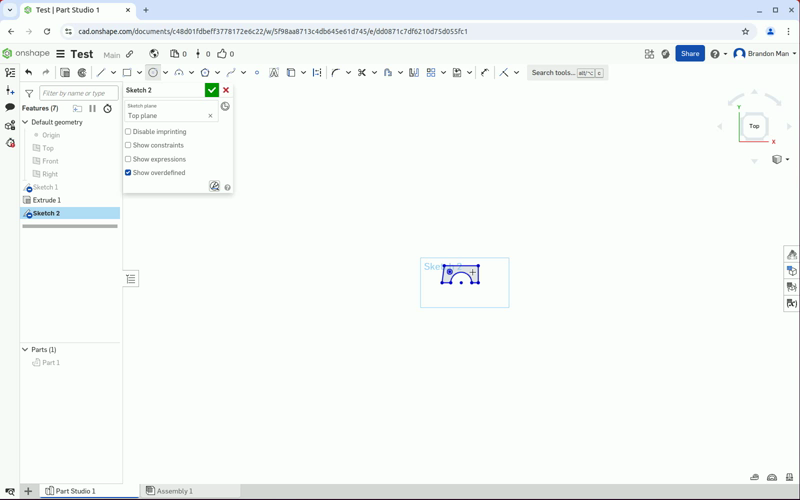
key_up(shift)
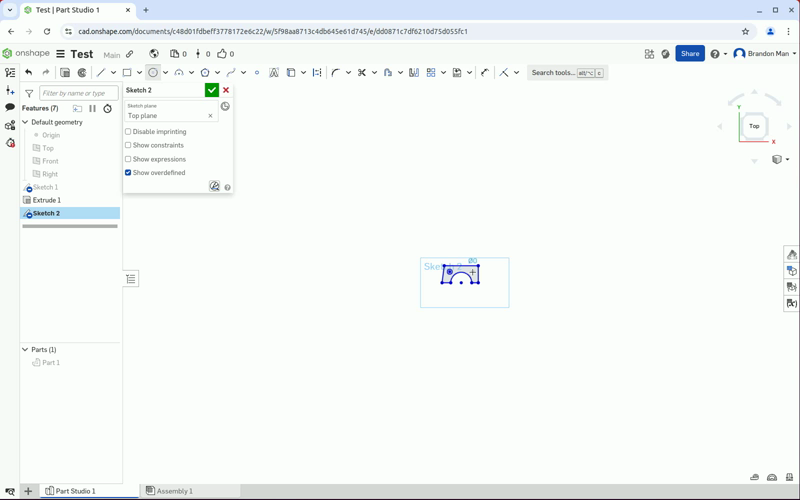
mouse_move(475, 271)
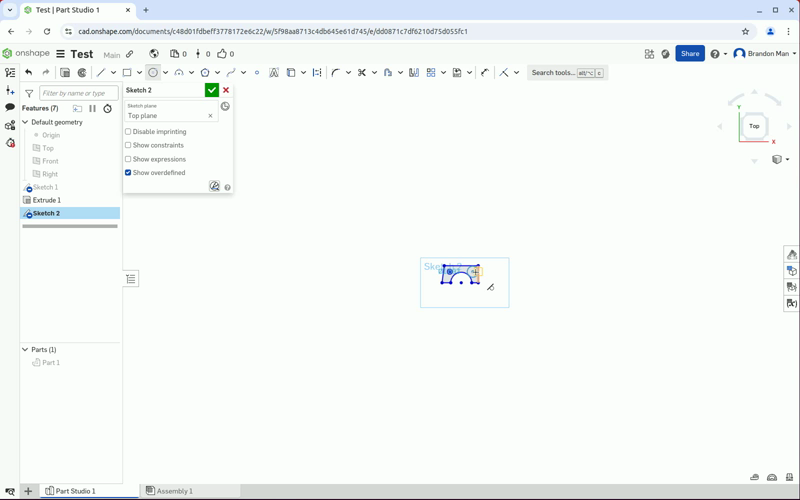
scroll(6)
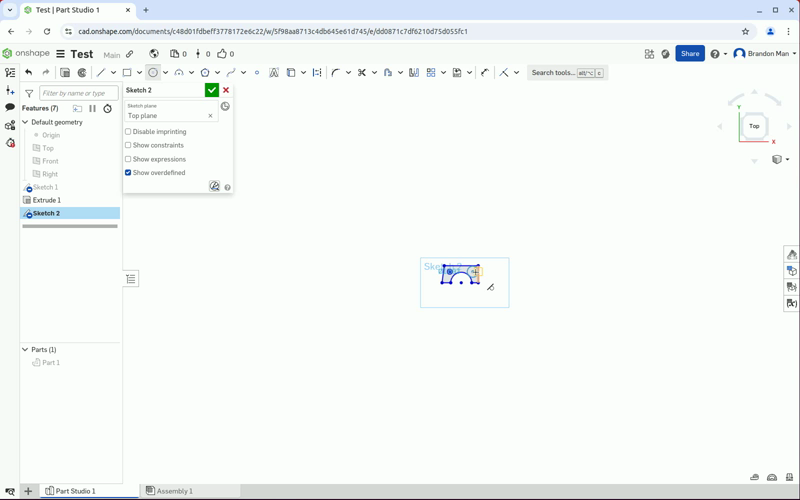
scroll(6)
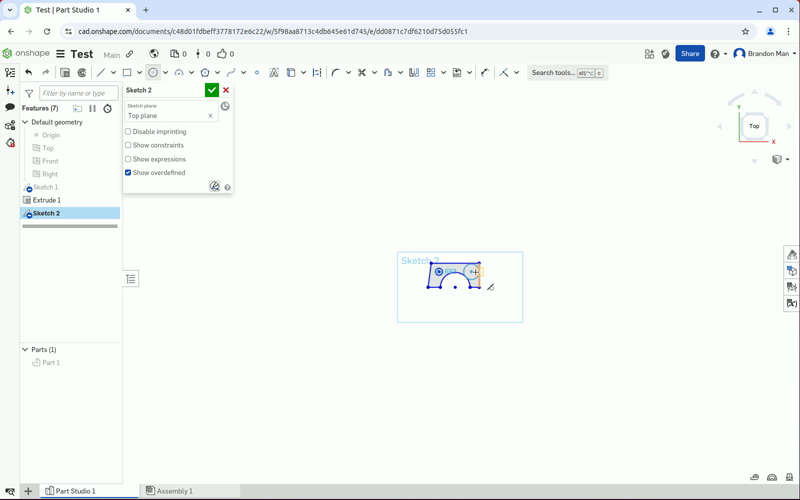
scroll(6)
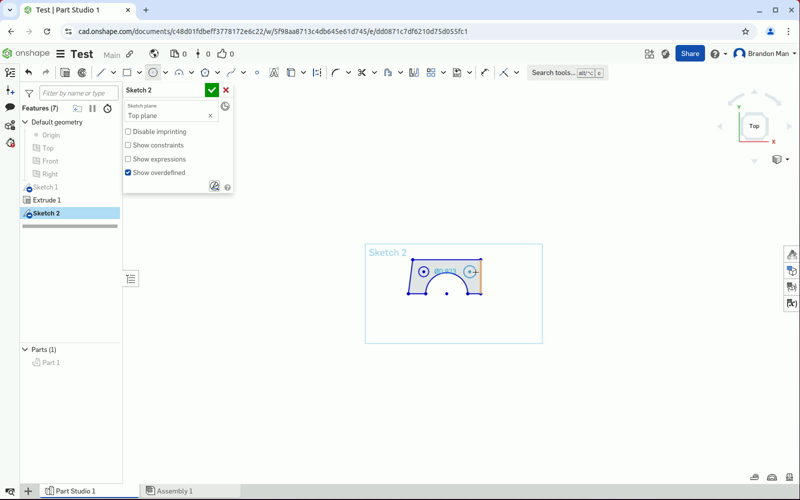
scroll(6)
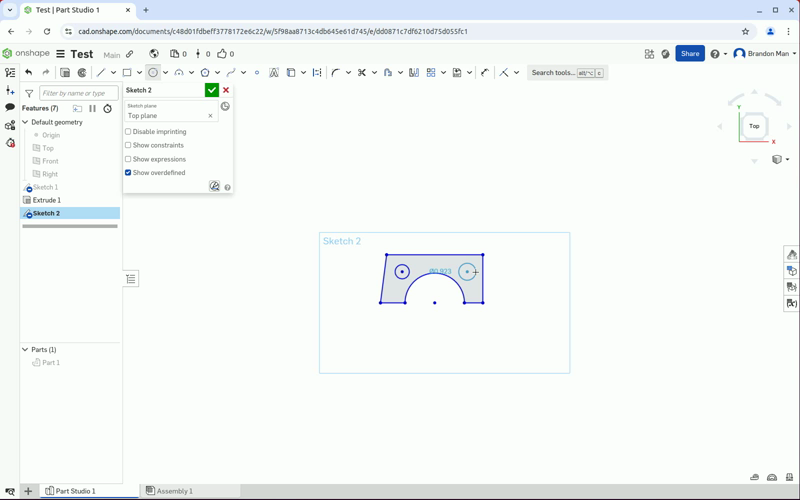
scroll(6)
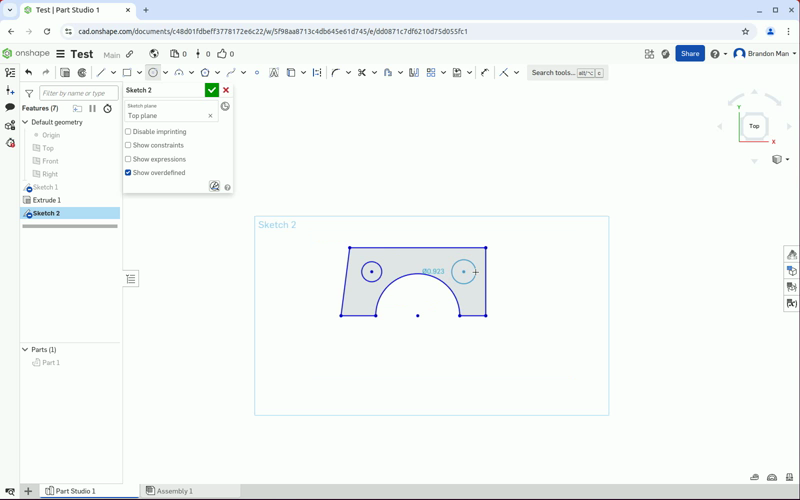
scroll(6)
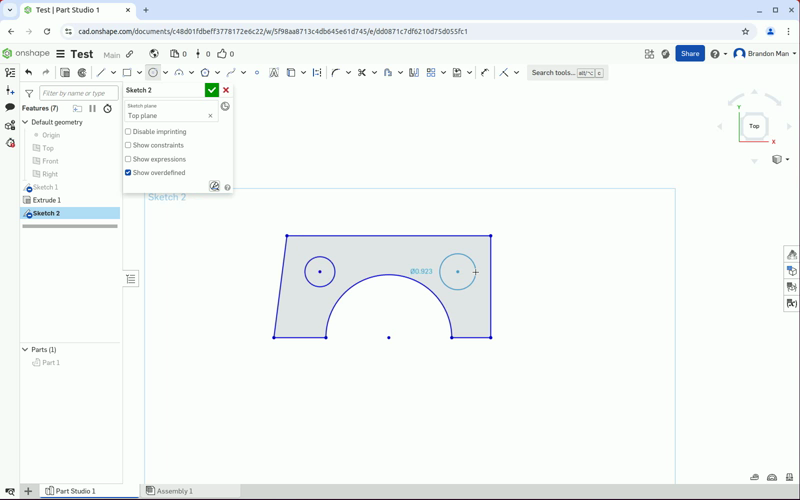
scroll(6)
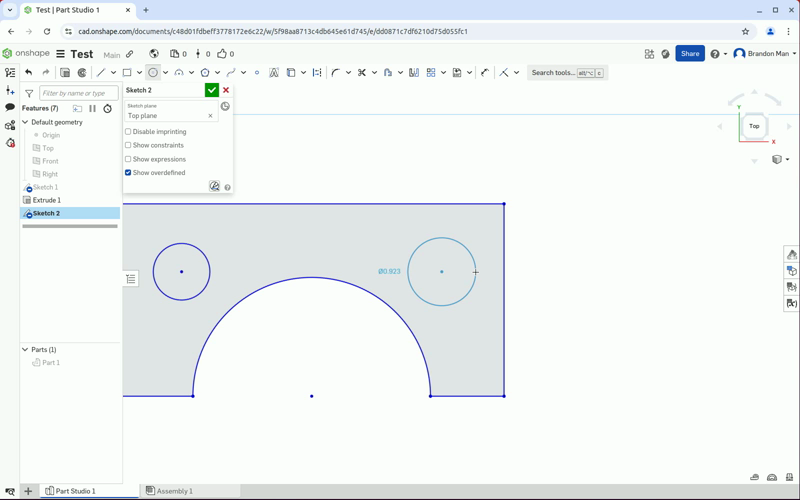
click(475, 271)
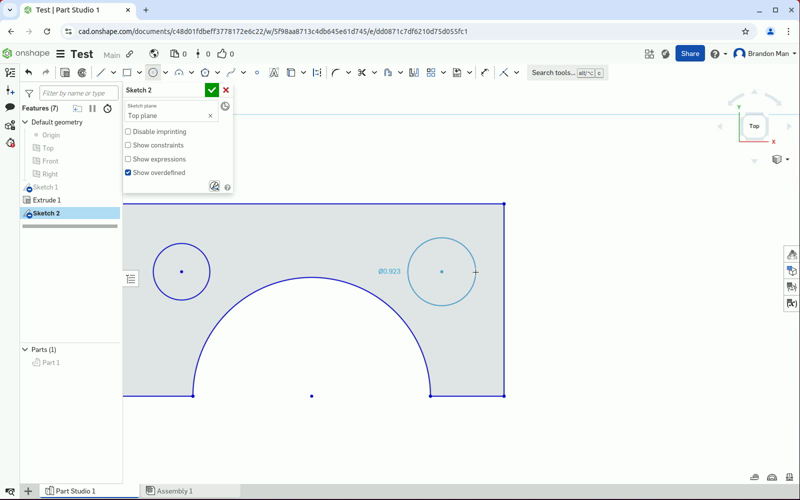
scroll(-6)
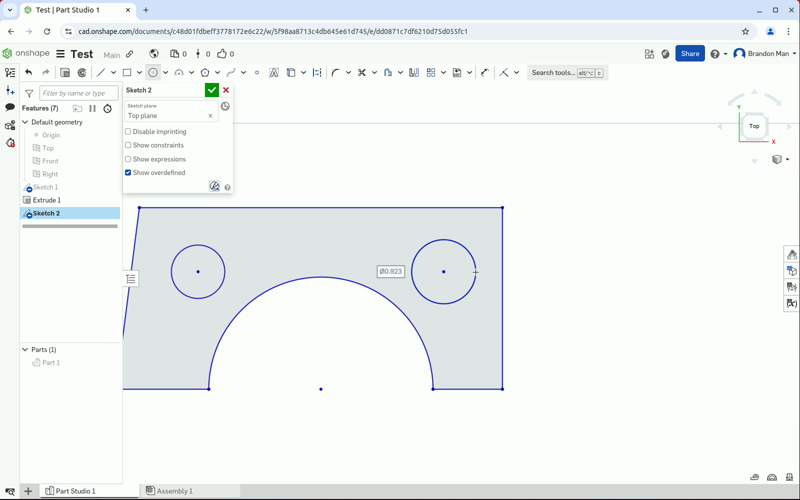
scroll(-6)
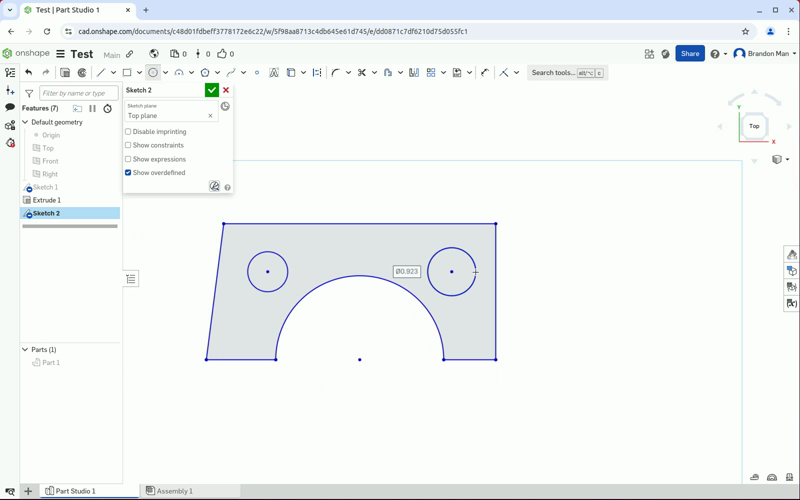
scroll(-6)
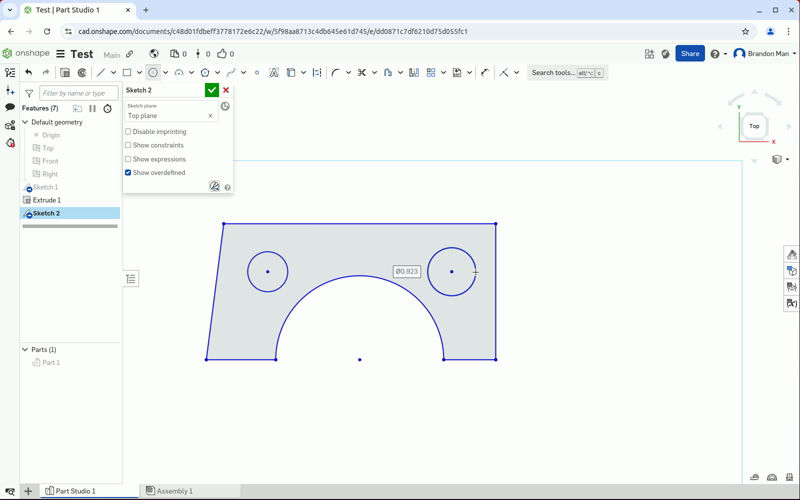
scroll(-6)
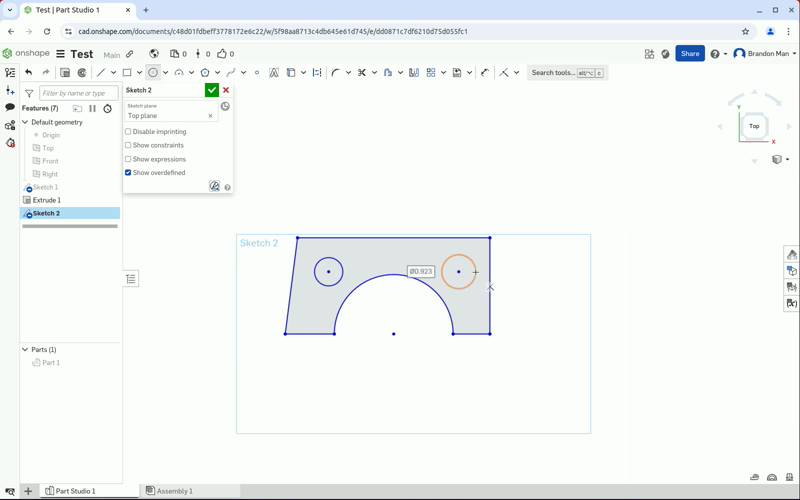
scroll(-6)
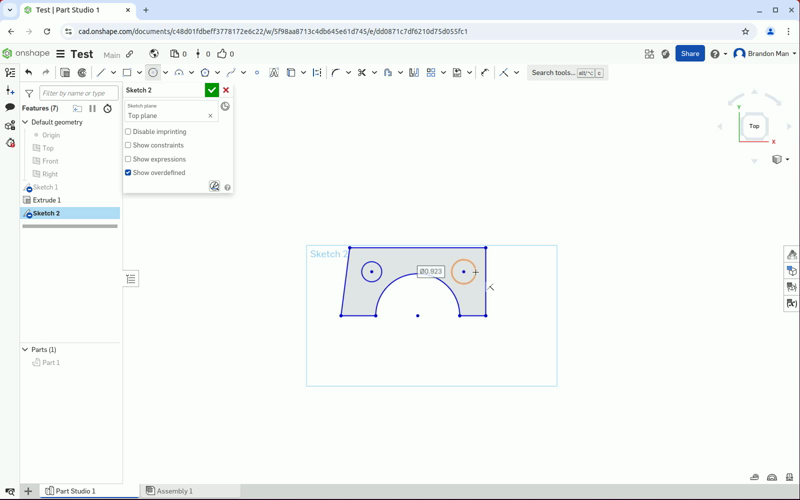
scroll(-6)
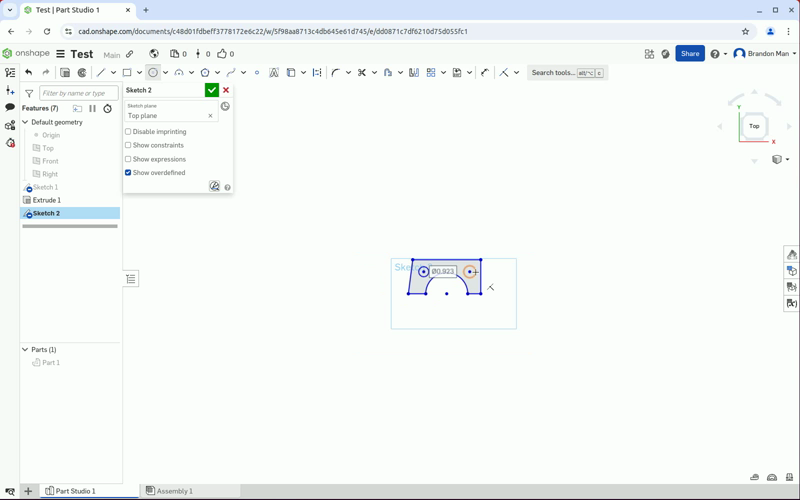
scroll(-6)
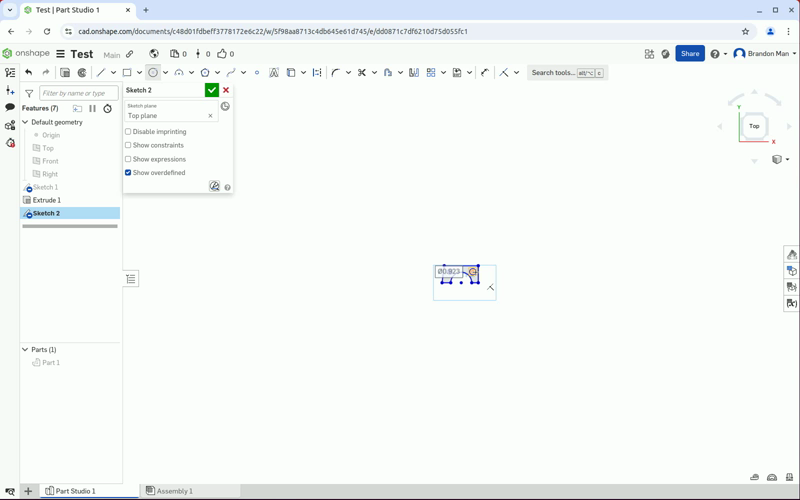
key(esc)
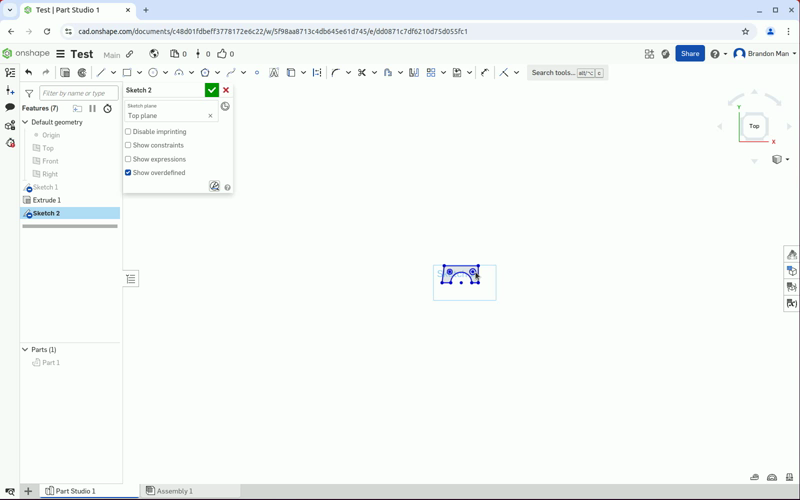
mouse_move(461, 272)
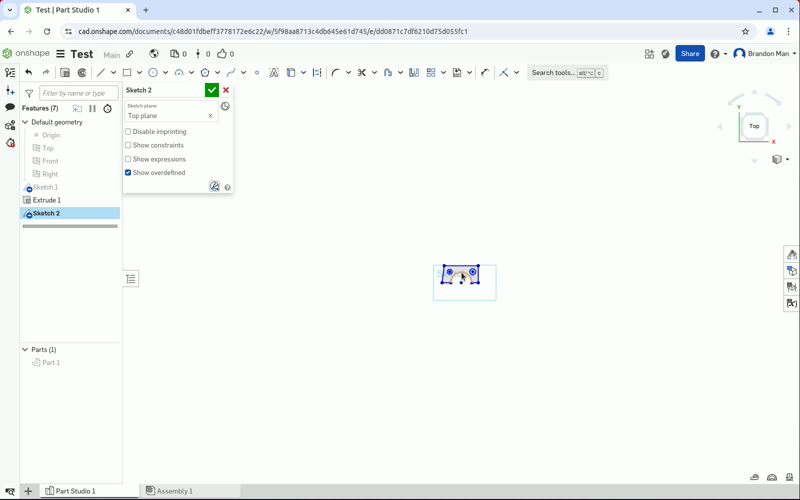
scroll(6)
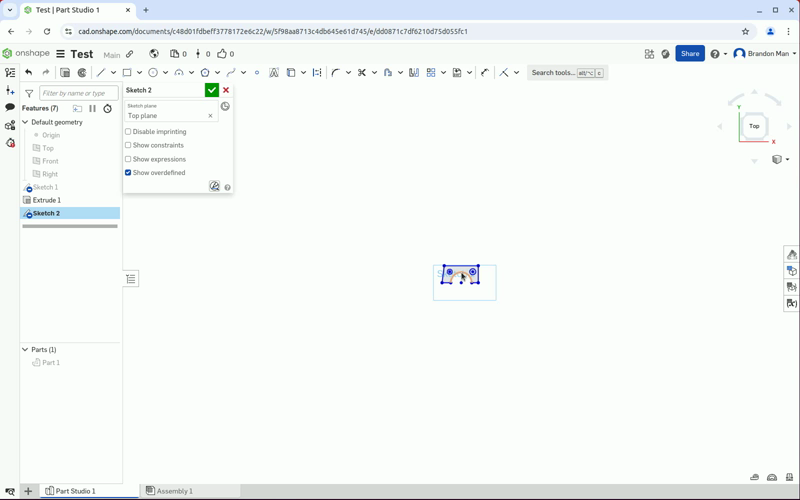
scroll(6)
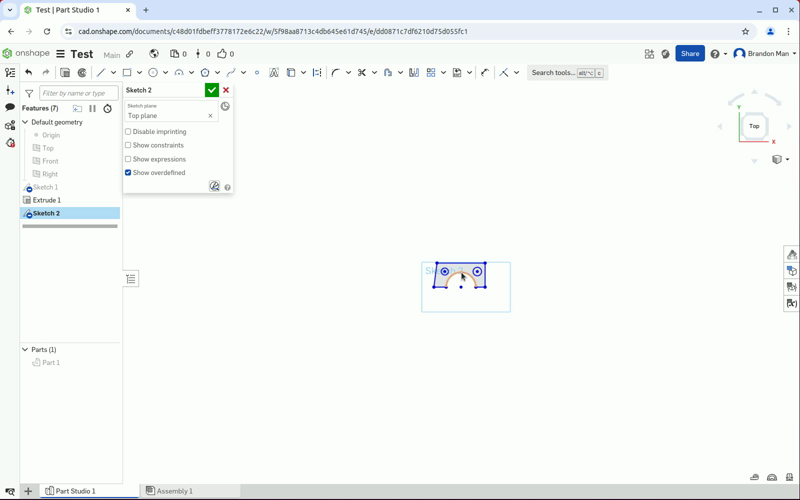
scroll(6)
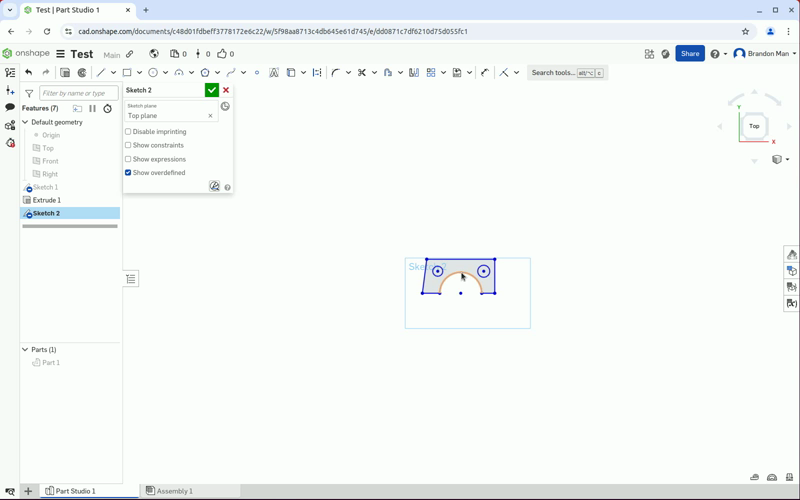
scroll(6)
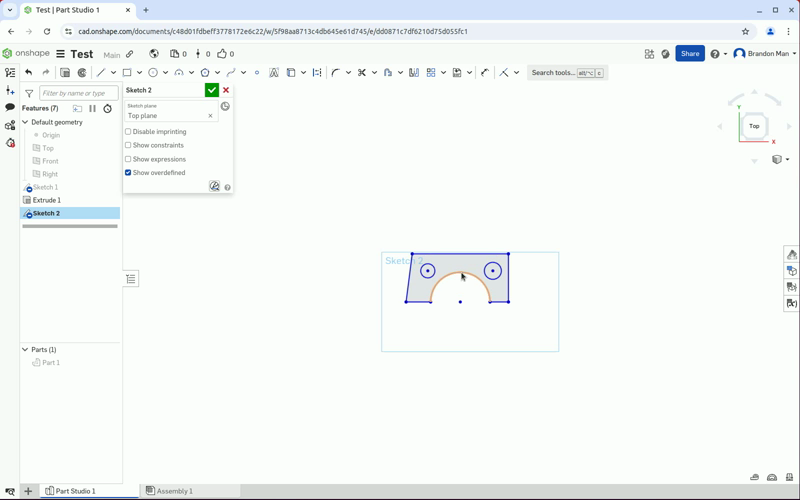
scroll(6)
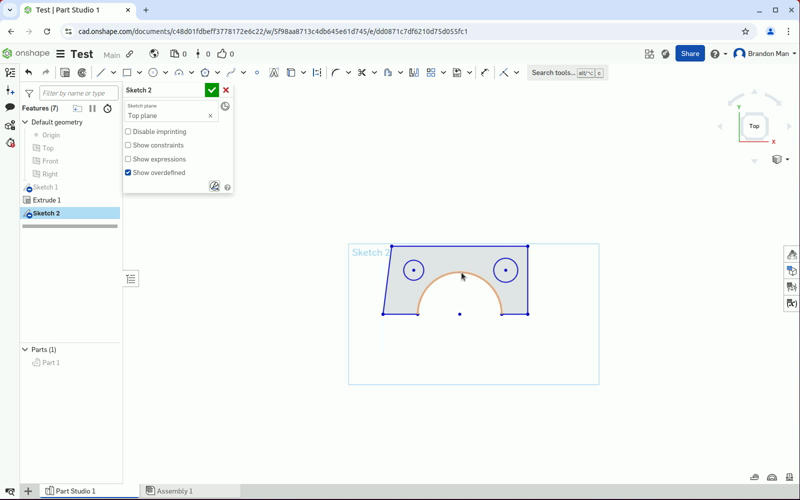
scroll(6)
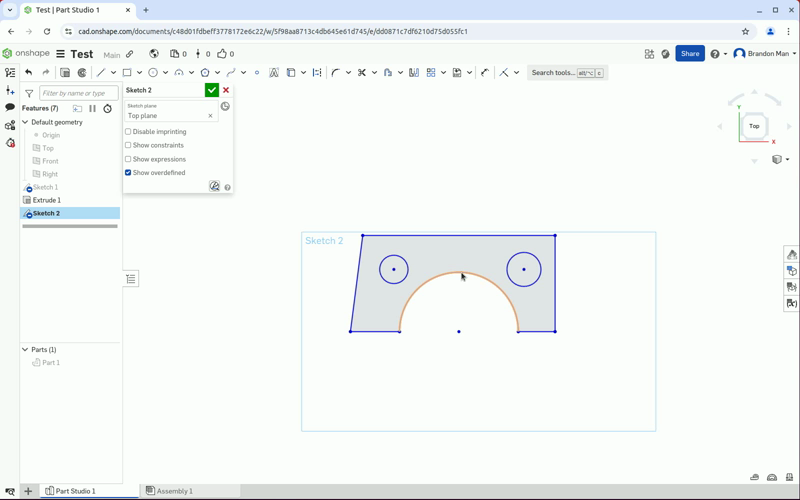
scroll(6)
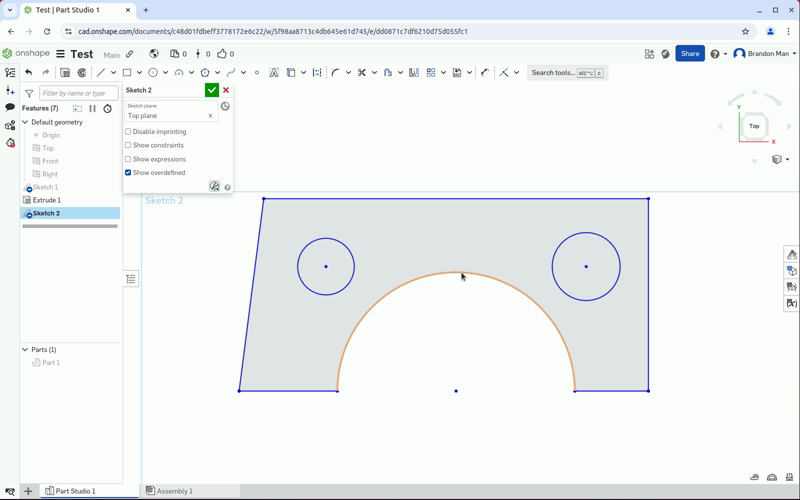
click(461, 272)
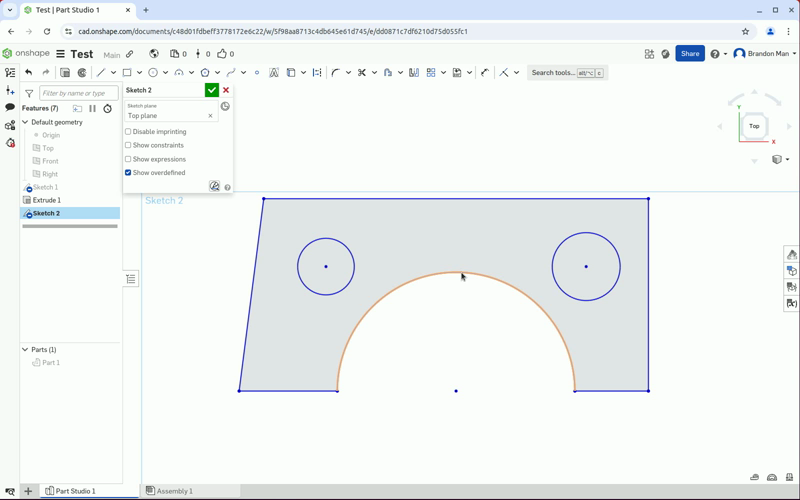
scroll(-6)
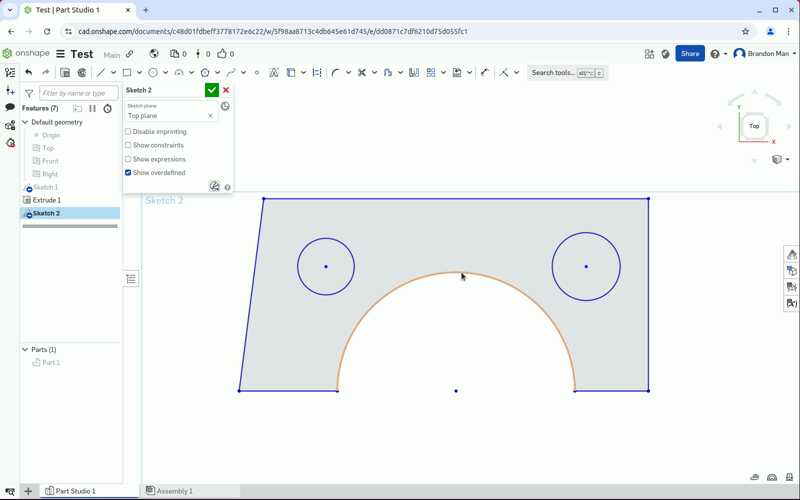
scroll(-6)
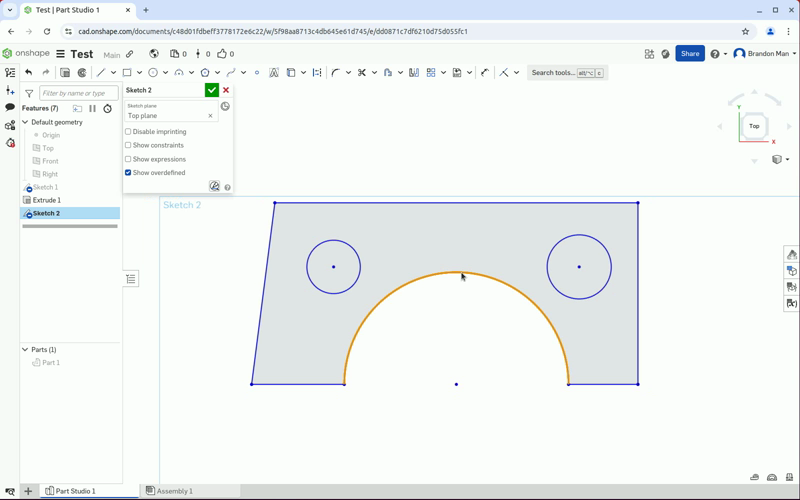
scroll(-6)
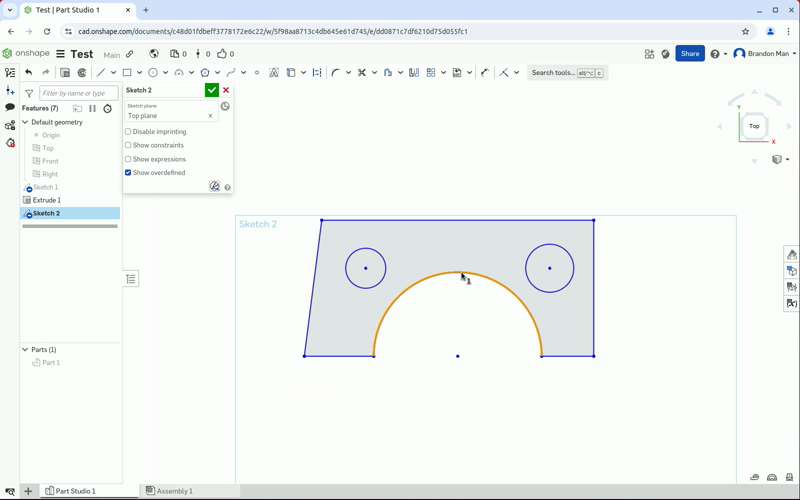
scroll(-6)
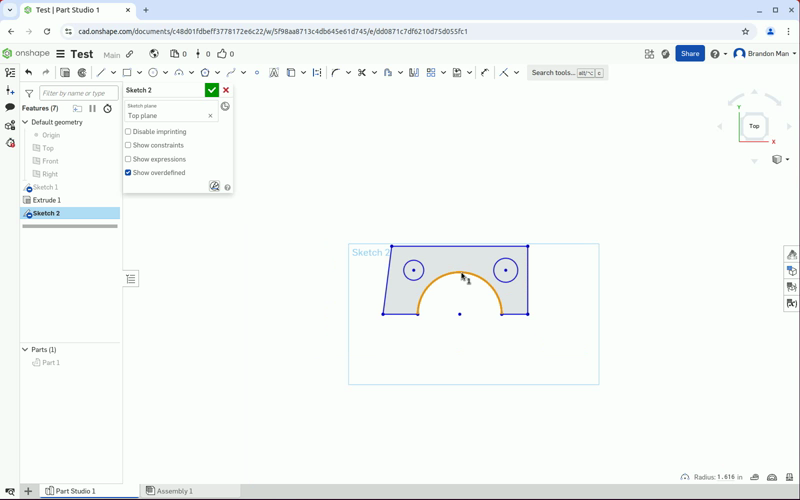
scroll(-6)
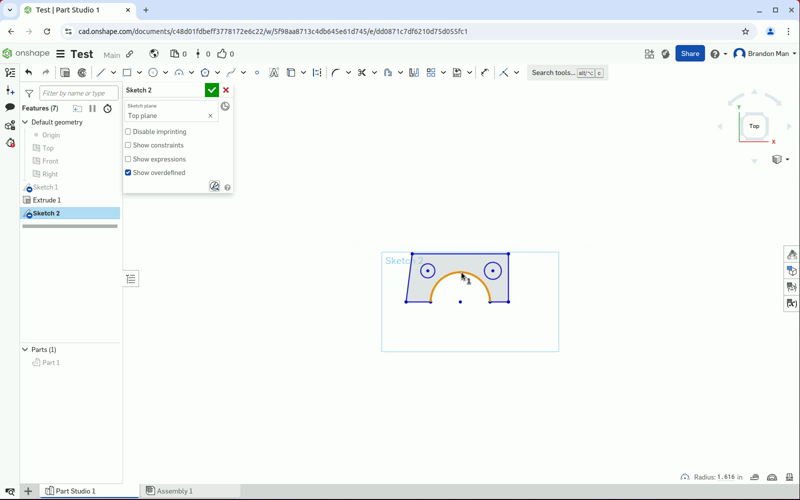
scroll(-6)
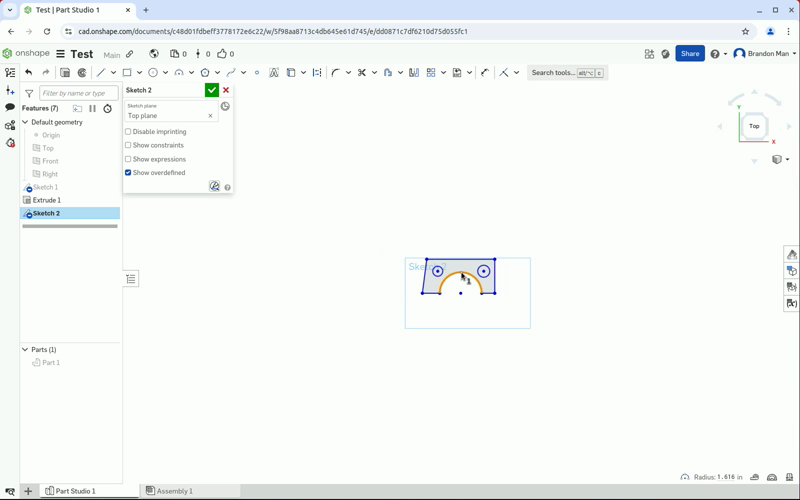
scroll(-6)
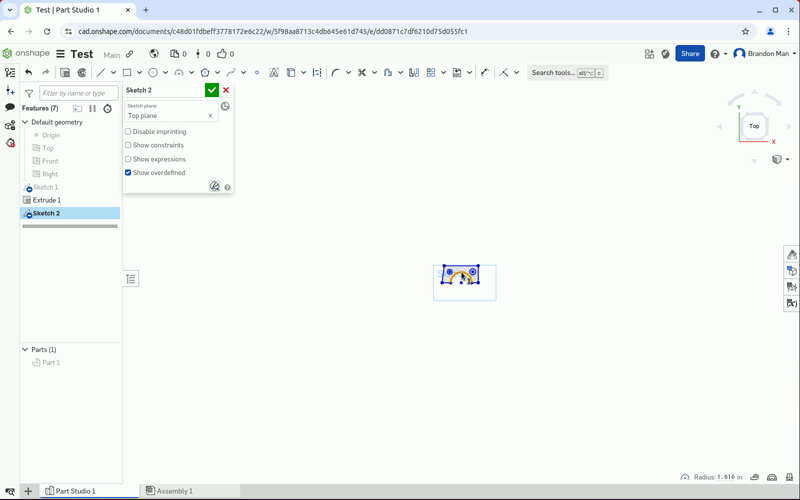
mouse_move(73, 352)
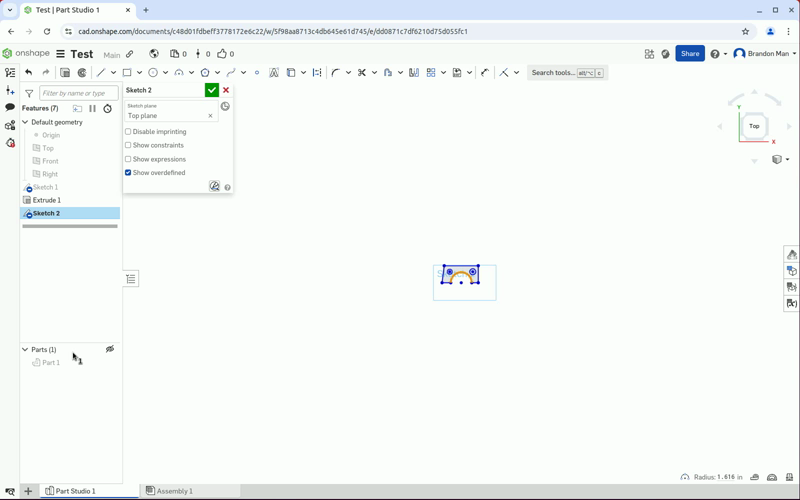
key(shift+y)
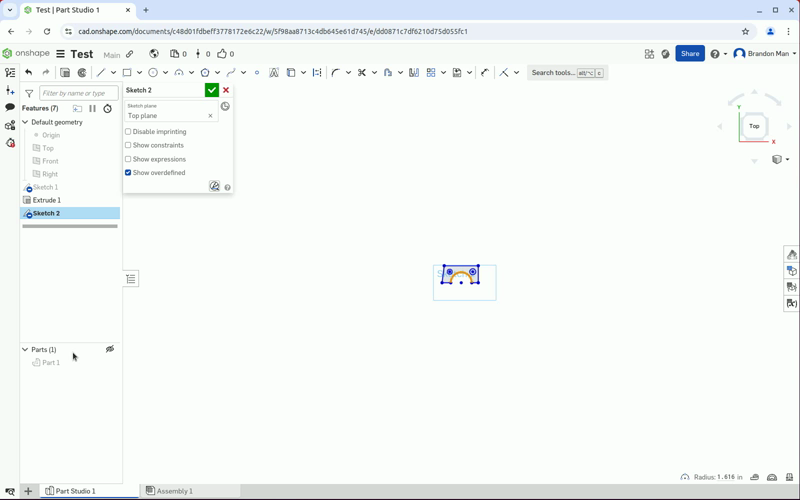
key(shift+e)
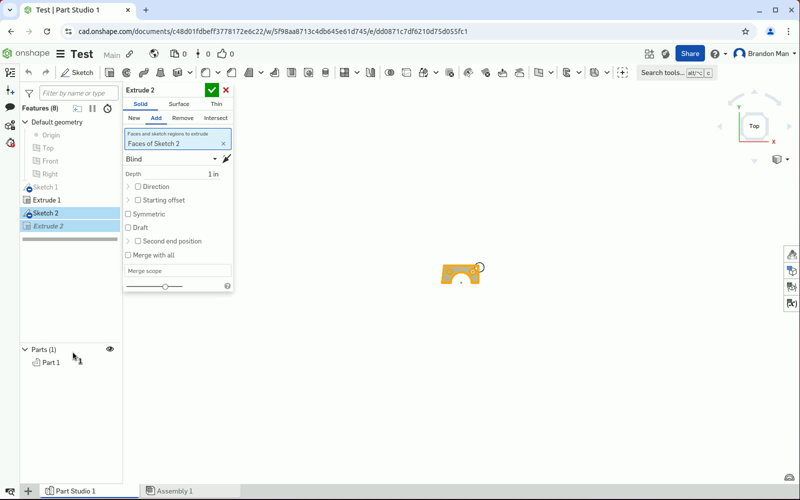
mouse_move(143, 106)
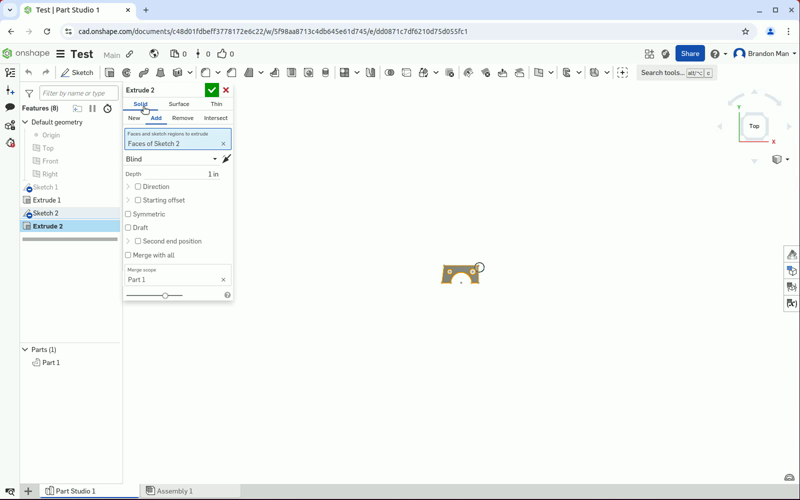
click(143, 106)
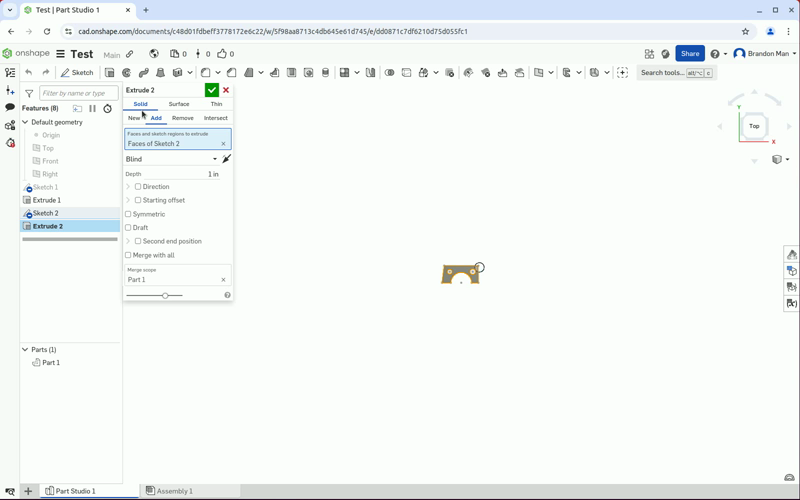
mouse_move(137, 120)
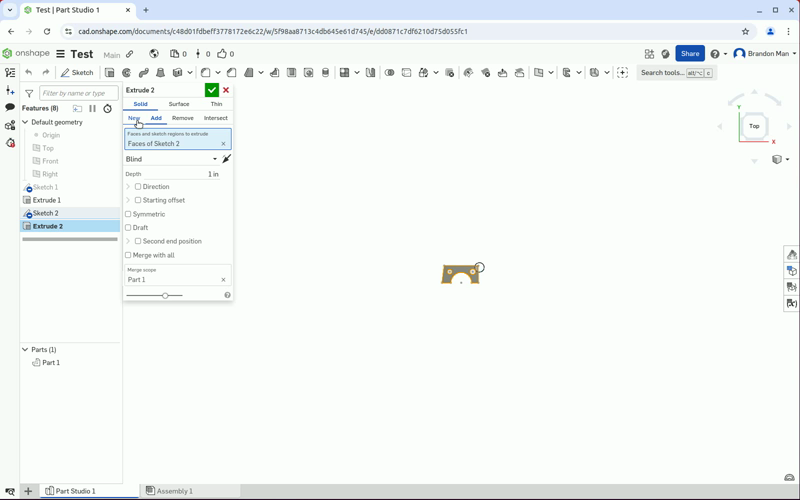
click(137, 120)
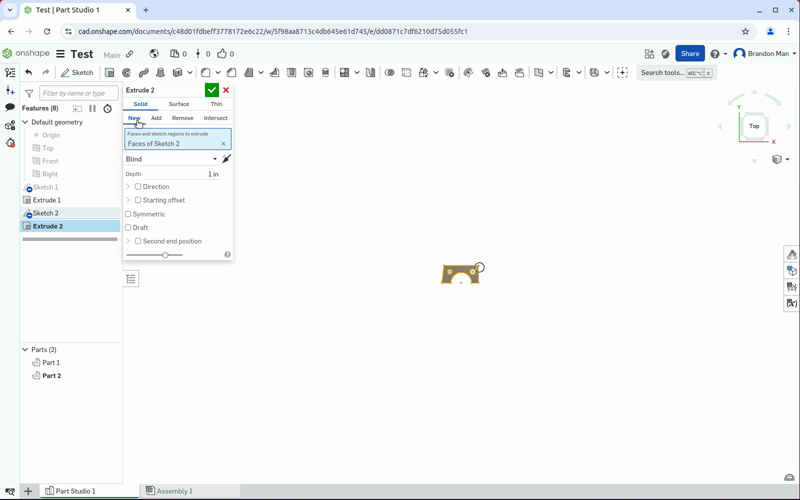
key(tab, 4)
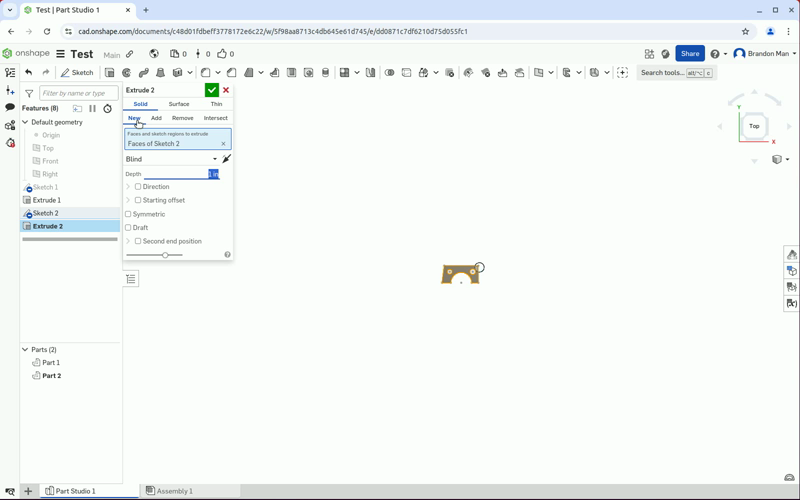
text(23.108)
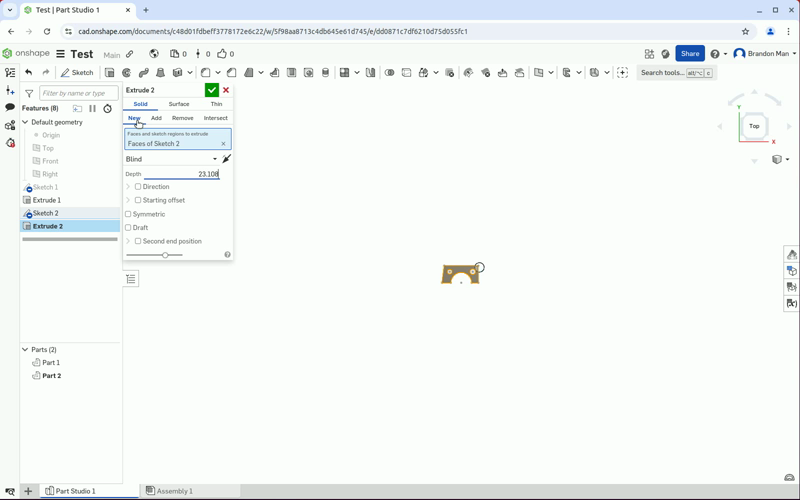
key(enter)
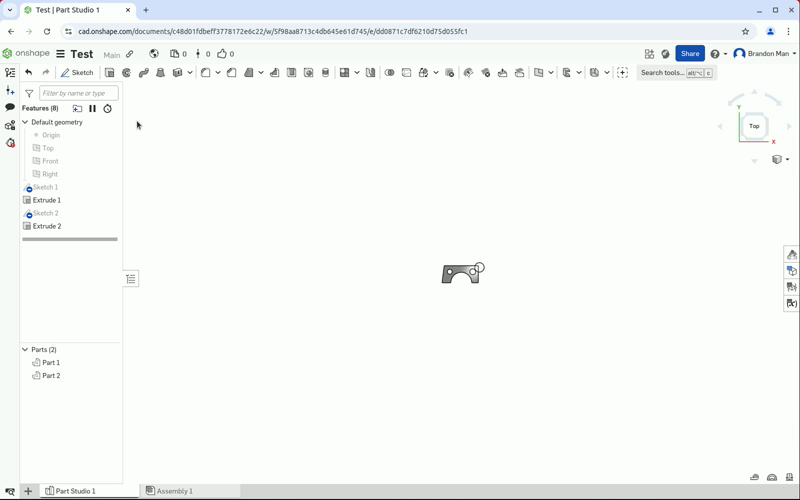
key(shift+h)
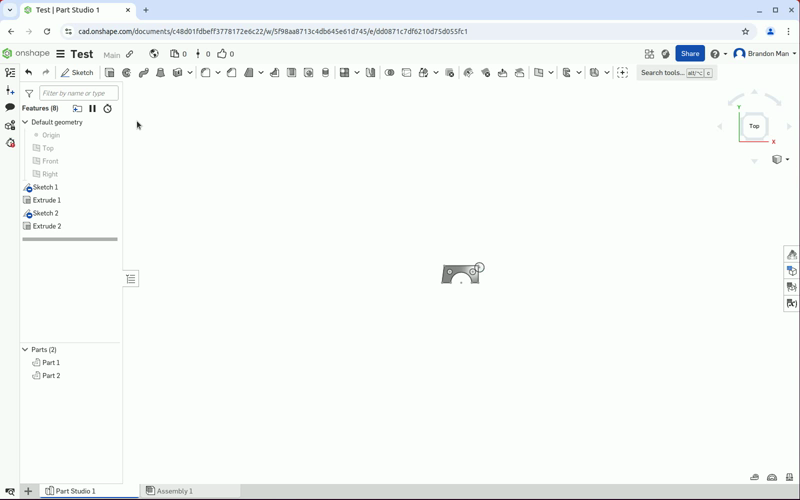
key(shift+h)
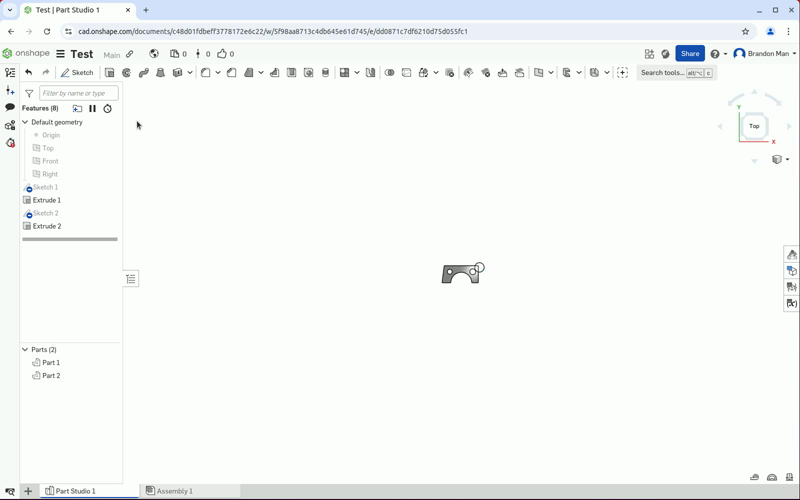
mouse_move(73, 189)
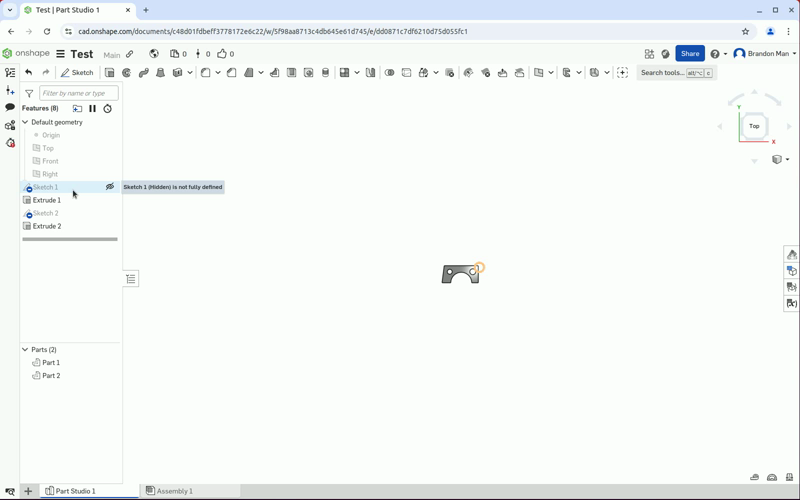
click(73, 189)
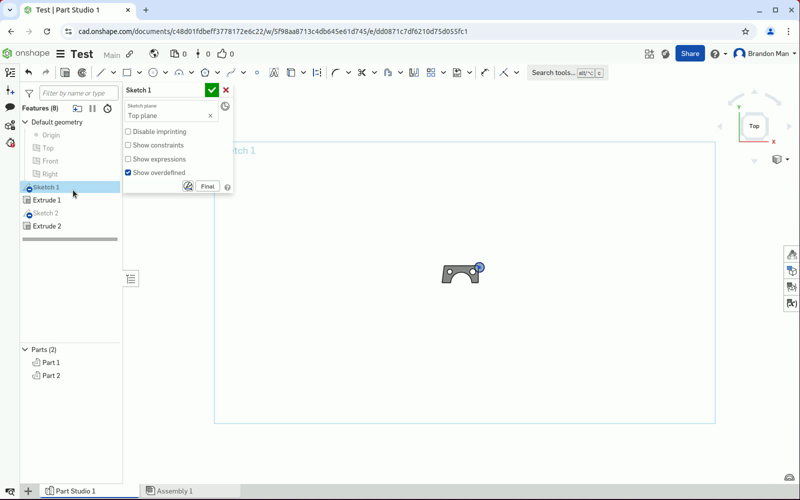
mouse_move(229, 92)
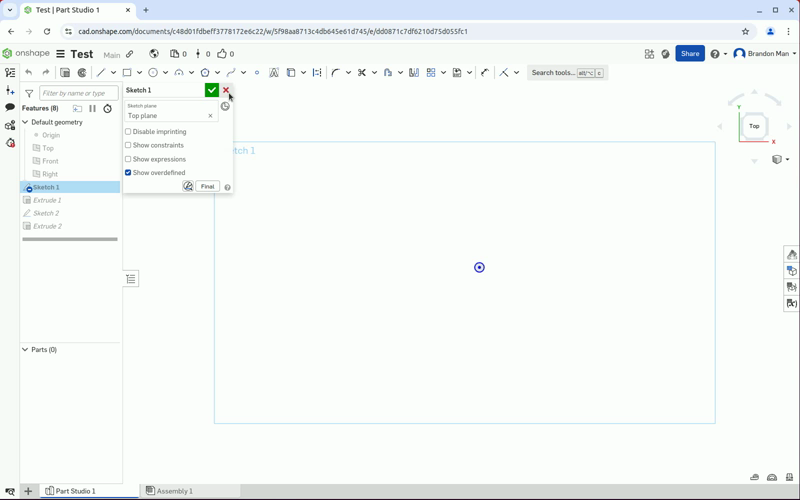
click(229, 92)
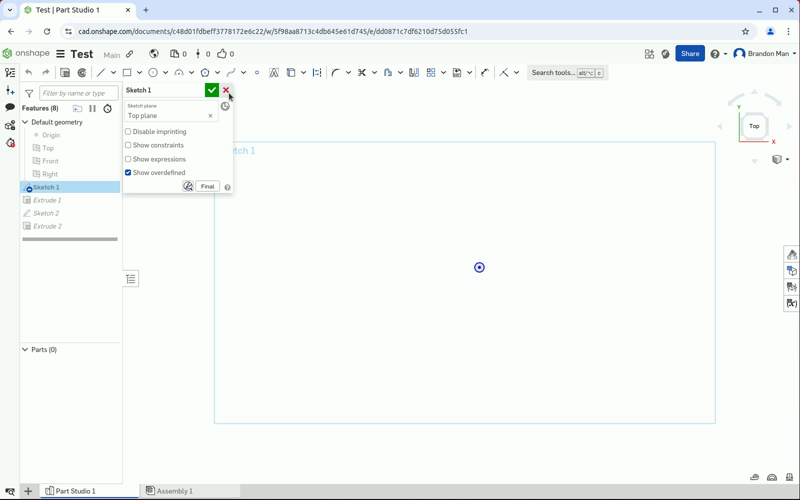
key(shift+s)
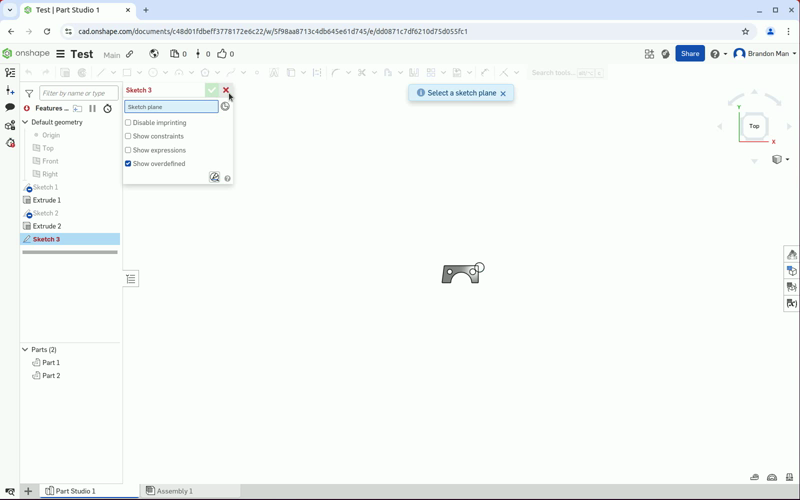
mouse_move(73, 150)
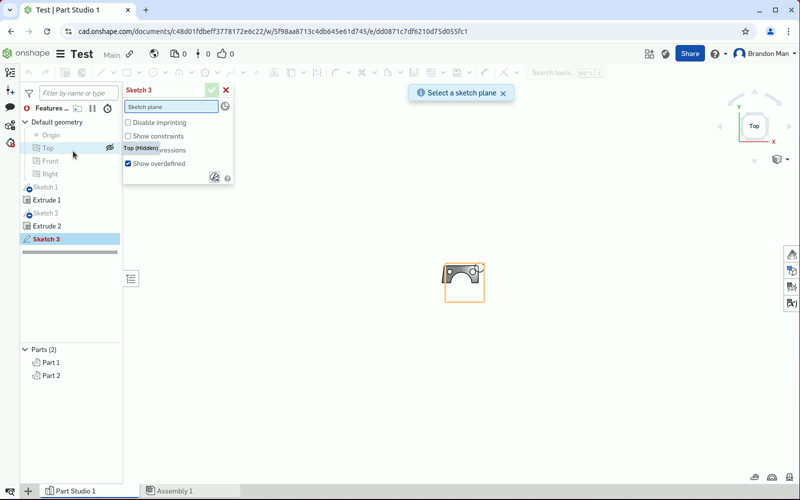
click(73, 150)
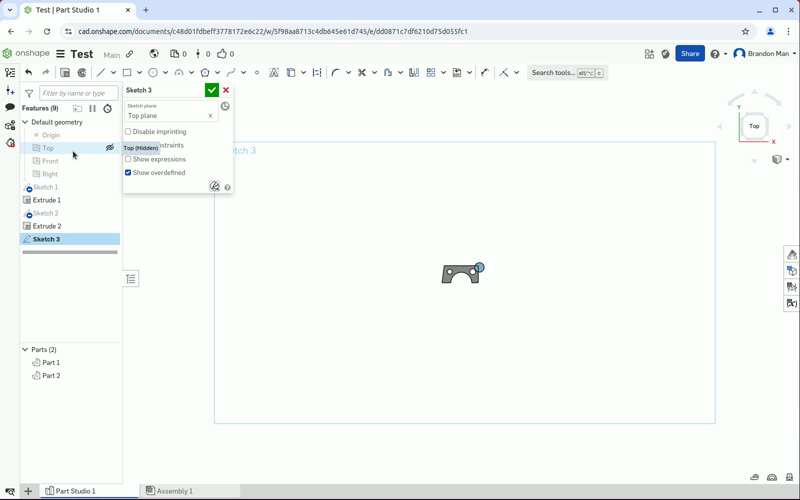
mouse_move(73, 352)
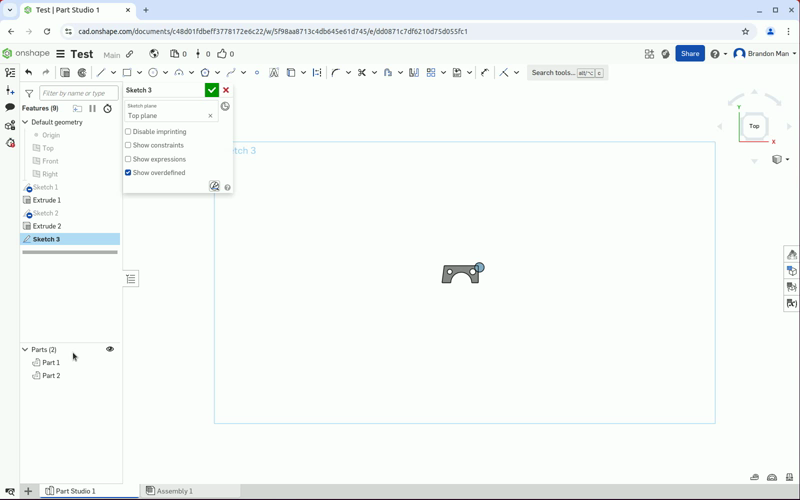
key(y)
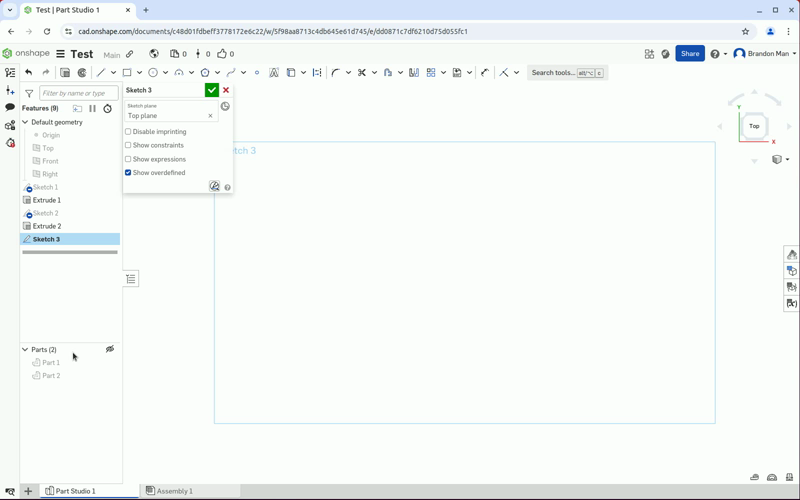
key(c)
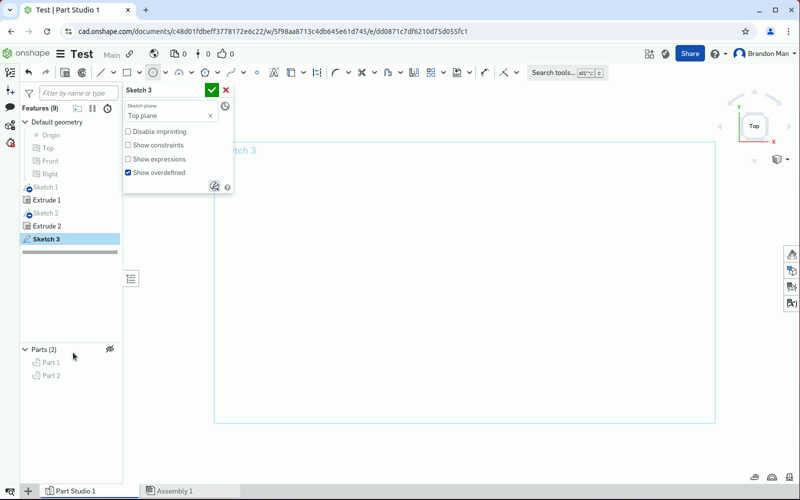
key_down(shift)
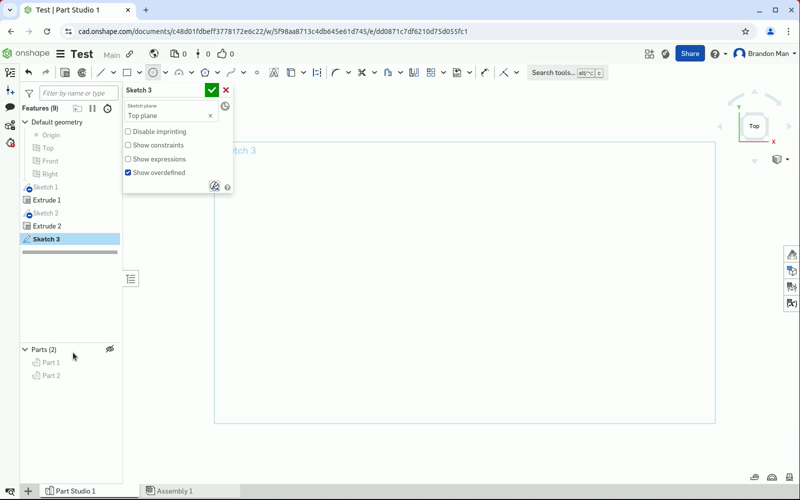
mouse_move(450, 271)
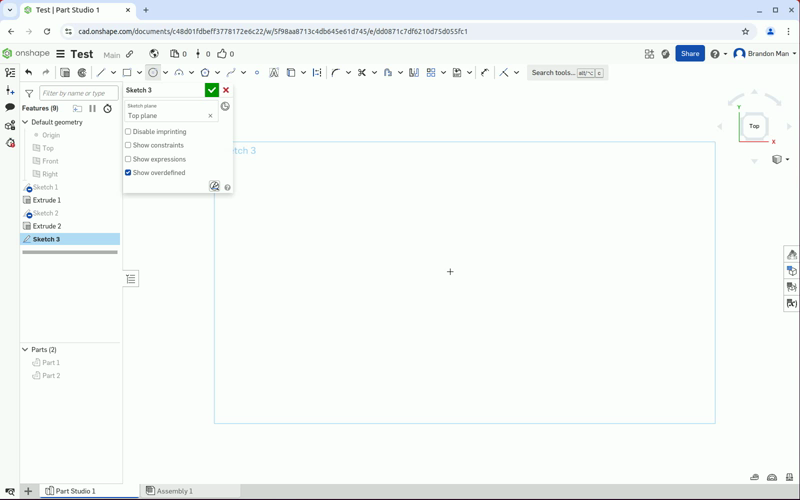
click(450, 271)
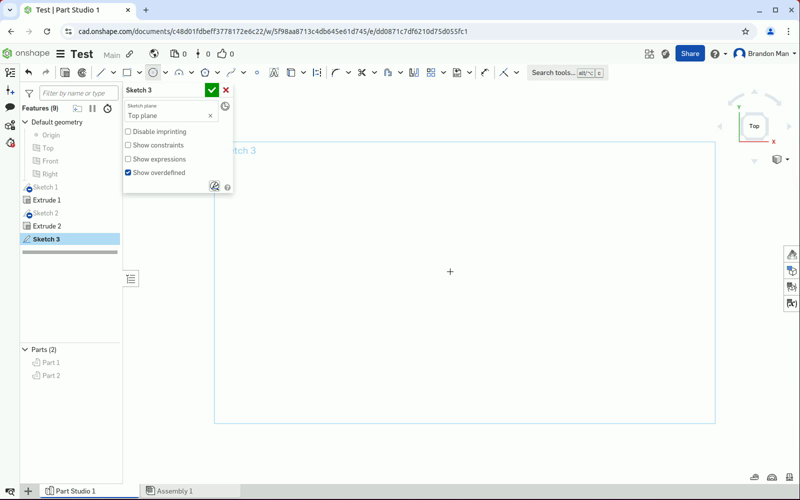
key_up(shift)
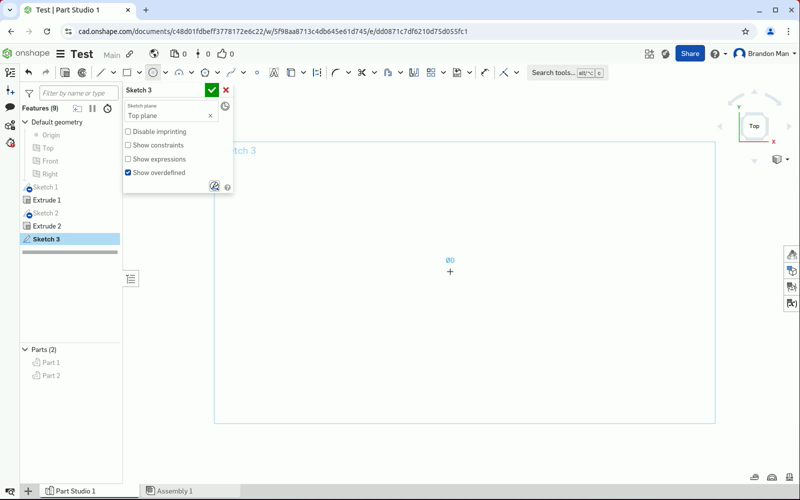
mouse_move(453, 271)
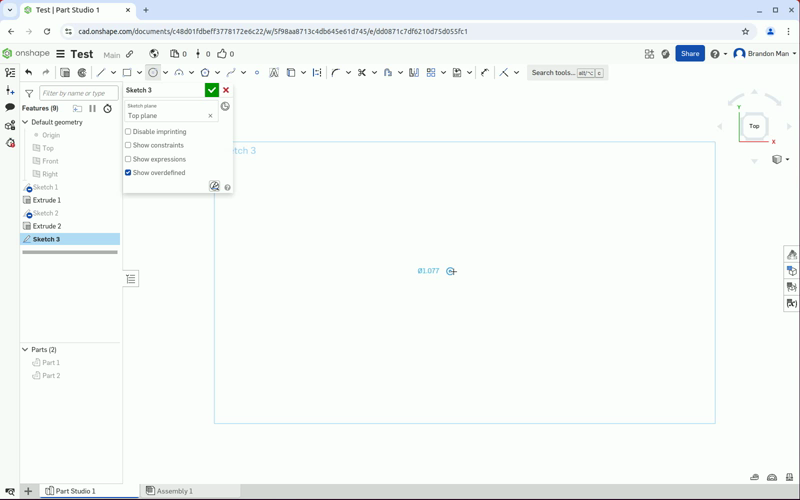
click(453, 271)
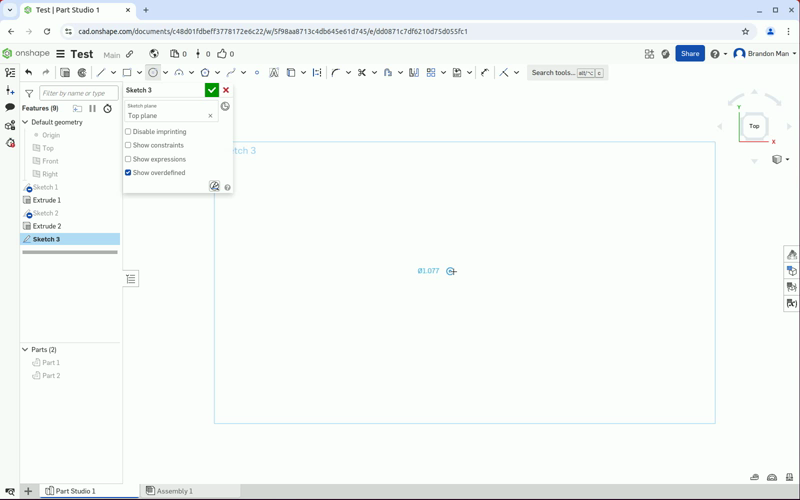
key(esc)
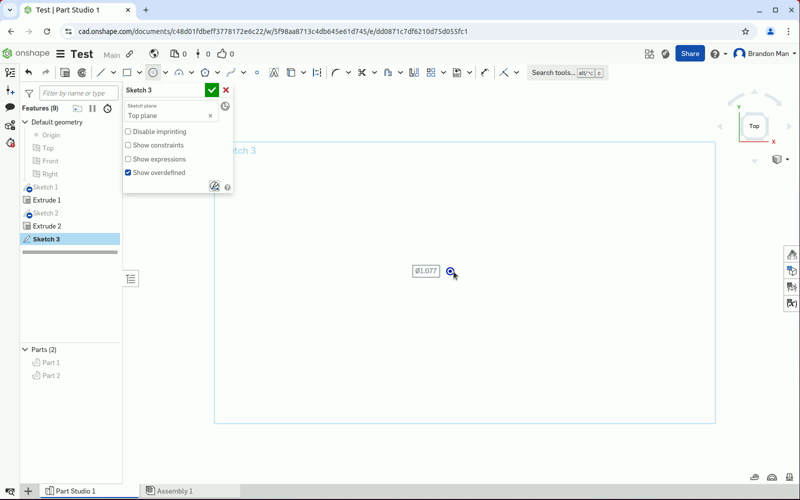
mouse_move(451, 272)
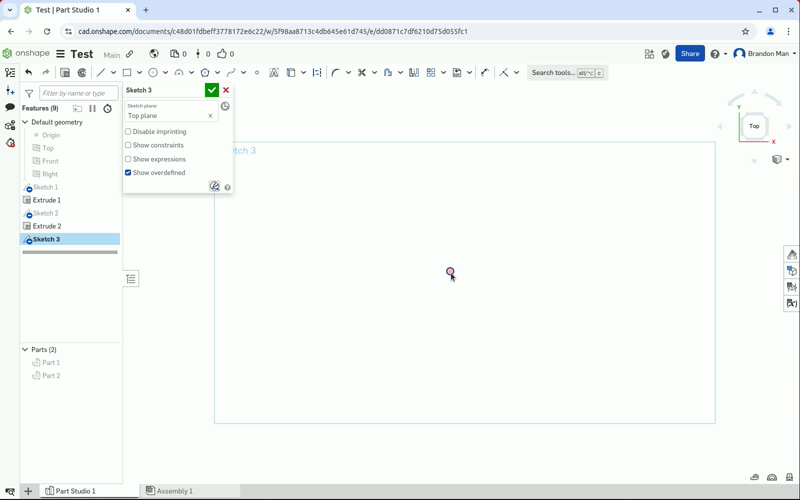
scroll(6)
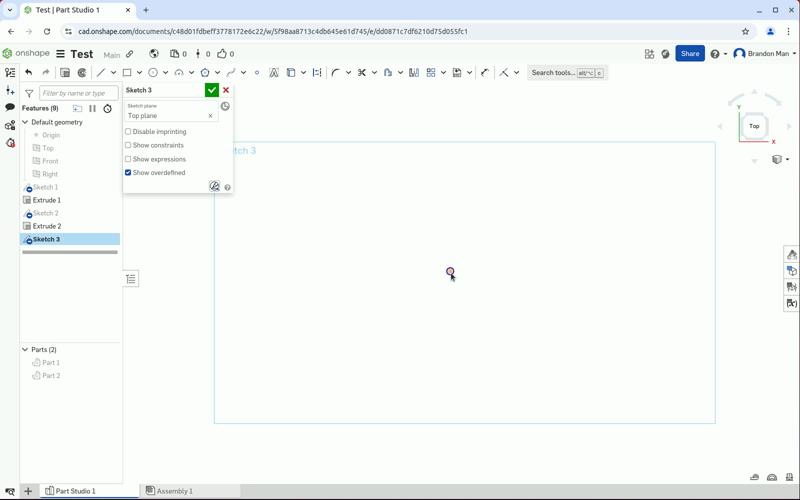
scroll(6)
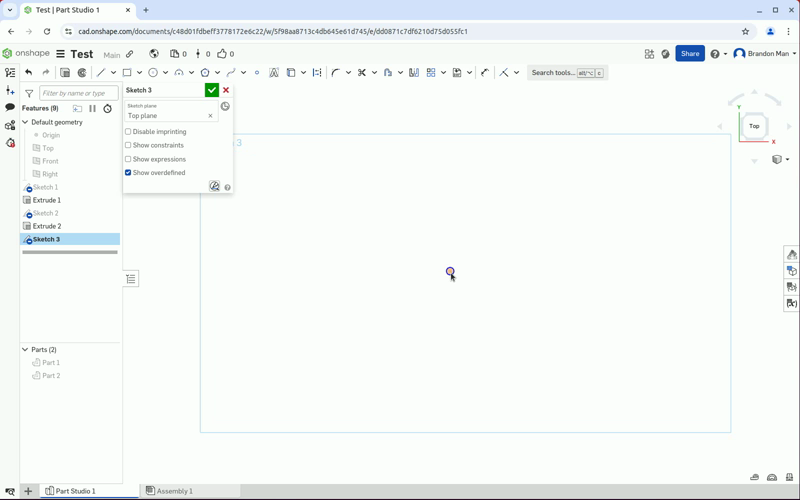
scroll(6)
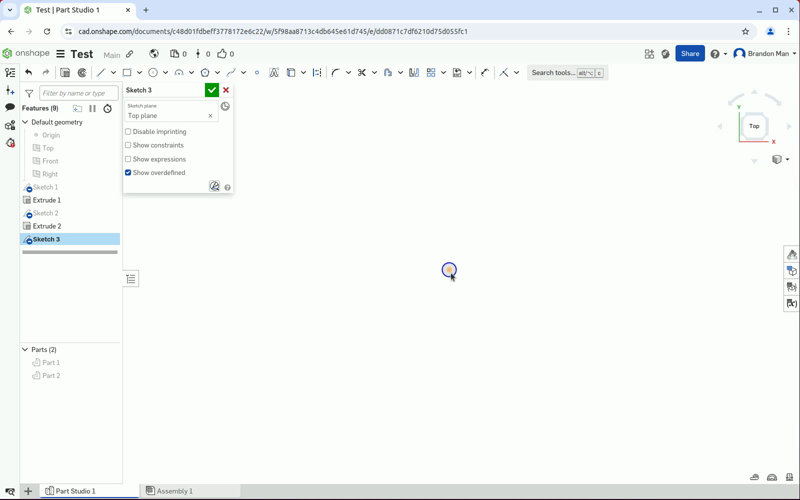
scroll(6)
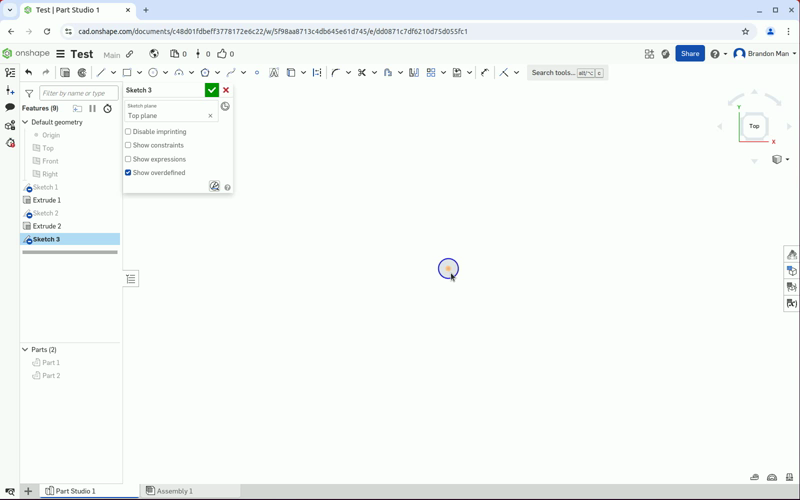
scroll(6)
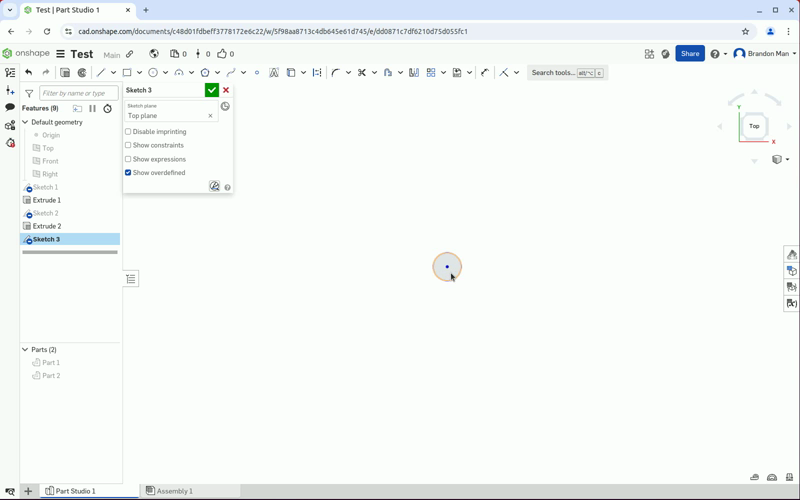
scroll(6)
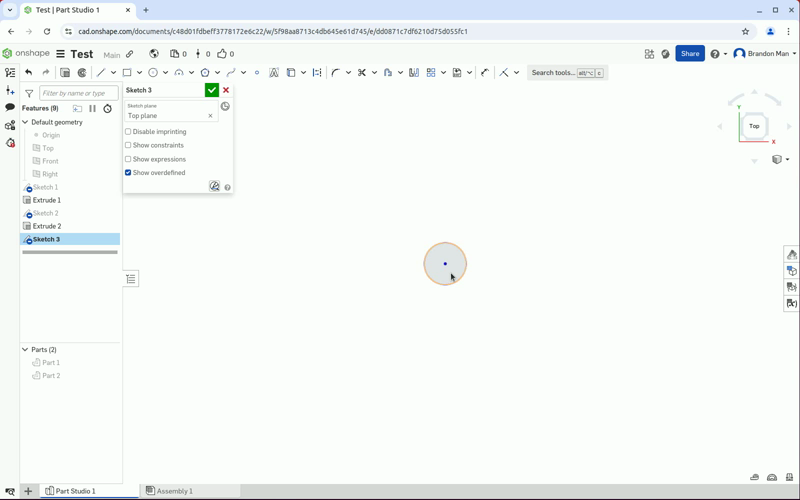
scroll(6)
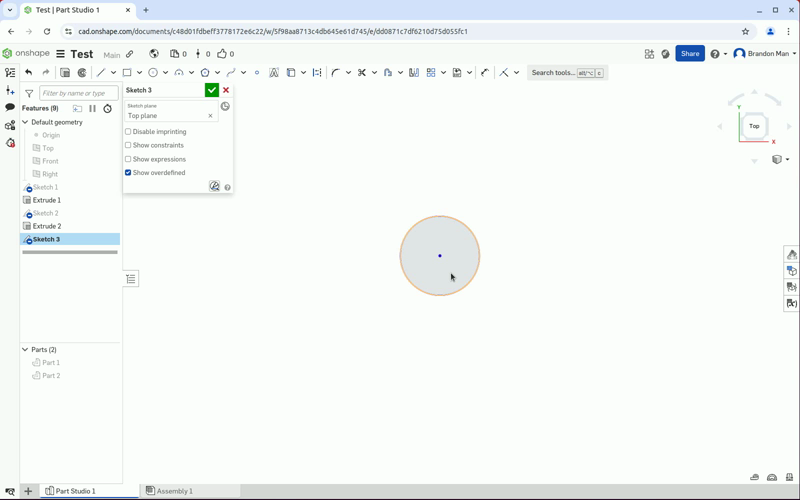
click(451, 272)
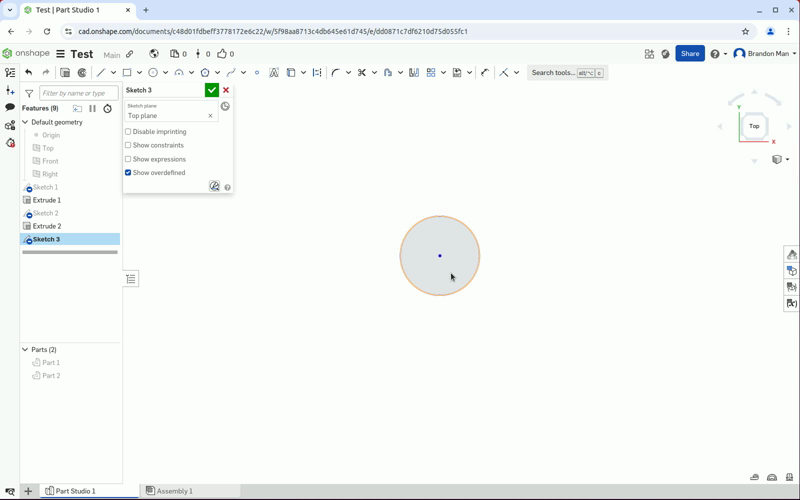
scroll(-6)
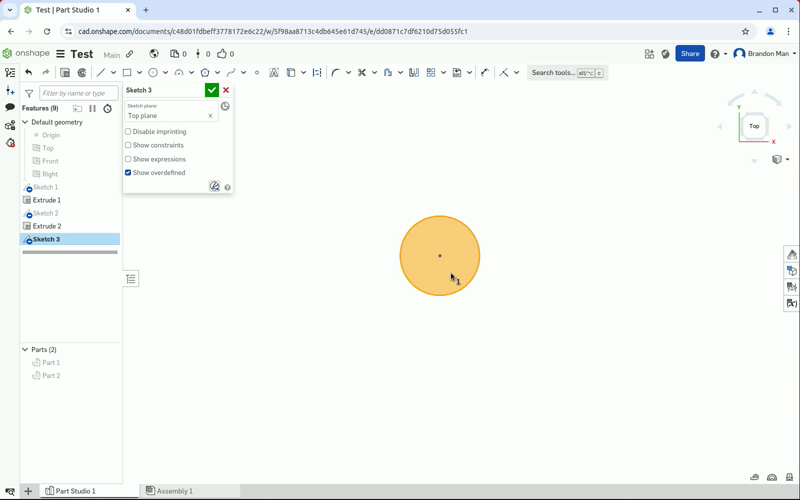
scroll(-6)
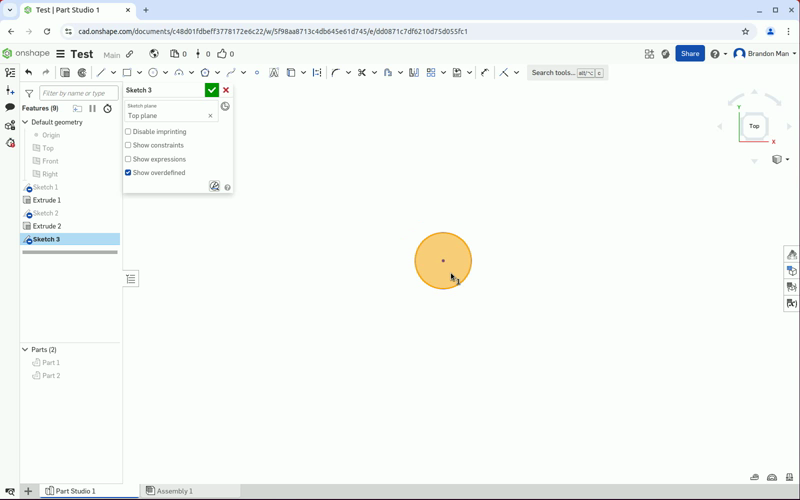
scroll(-6)
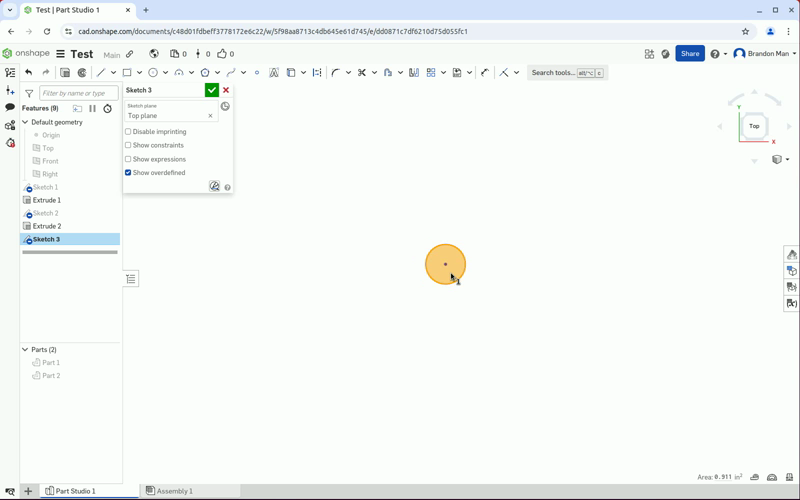
scroll(-6)
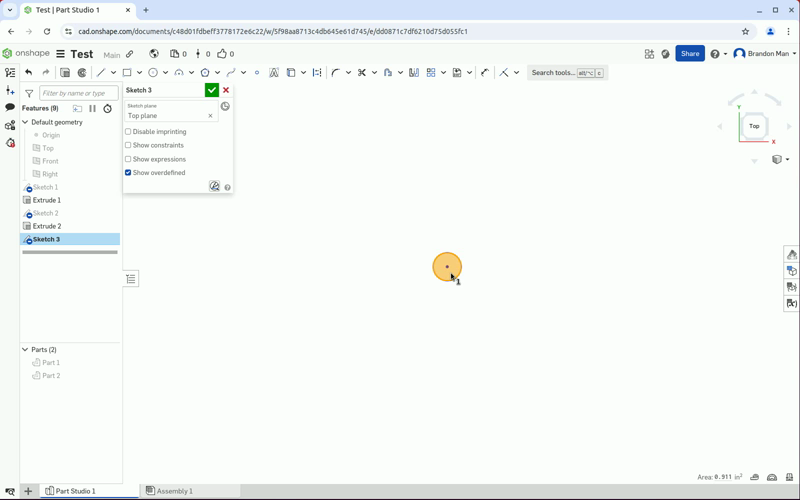
scroll(-6)
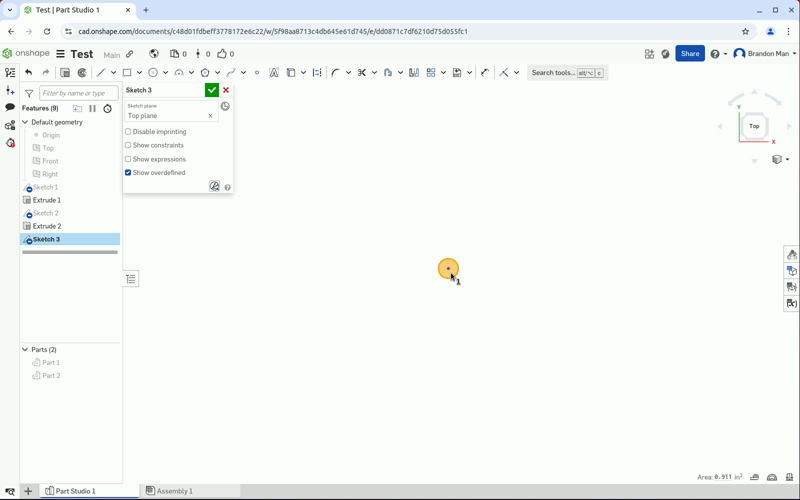
scroll(-6)
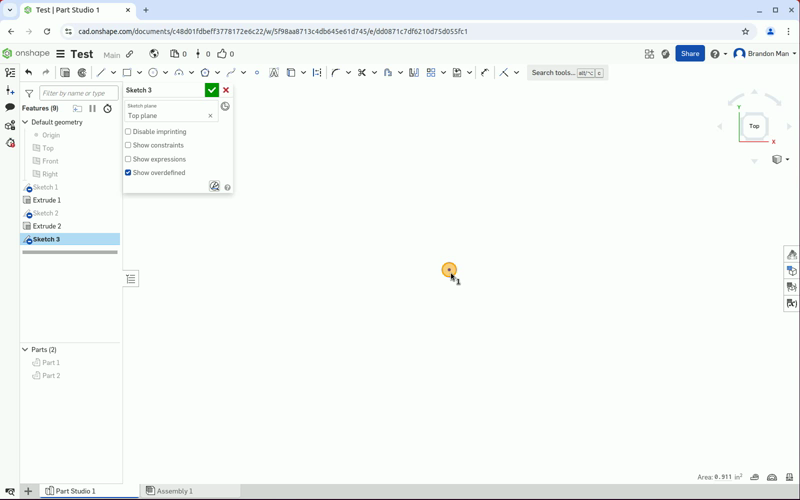
scroll(-6)
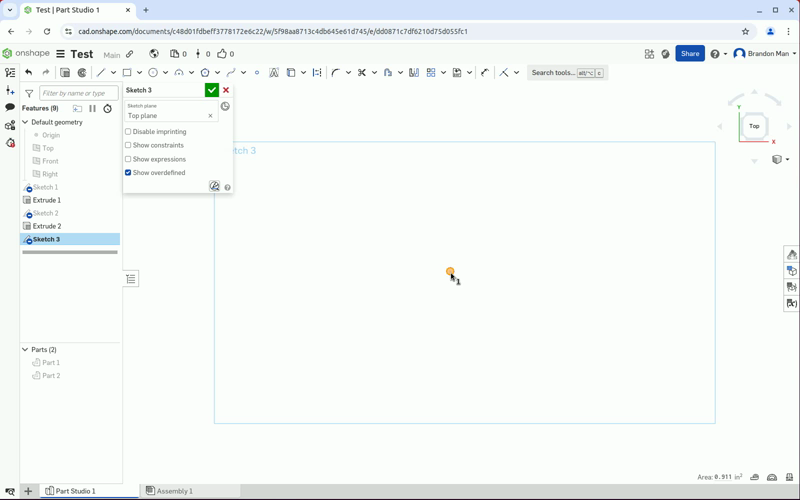
mouse_move(73, 352)
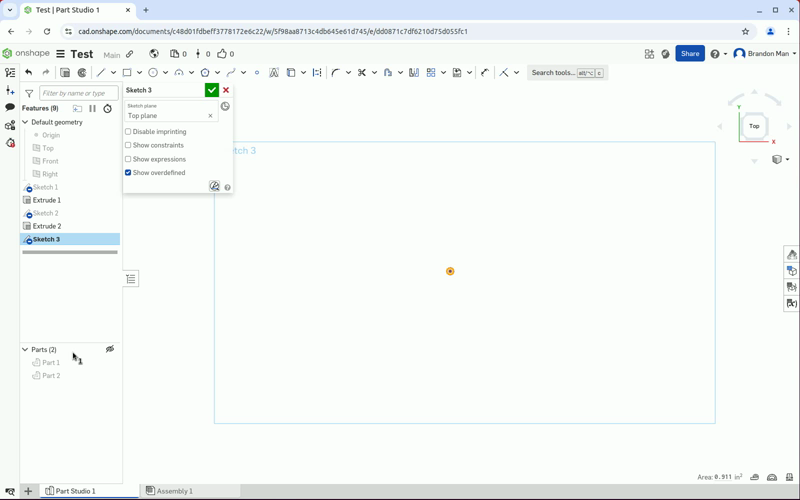
key(shift+y)
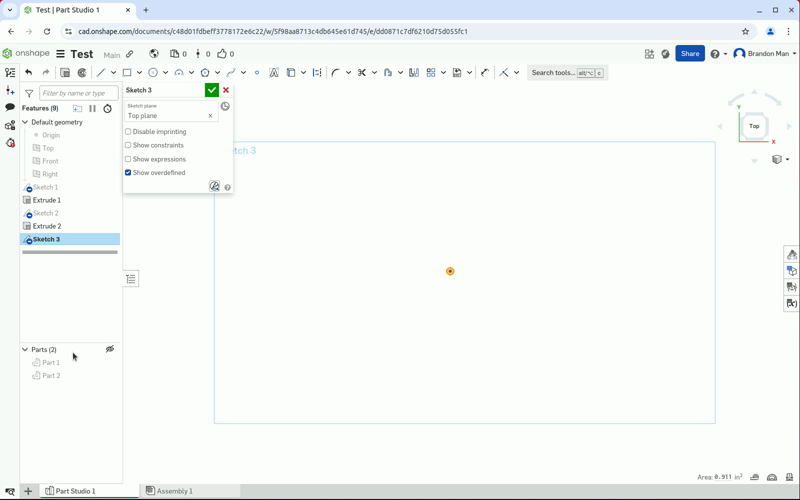
key(shift+e)
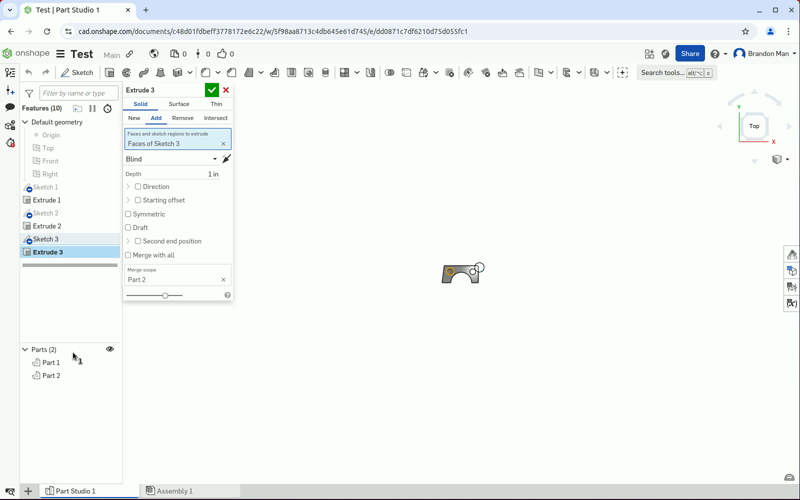
mouse_move(143, 106)
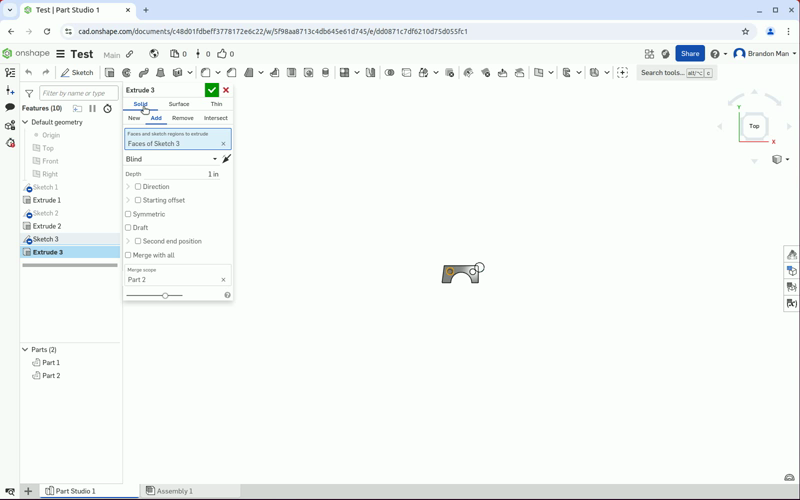
click(143, 106)
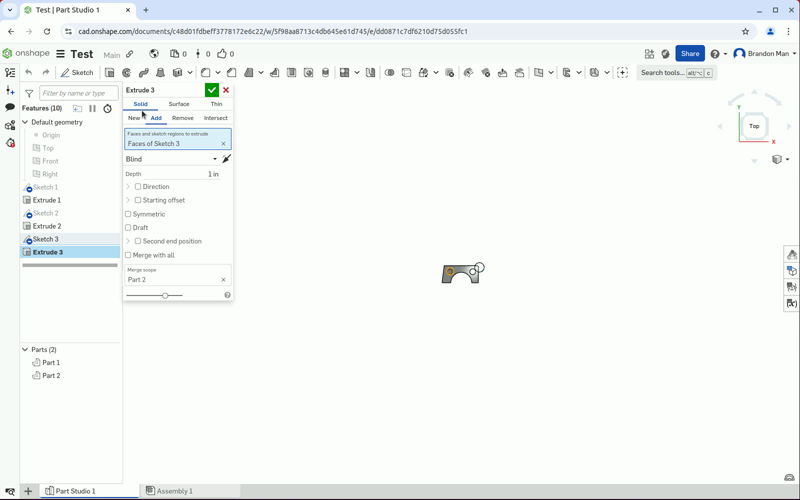
mouse_move(137, 120)
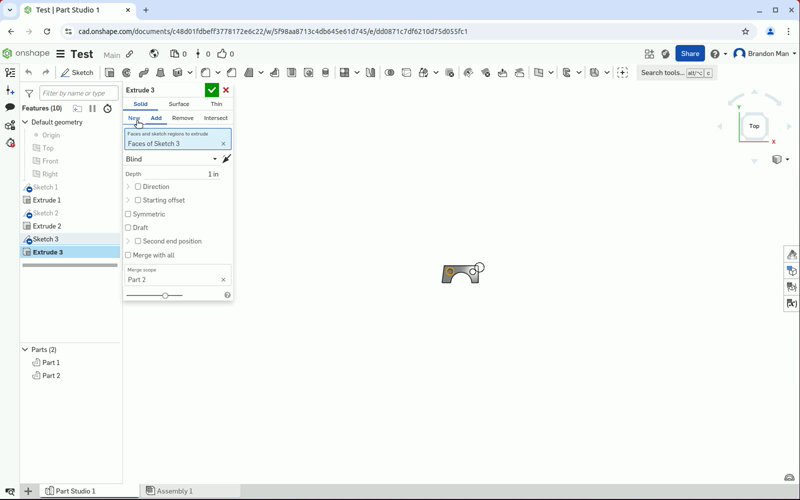
click(137, 120)
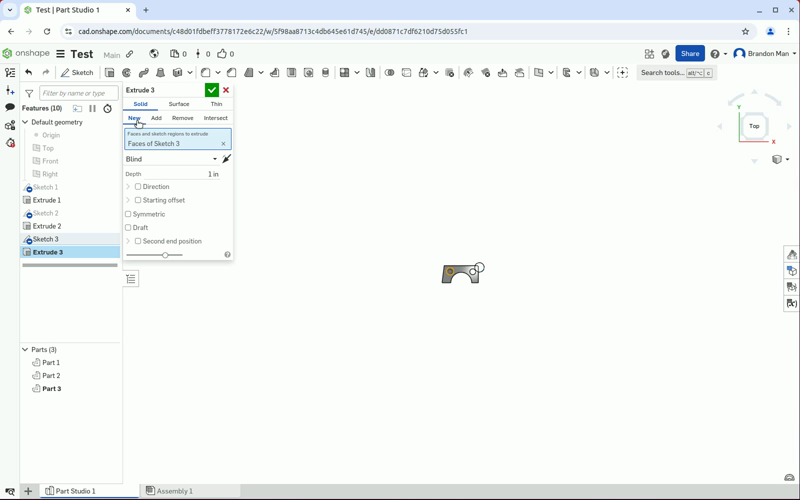
key(tab, 4)
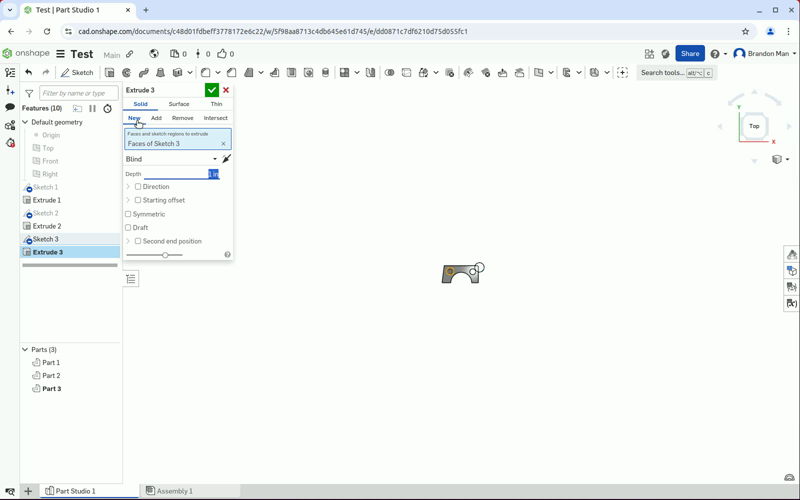
text(23.108)
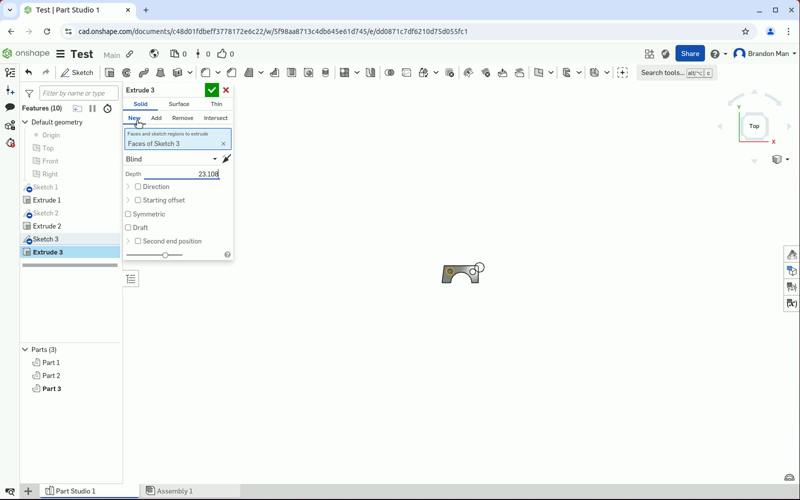
key(enter)
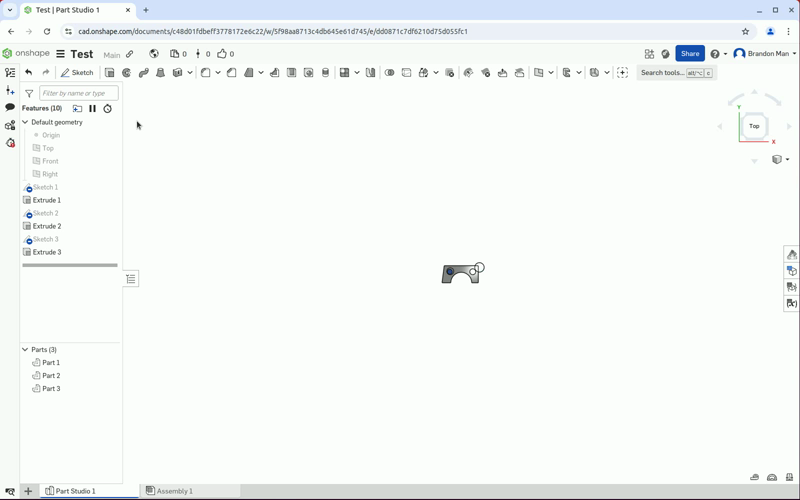
key(shift+h)
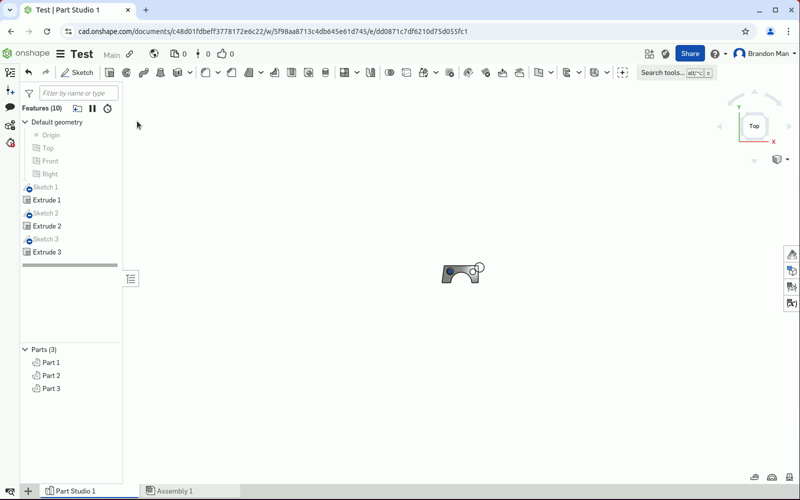
key(shift+h)
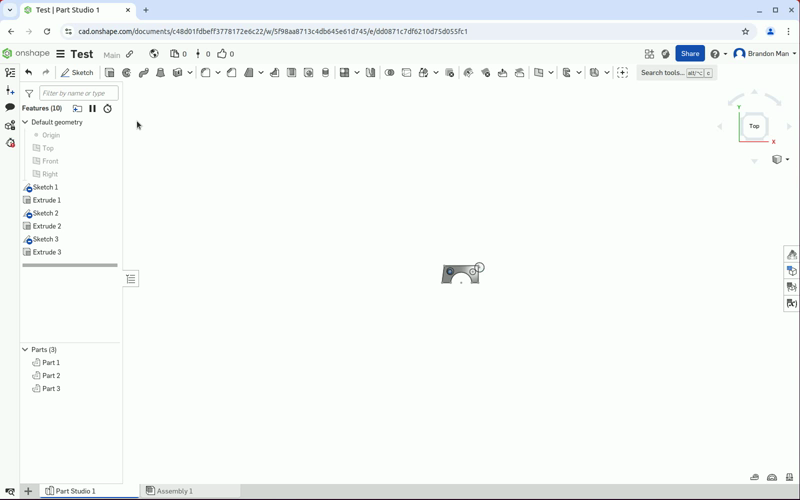
key(shift+7)
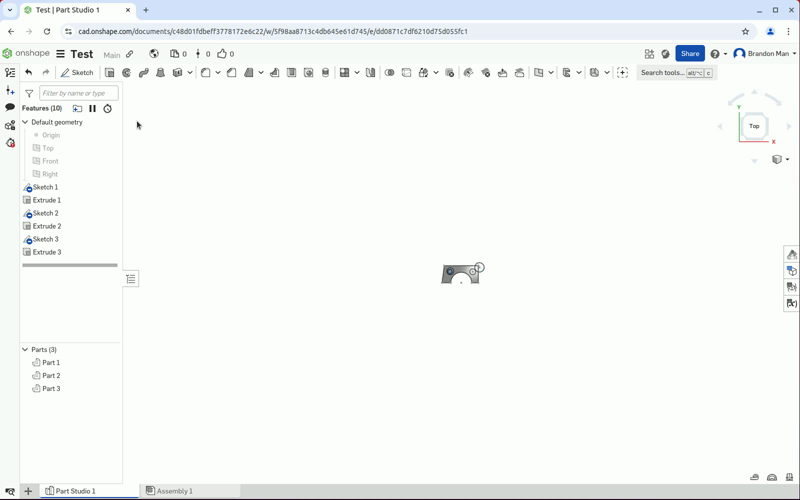
key(up, 3)
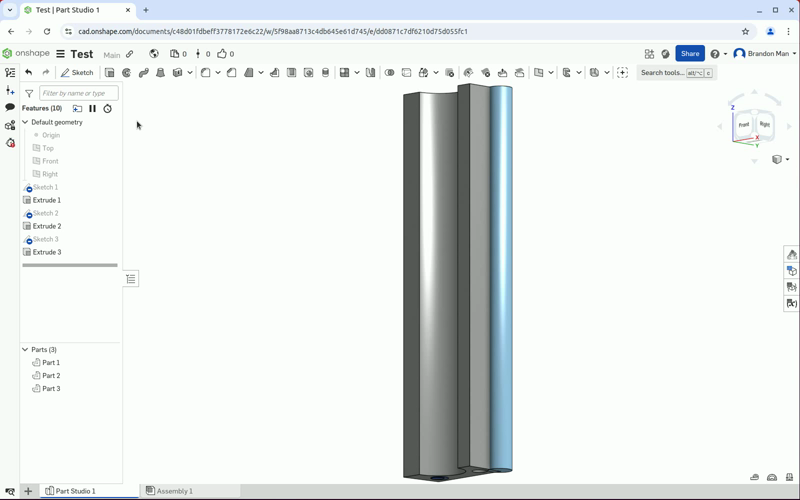
key(left, 3)
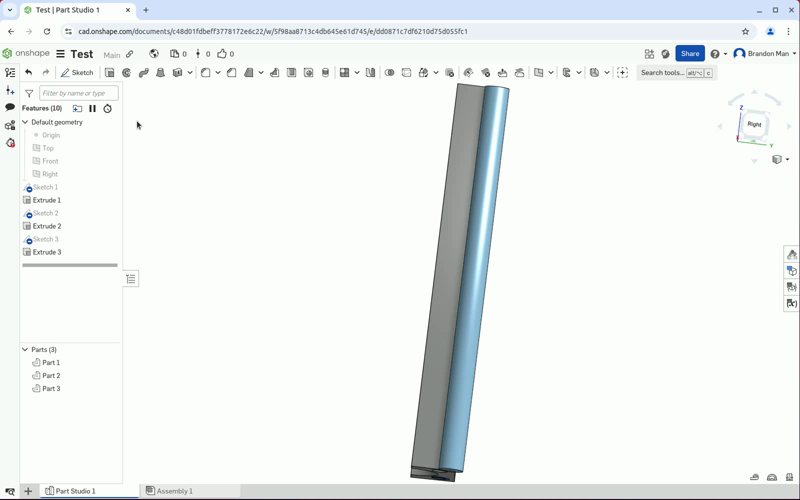
key(right, 3)
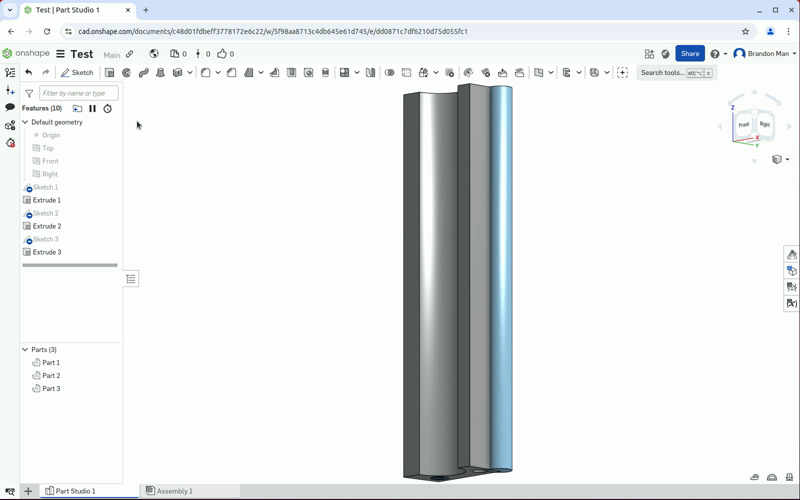
key(down, 3)
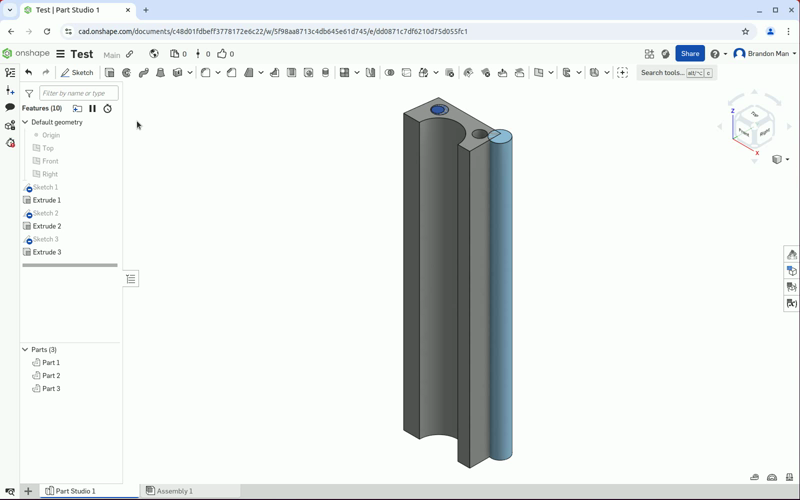
mouse_move(73, 189)
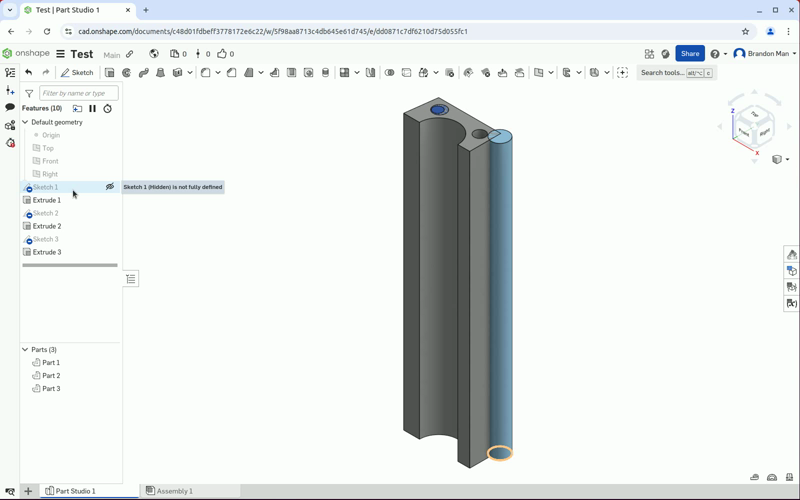
click(73, 189)